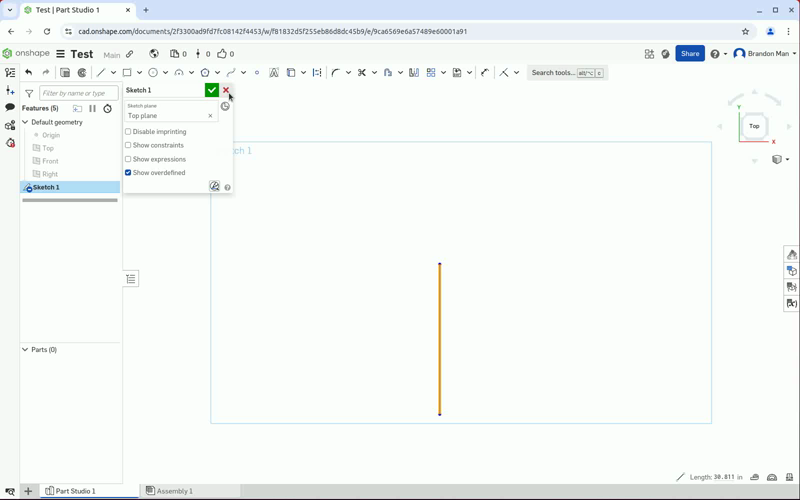
key(shift+h)
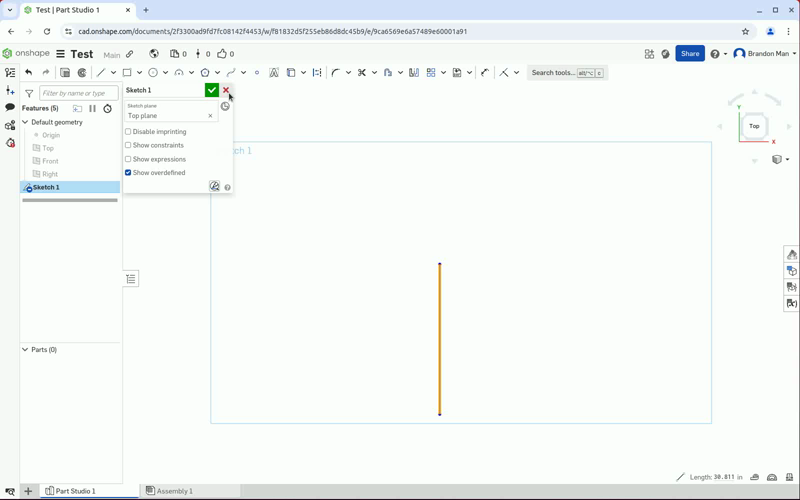
key(shift+s)
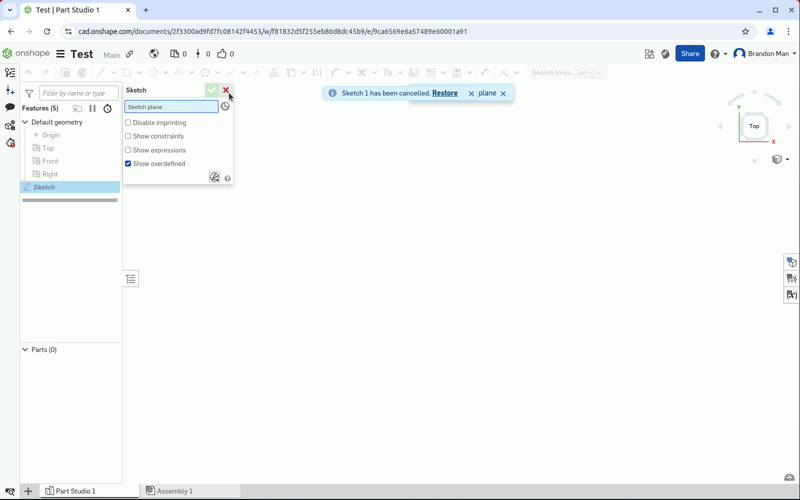
mouse_move(73, 150)
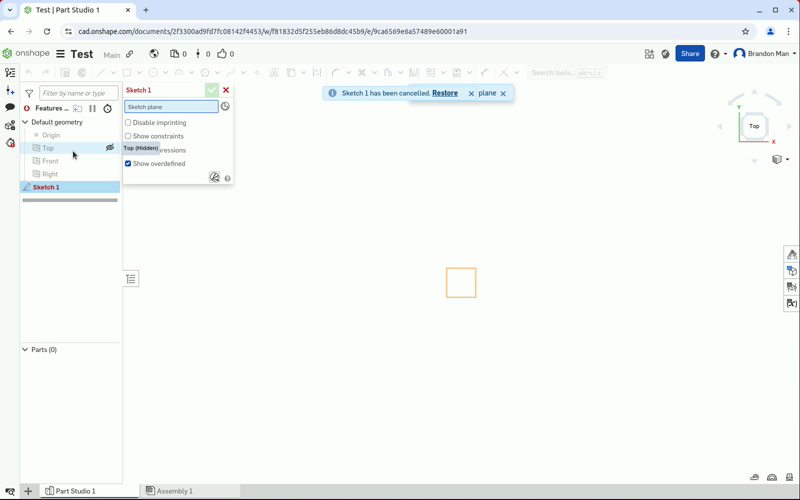
click(73, 150)
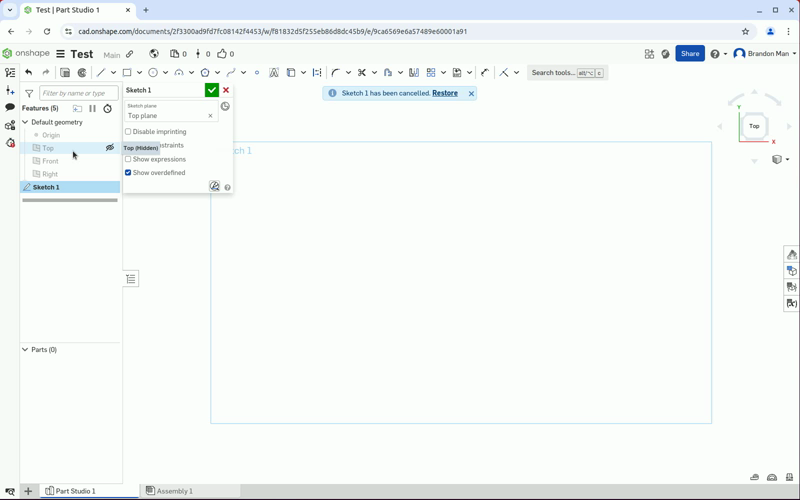
mouse_move(73, 352)
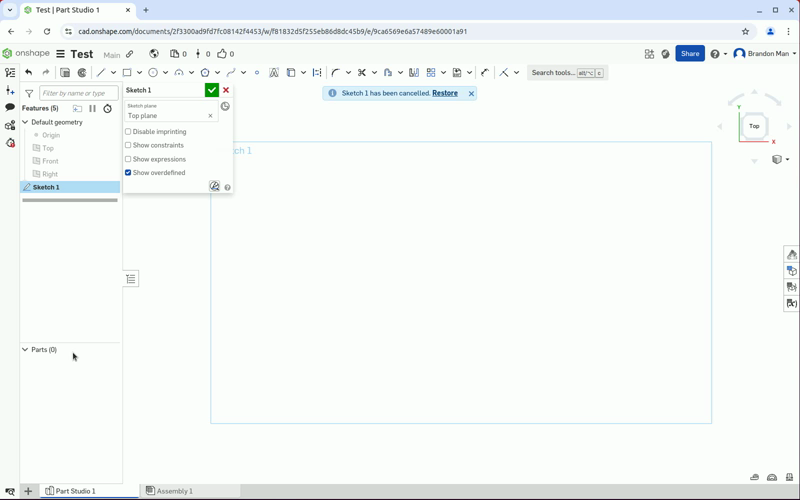
key(y)
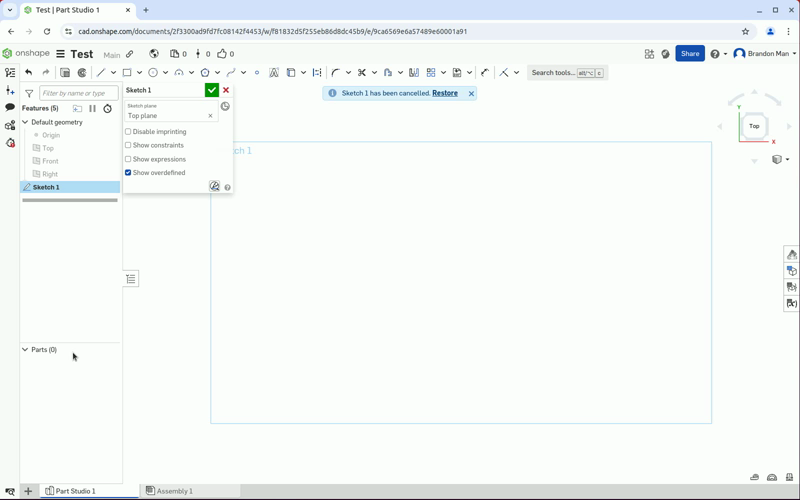
key(a)
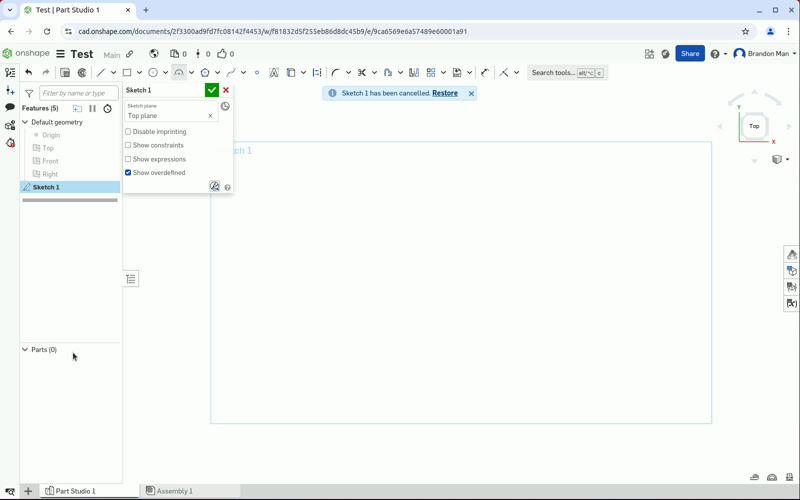
key_down(shift)
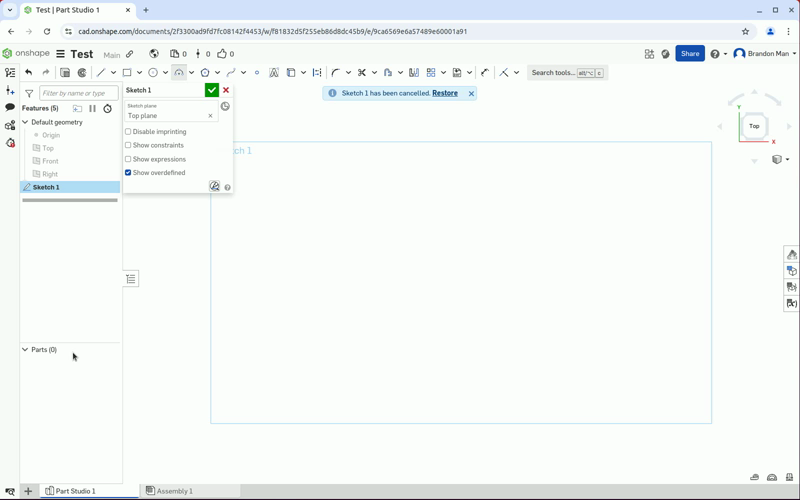
mouse_move(492, 282)
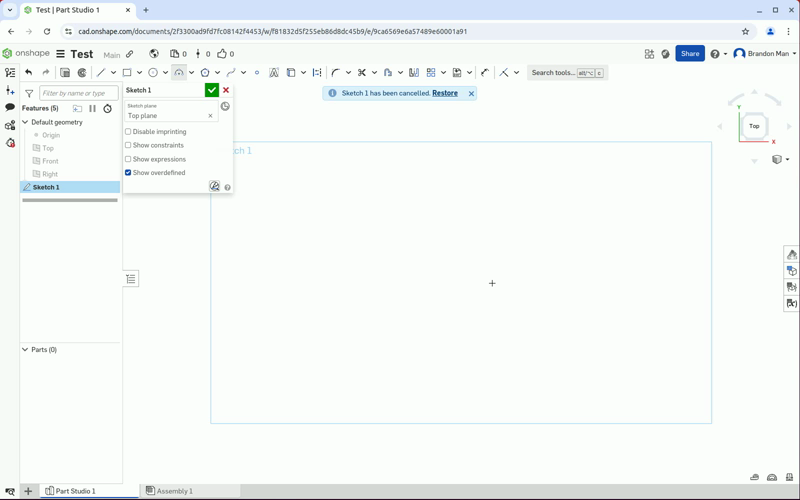
click(492, 282)
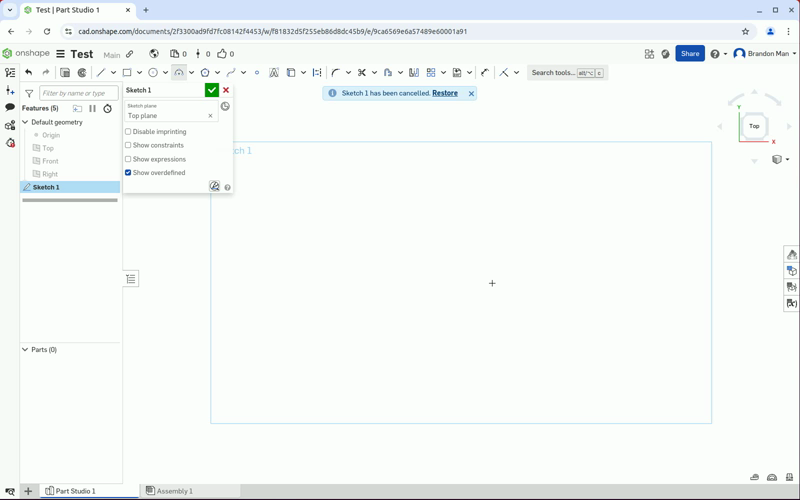
key_up(shift)
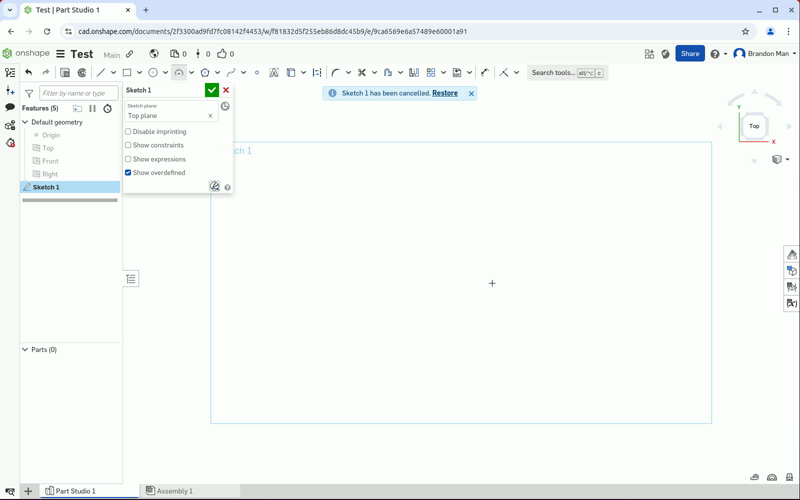
key_down(shift)
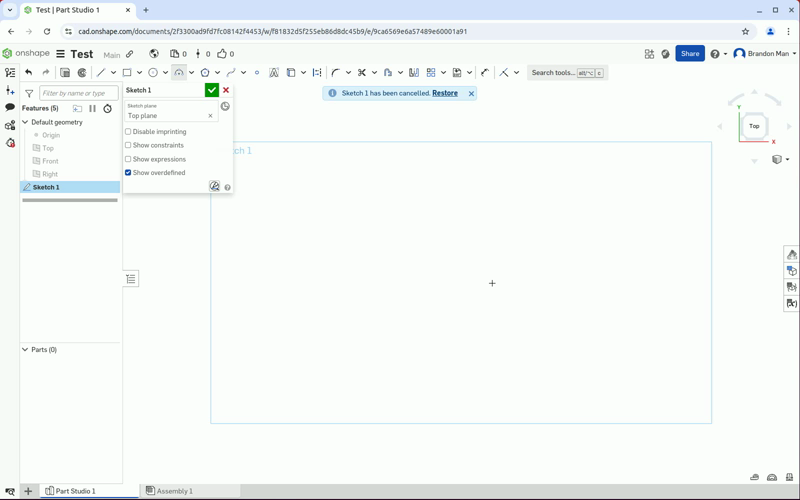
mouse_move(542, 282)
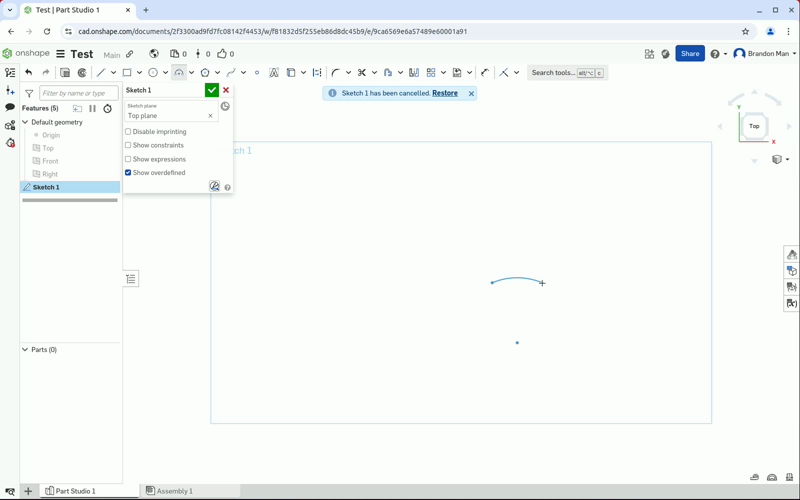
click(542, 282)
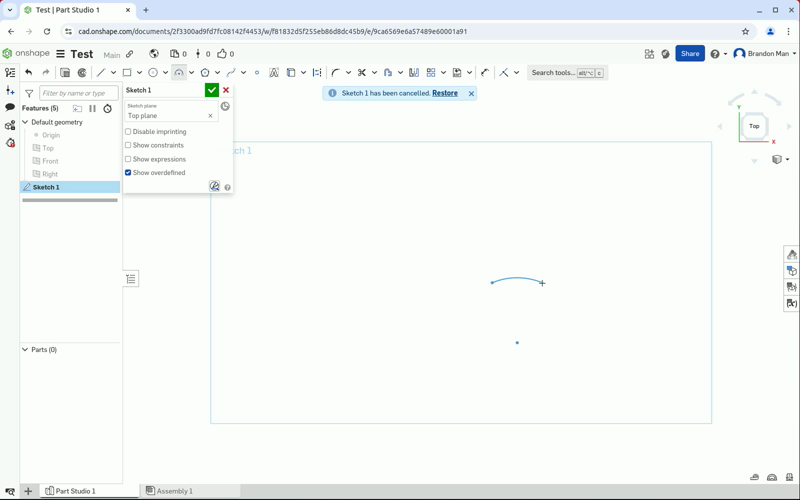
mouse_move(517, 292)
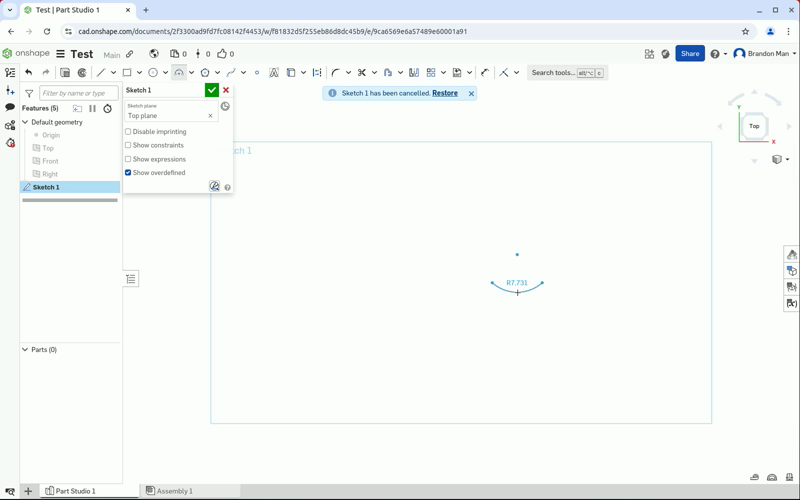
click(517, 292)
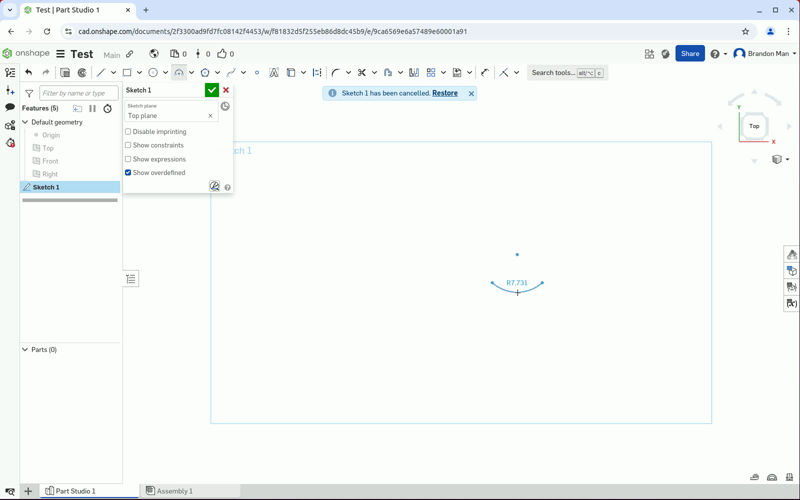
key_up(shift)
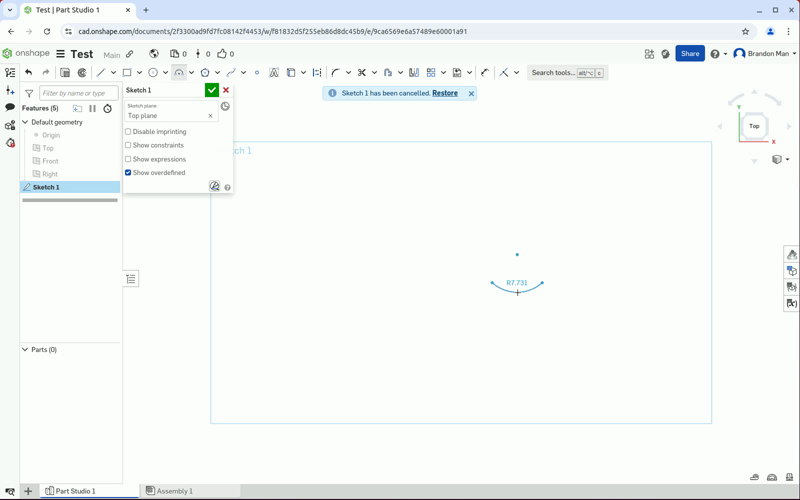
key(esc)
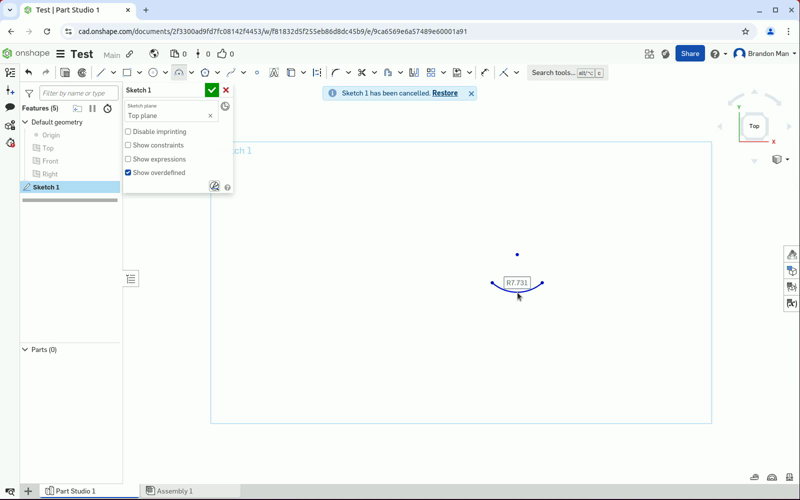
key(l)
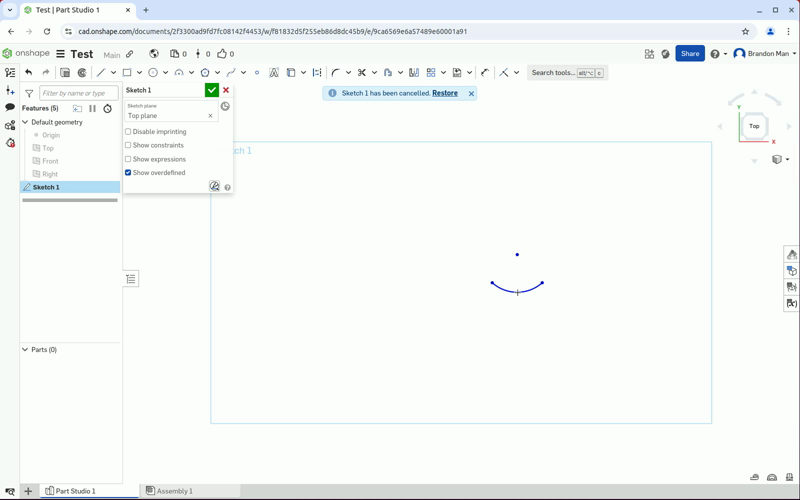
mouse_move(542, 282)
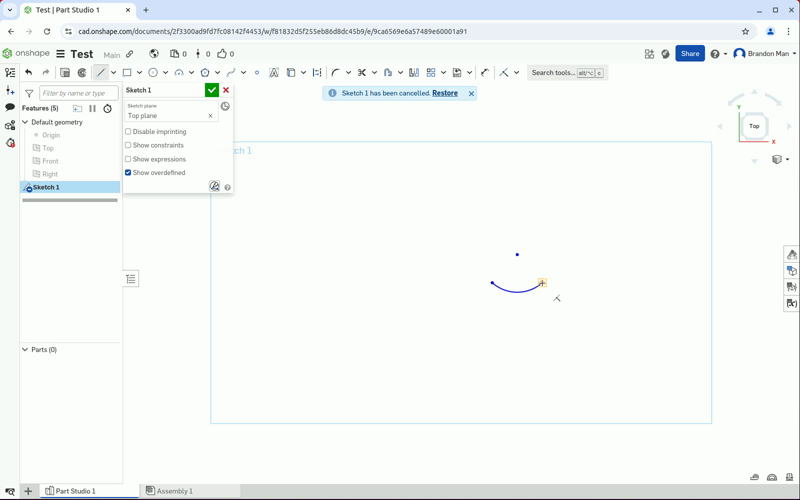
click(542, 282)
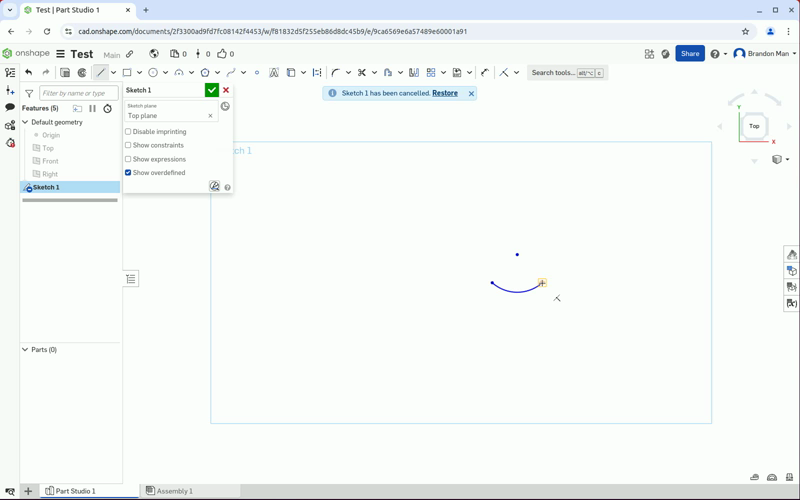
mouse_move(572, 282)
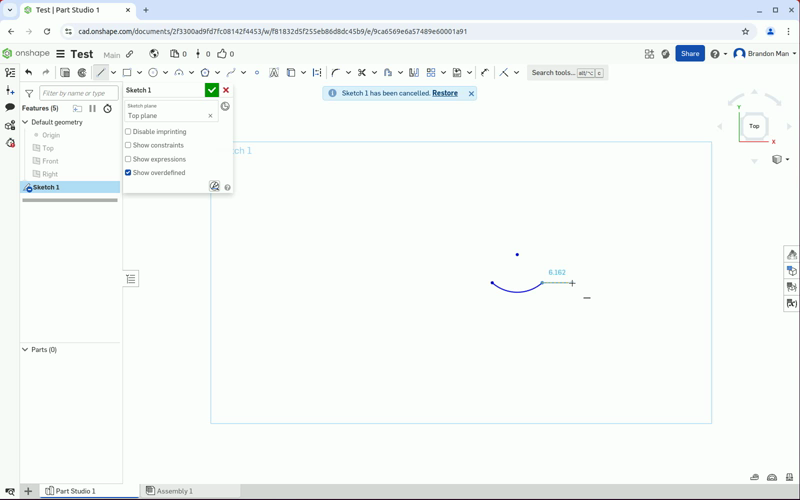
key_down(shift)
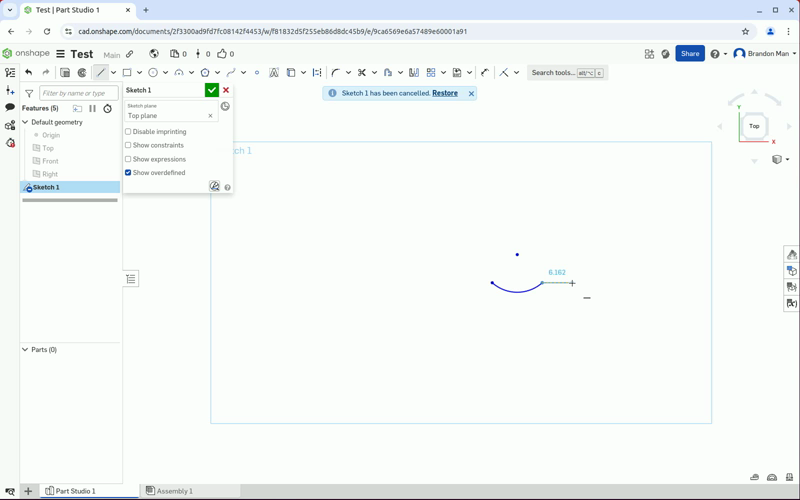
mouse_move(492, 282)
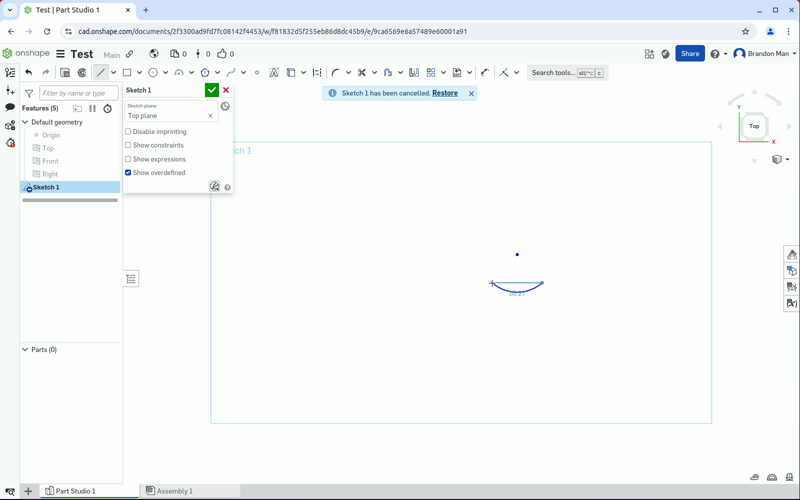
key_up(shift)
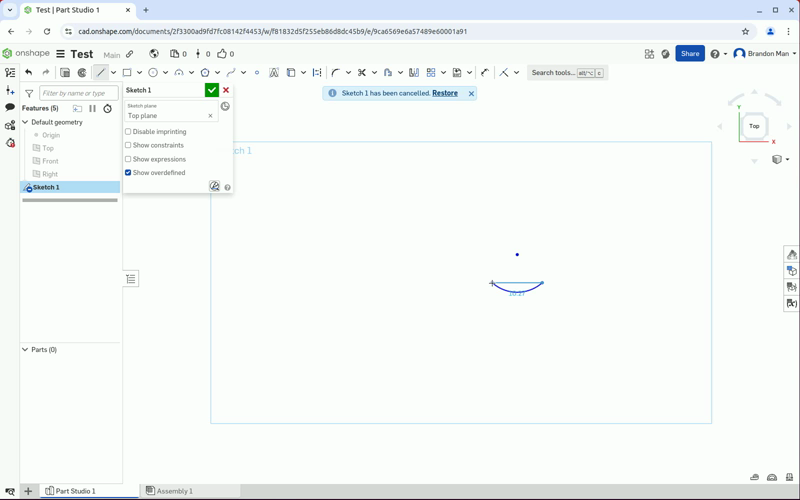
click(492, 282)
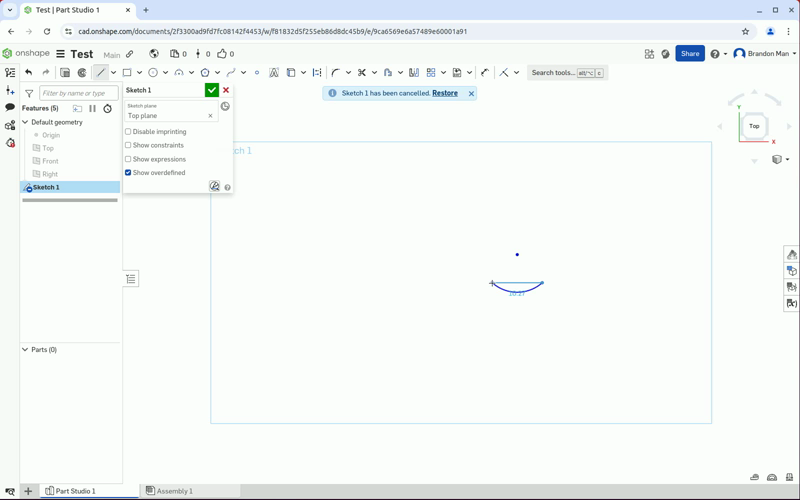
key(esc)
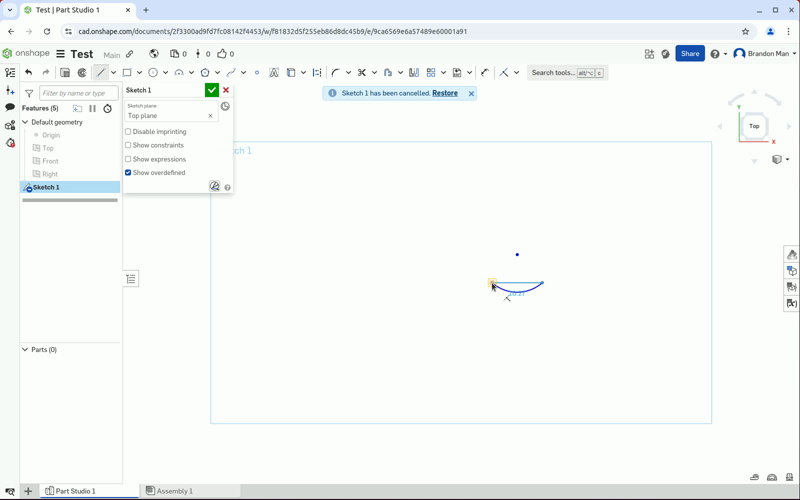
mouse_move(516, 291)
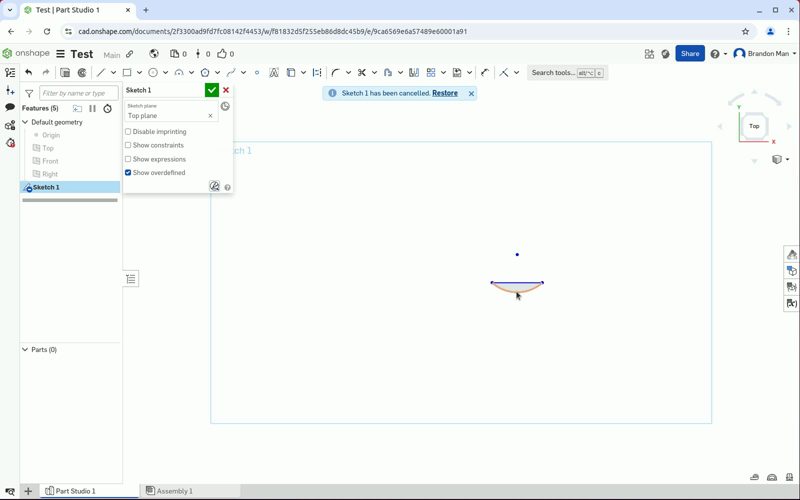
scroll(6)
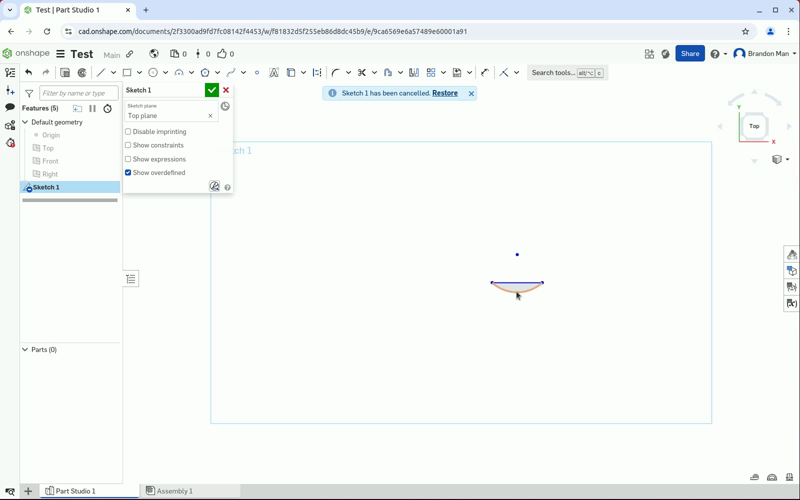
scroll(6)
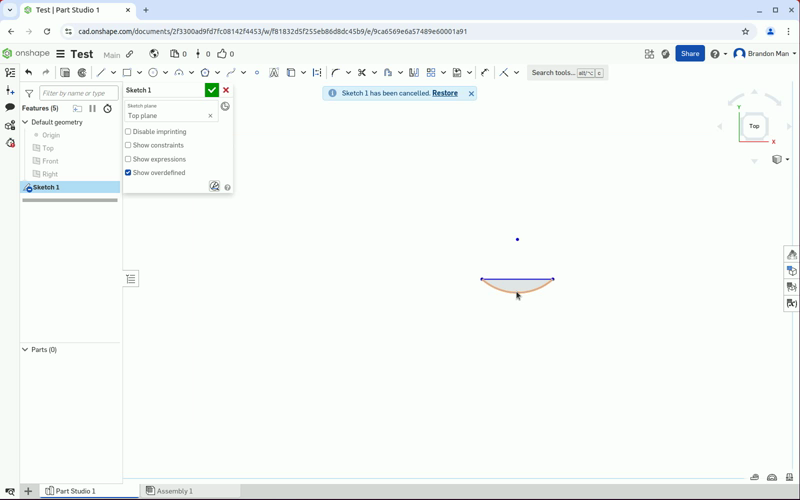
scroll(6)
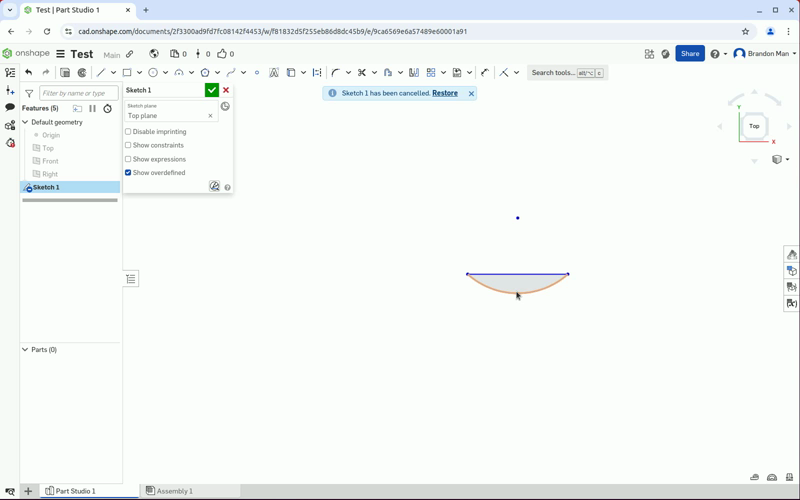
scroll(6)
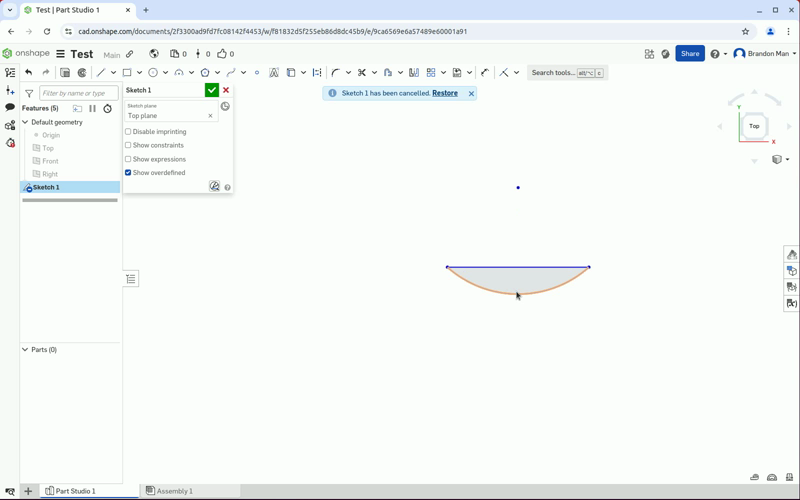
scroll(6)
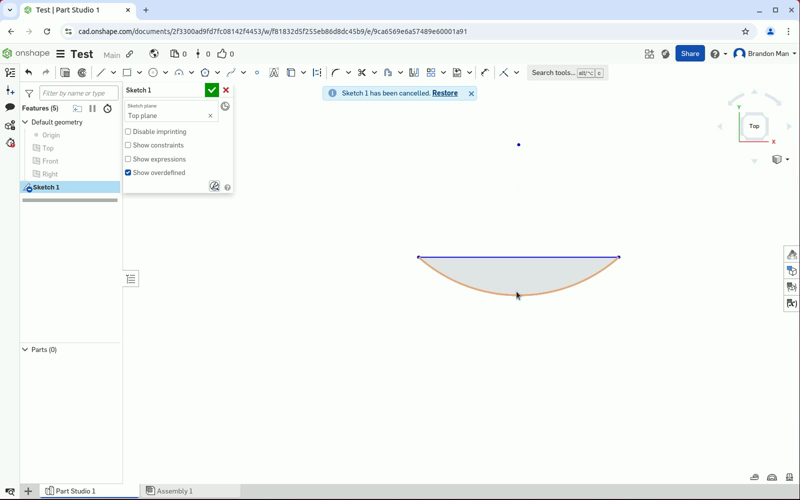
scroll(6)
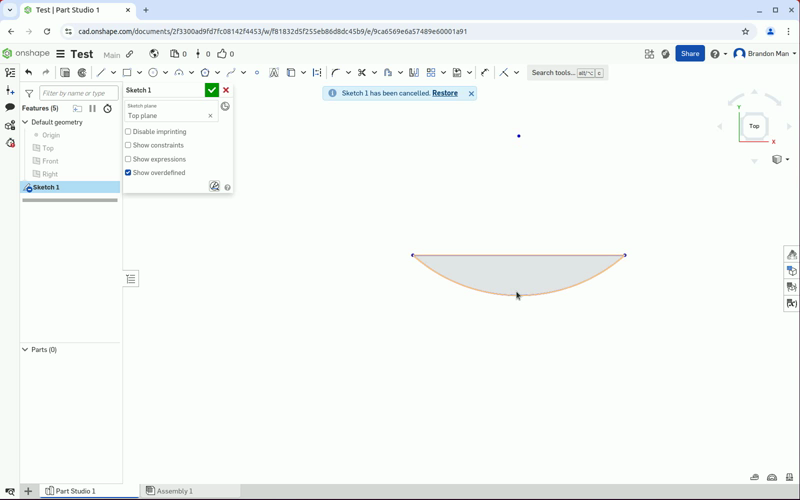
scroll(6)
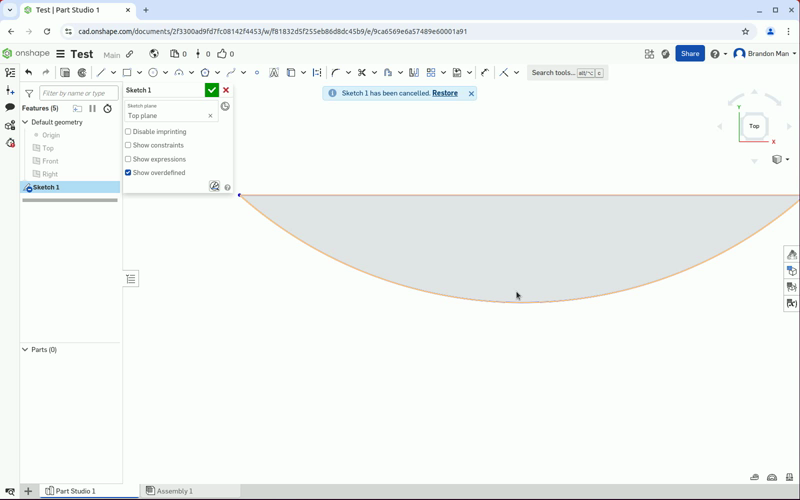
click(516, 291)
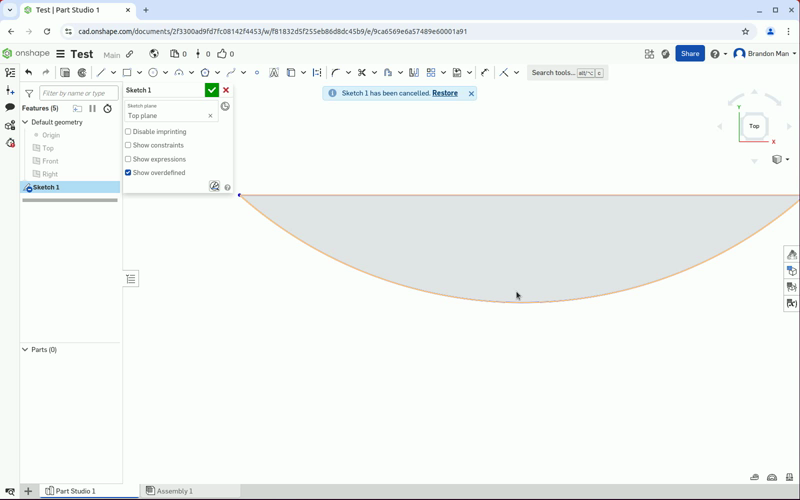
scroll(-6)
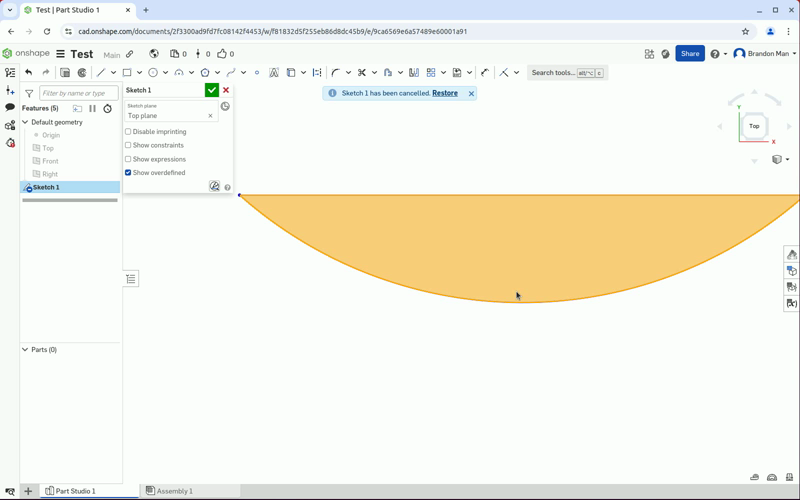
scroll(-6)
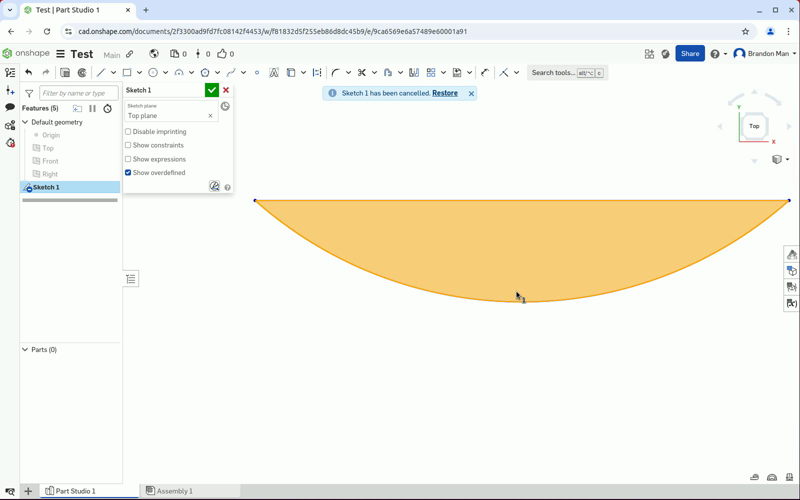
scroll(-6)
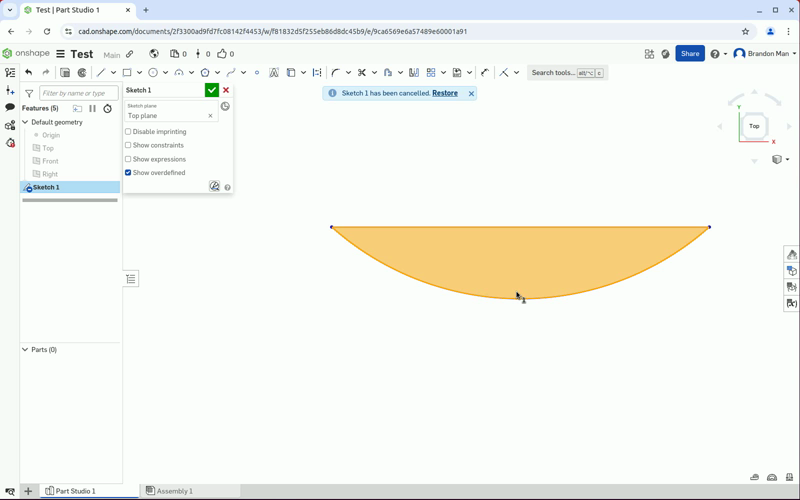
scroll(-6)
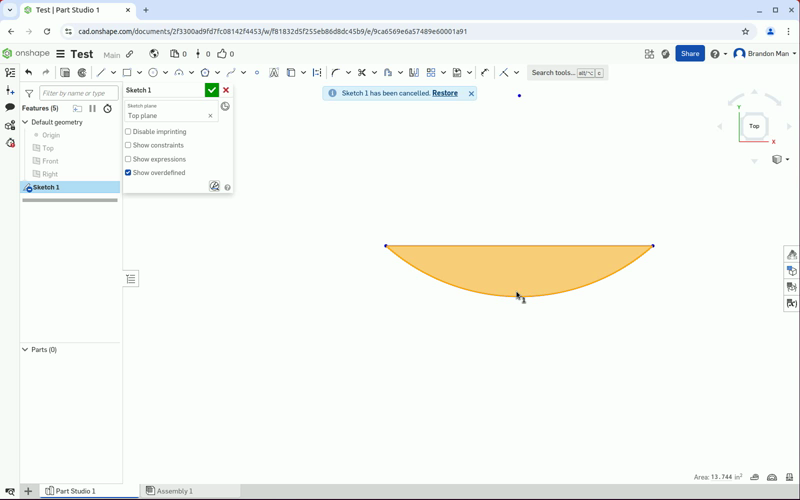
scroll(-6)
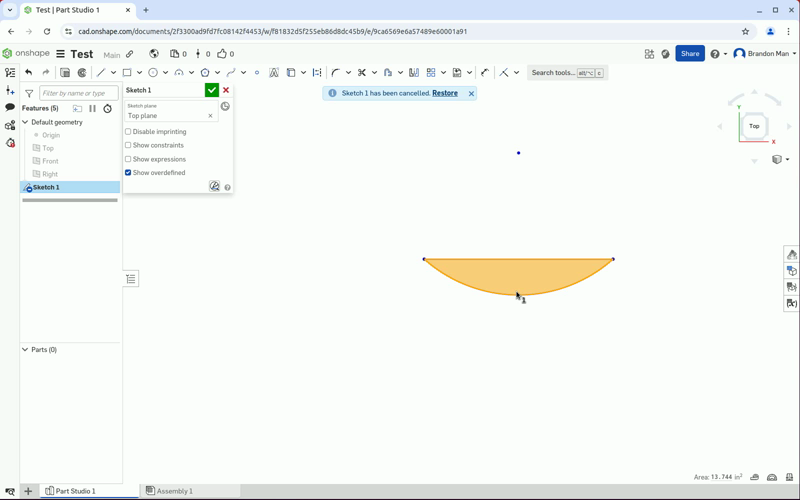
scroll(-6)
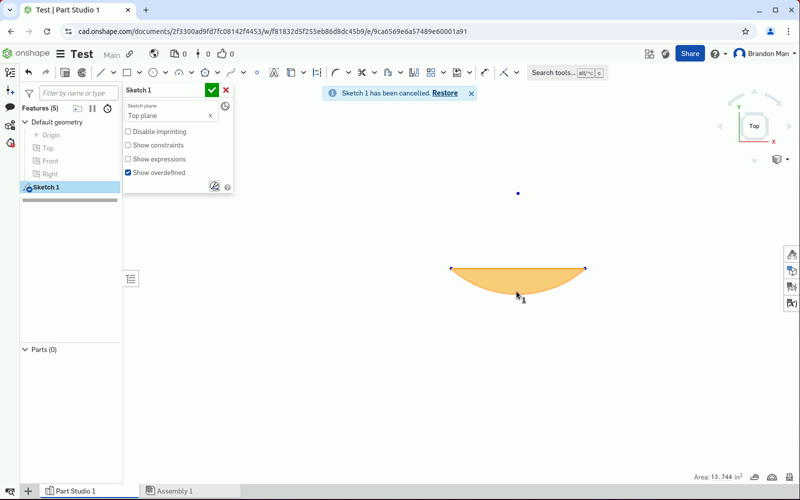
scroll(-6)
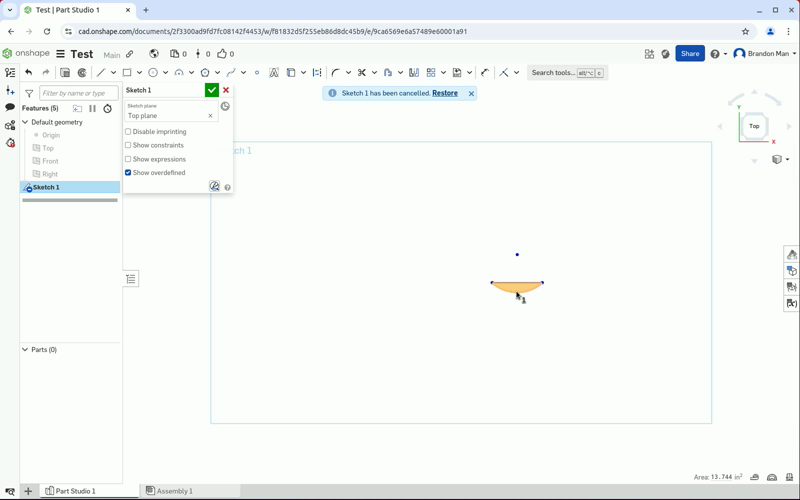
mouse_move(73, 352)
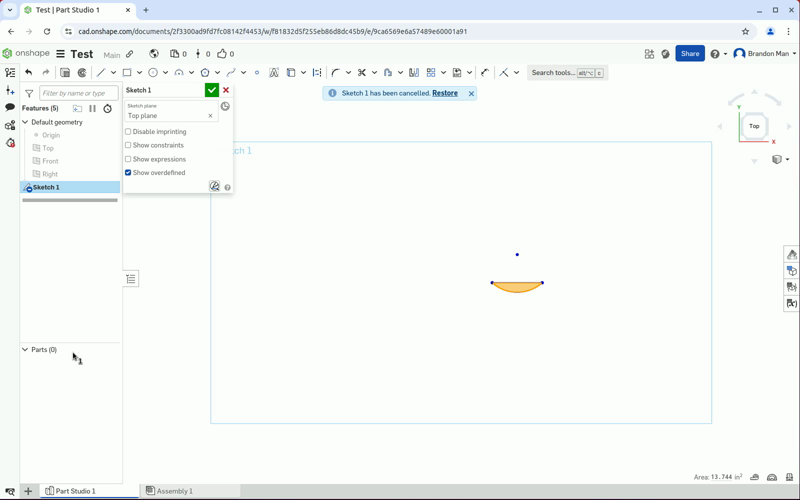
key(shift+y)
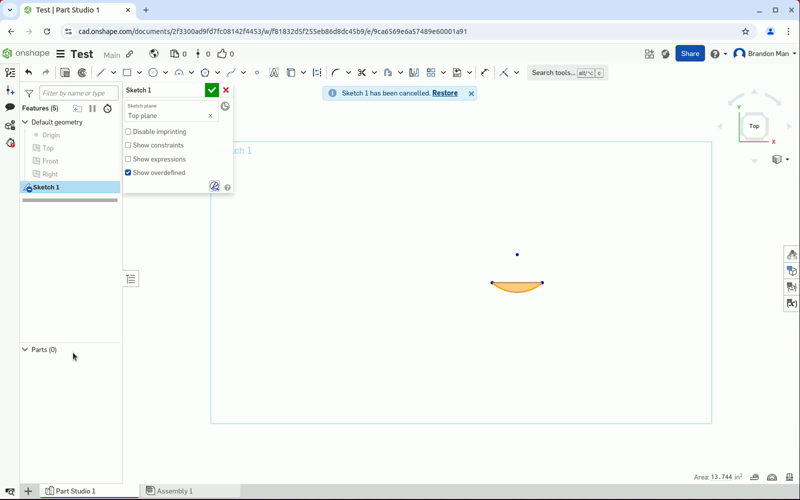
key(shift+e)
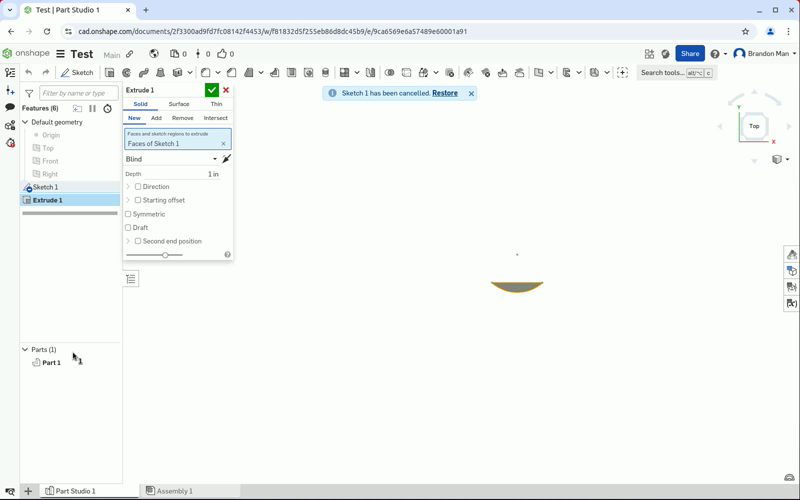
mouse_move(143, 106)
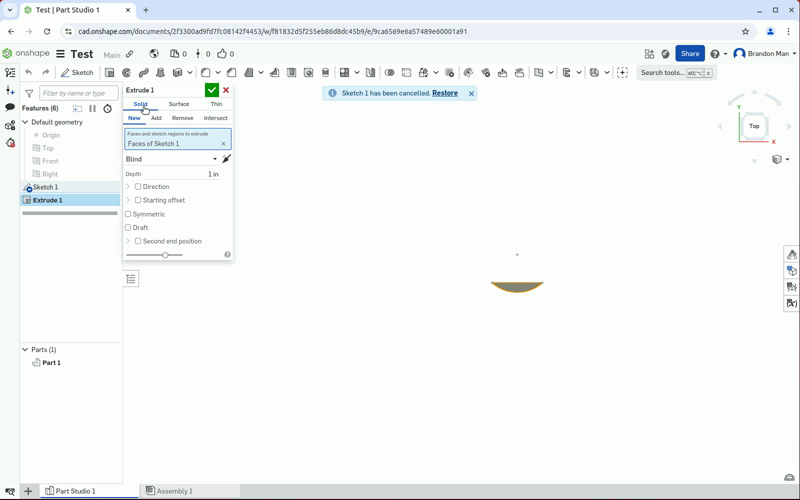
click(143, 106)
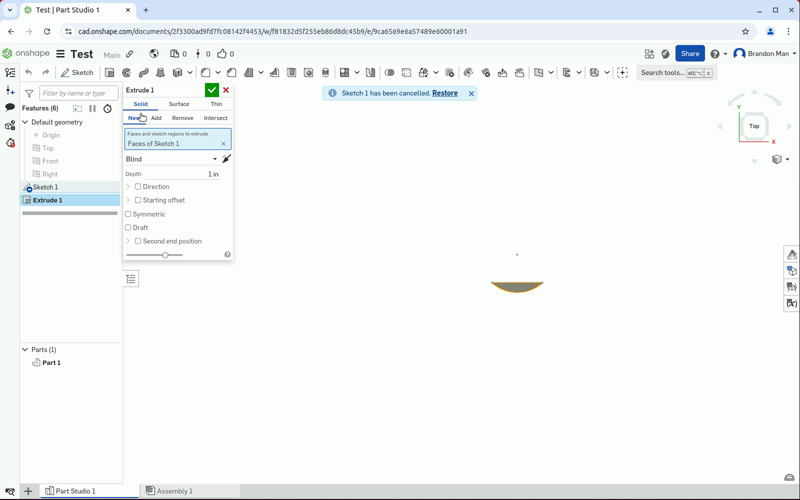
mouse_move(137, 120)
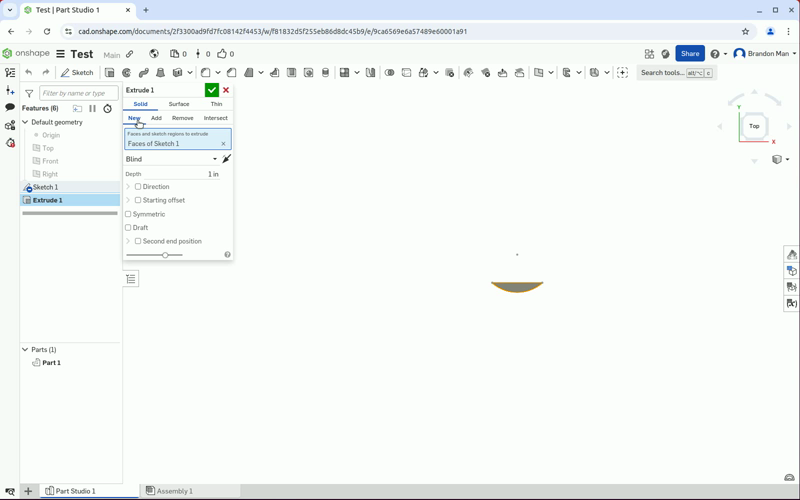
click(137, 120)
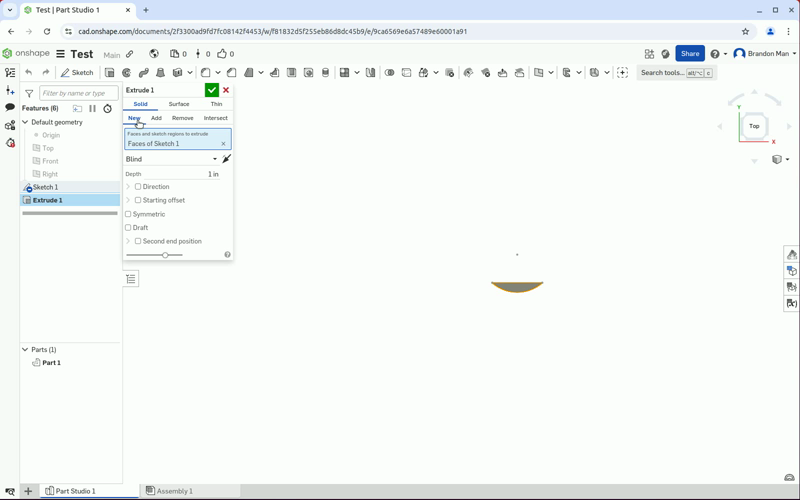
key(tab, 4)
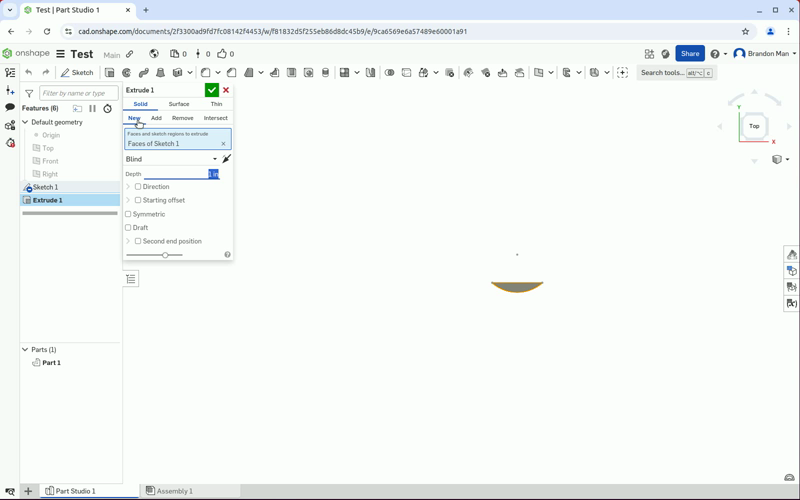
text(19.257)
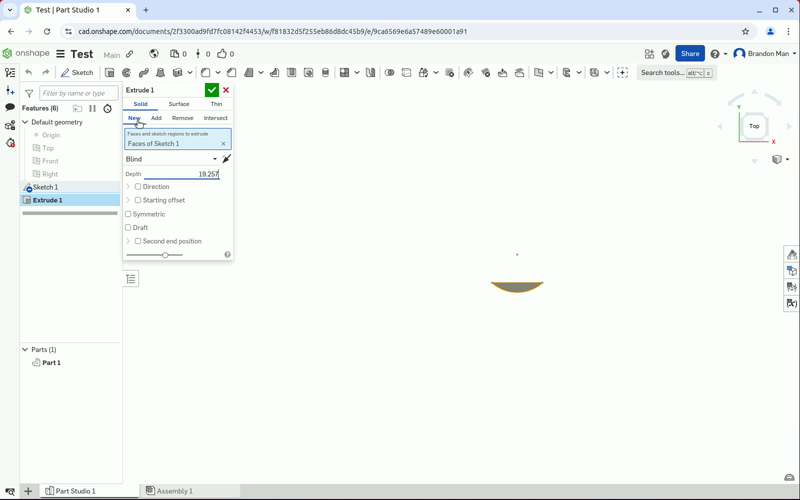
key(enter)
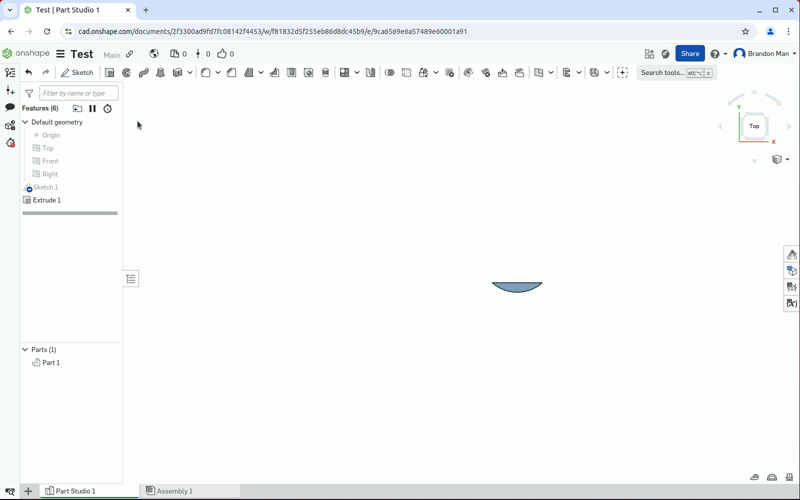
key(shift+h)
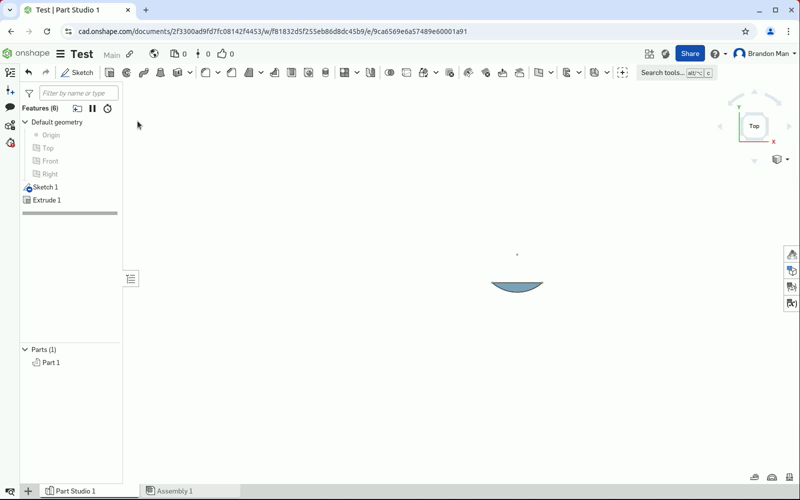
key(shift+h)
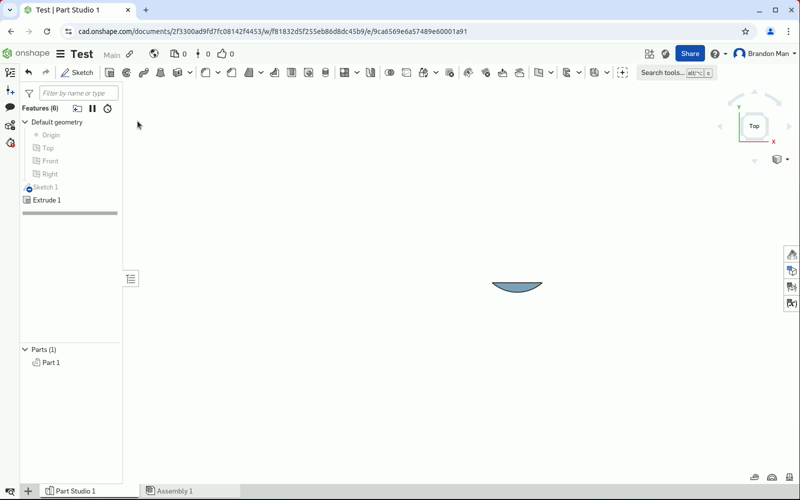
mouse_move(73, 189)
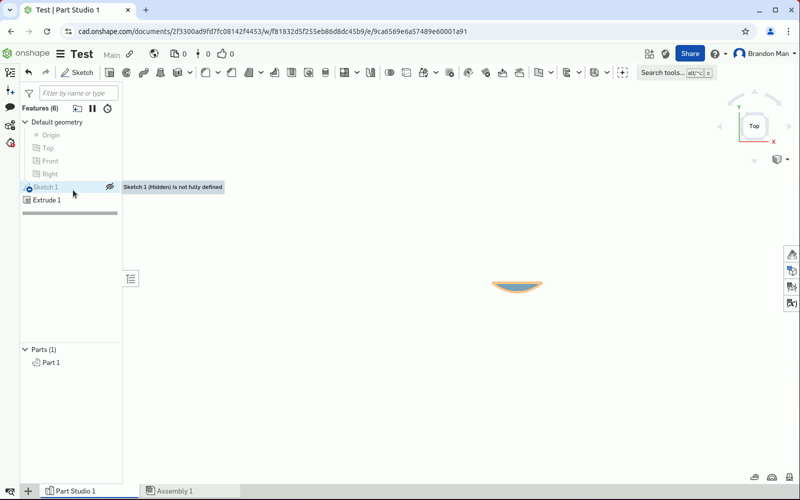
click(73, 189)
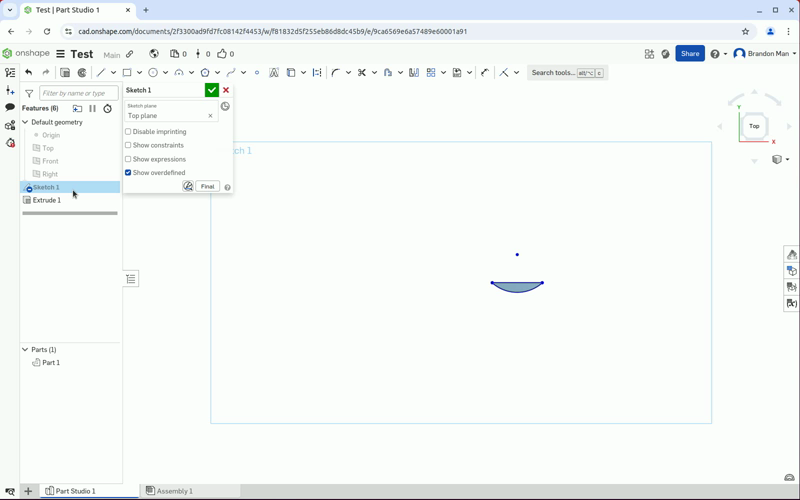
mouse_move(229, 92)
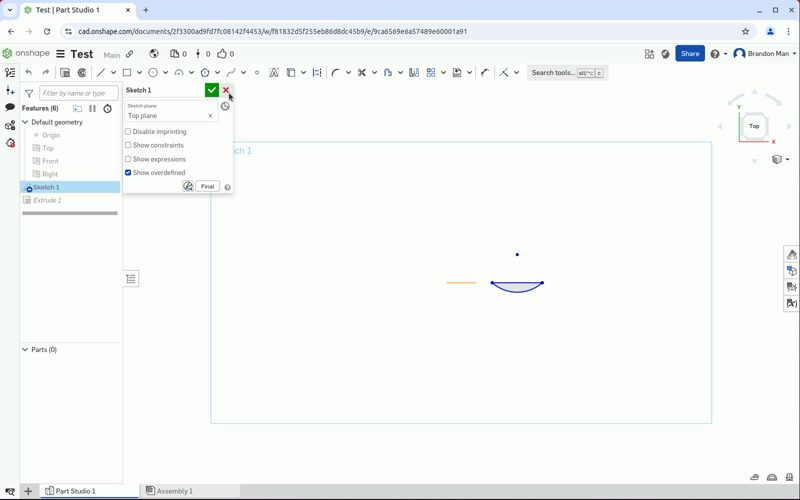
click(229, 92)
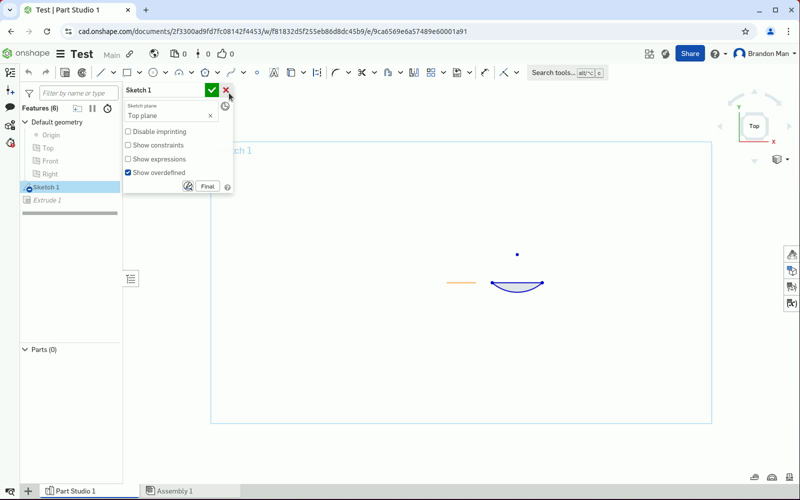
key(shift+s)
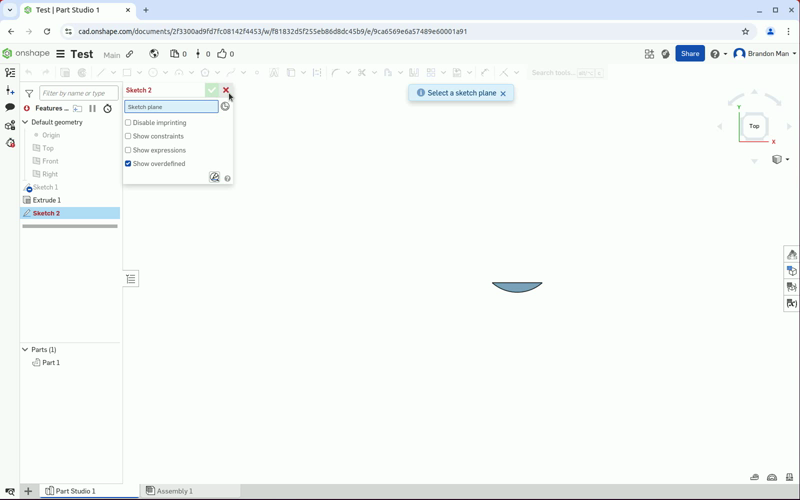
mouse_move(73, 150)
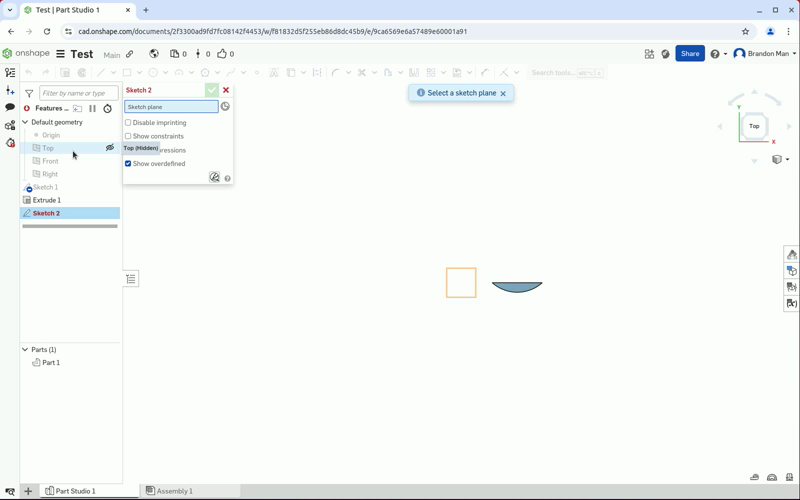
click(73, 150)
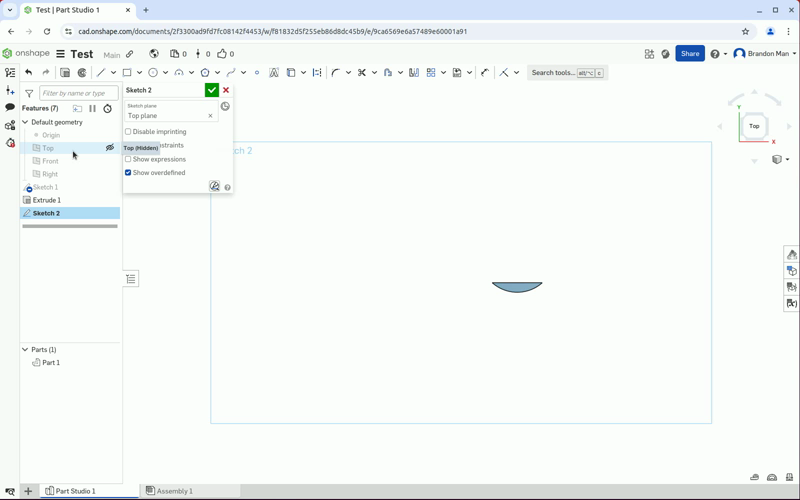
mouse_move(73, 352)
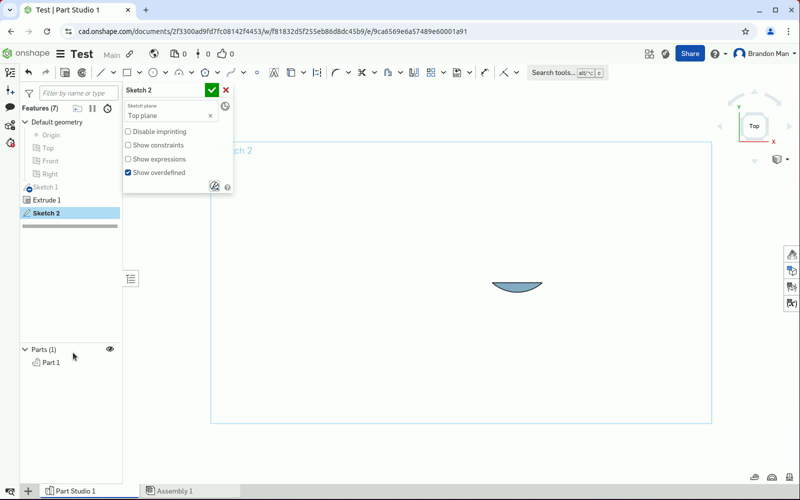
key(y)
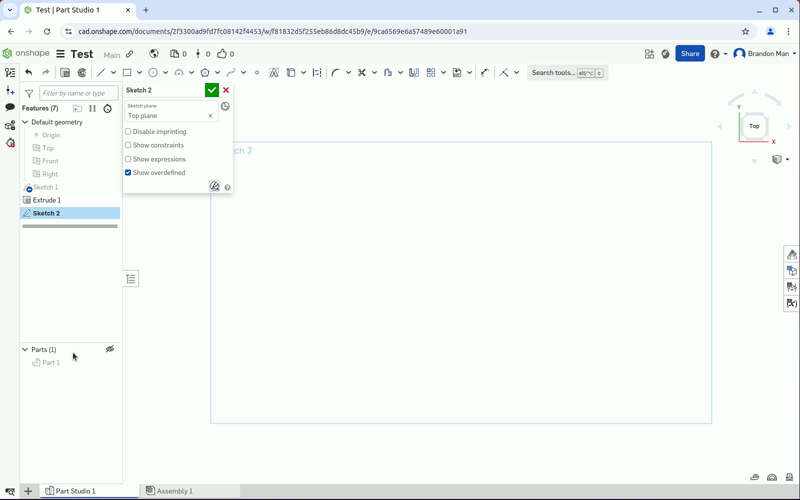
key(l)
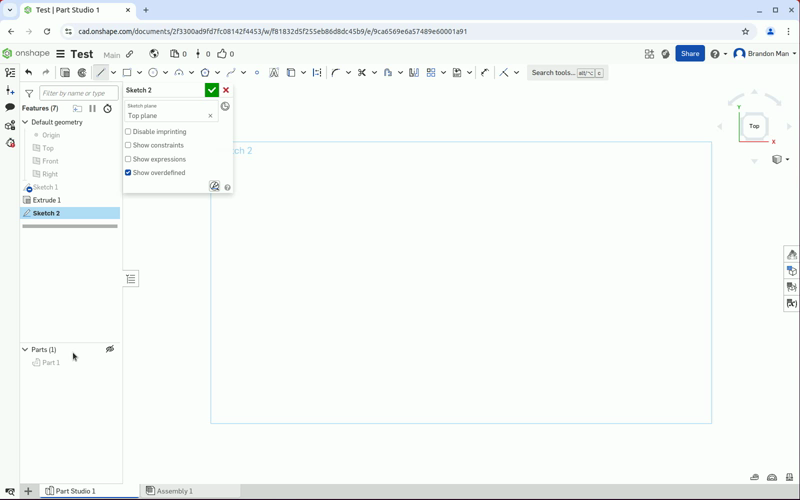
key_down(shift)
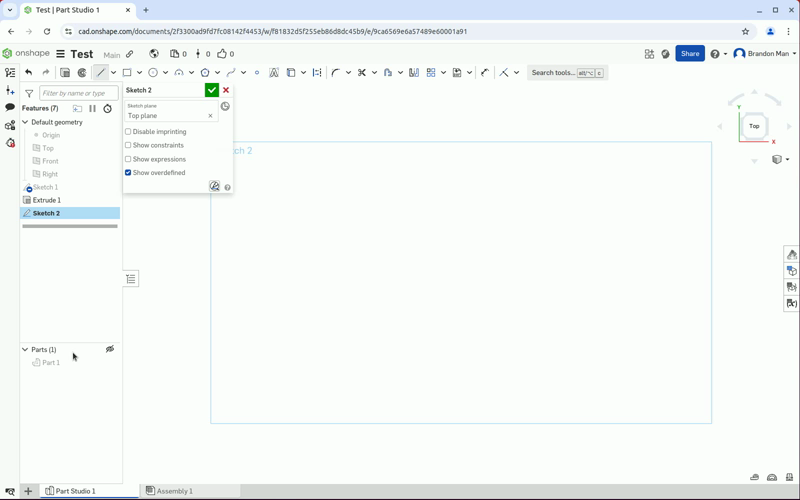
mouse_move(460, 282)
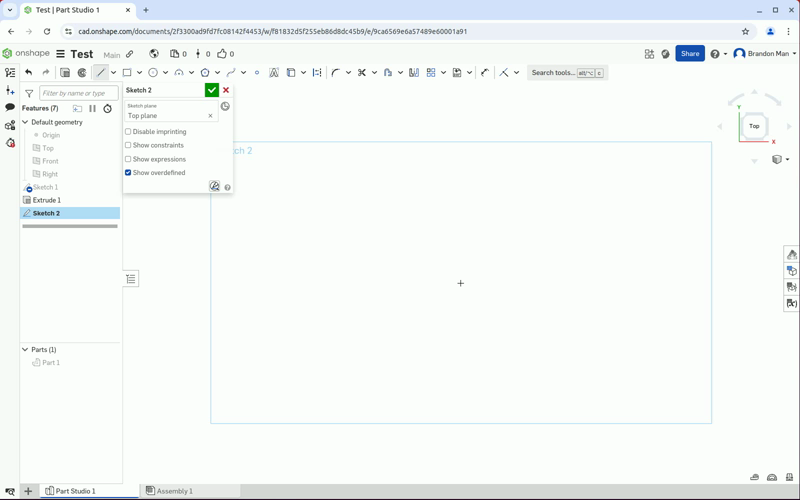
click(460, 282)
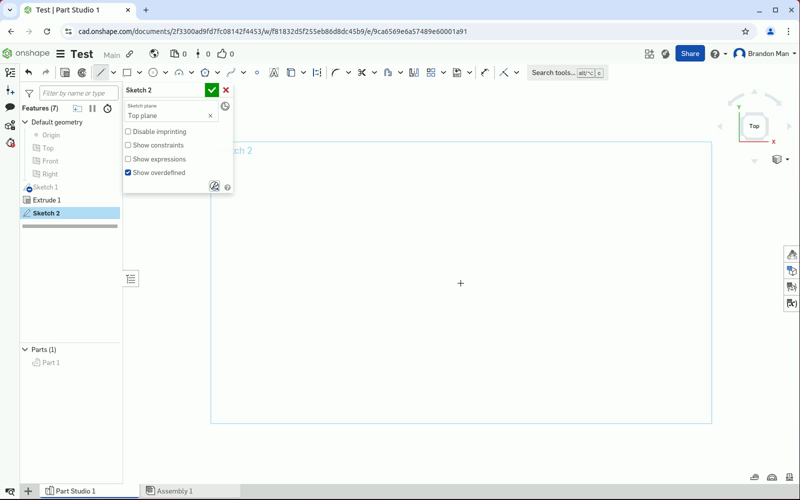
key_up(shift)
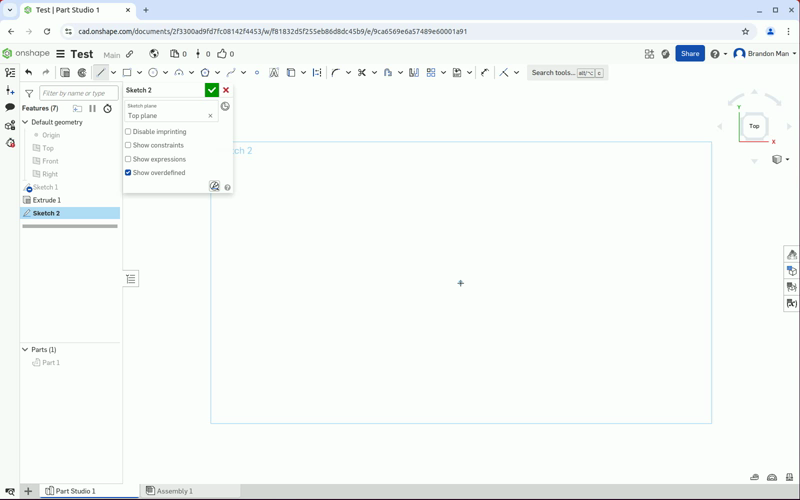
key_down(shift)
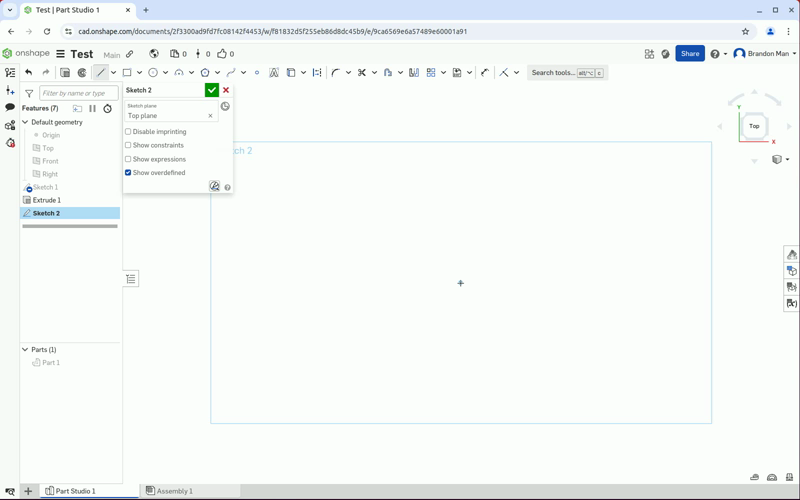
mouse_move(490, 282)
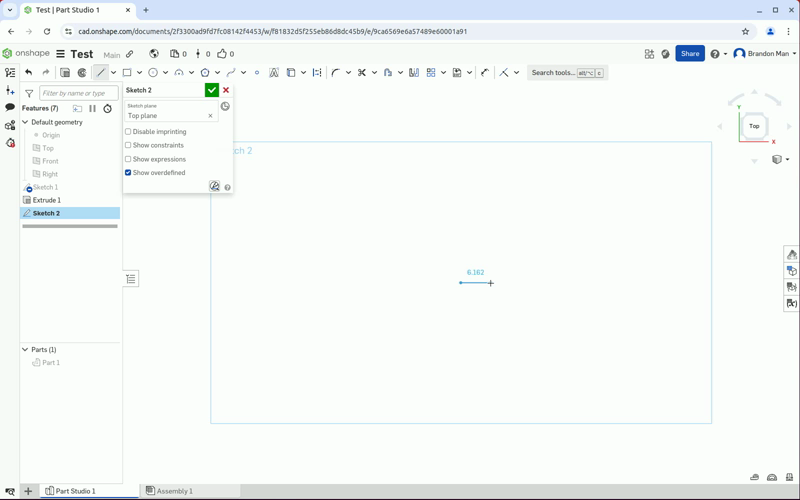
mouse_move(492, 282)
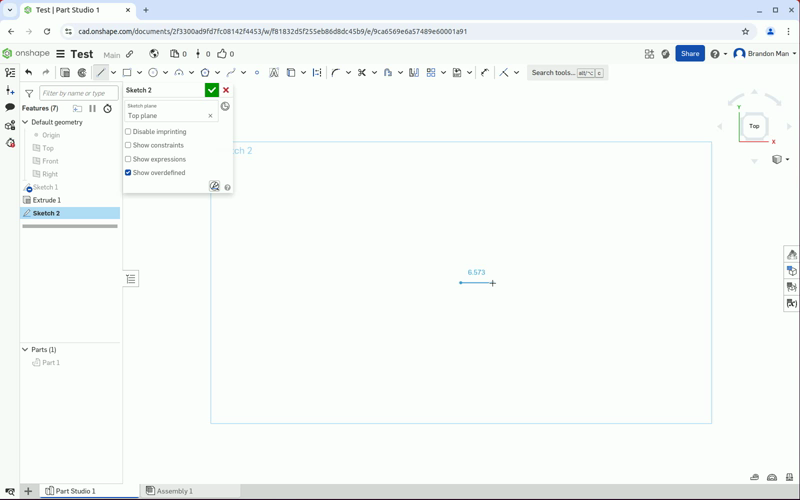
click(492, 282)
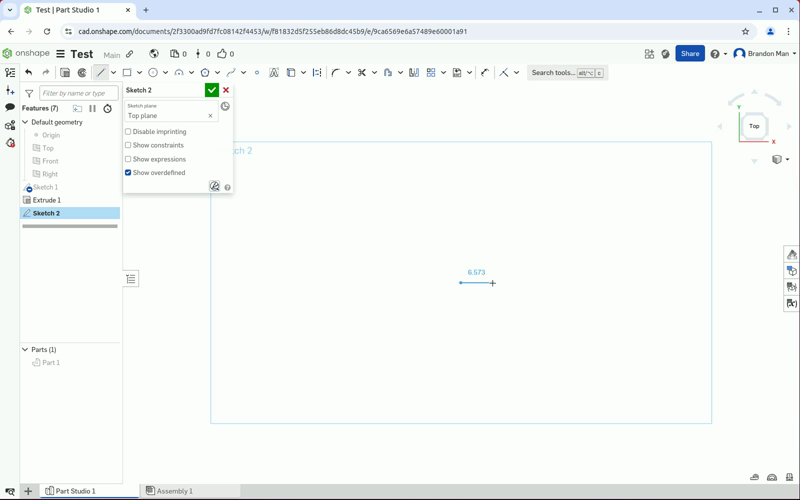
key_up(shift)
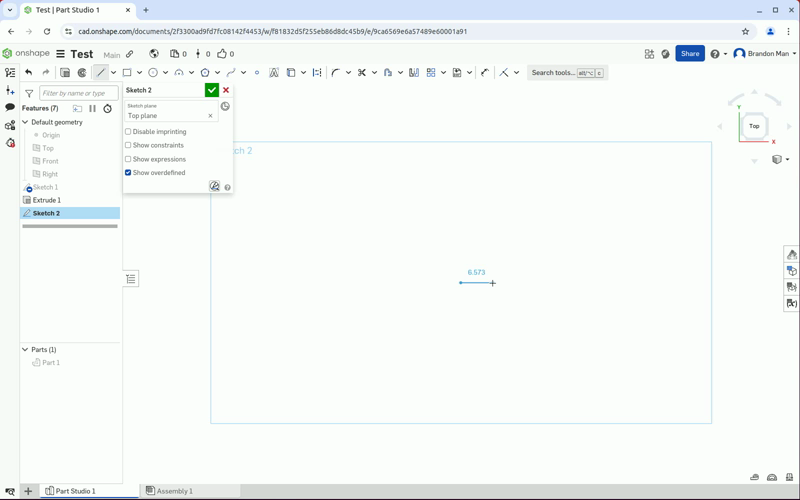
key_down(shift)
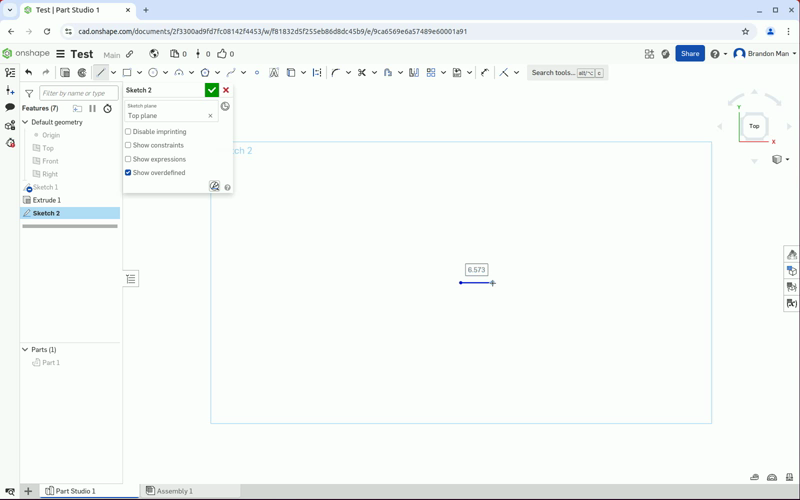
mouse_move(522, 282)
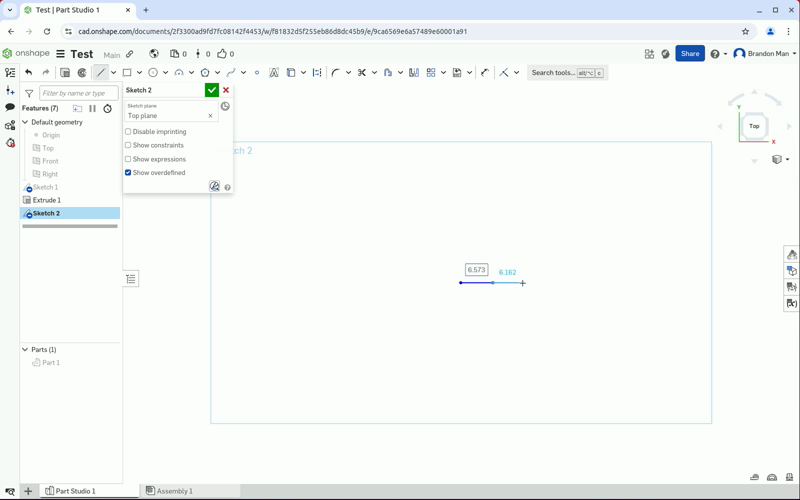
mouse_move(541, 282)
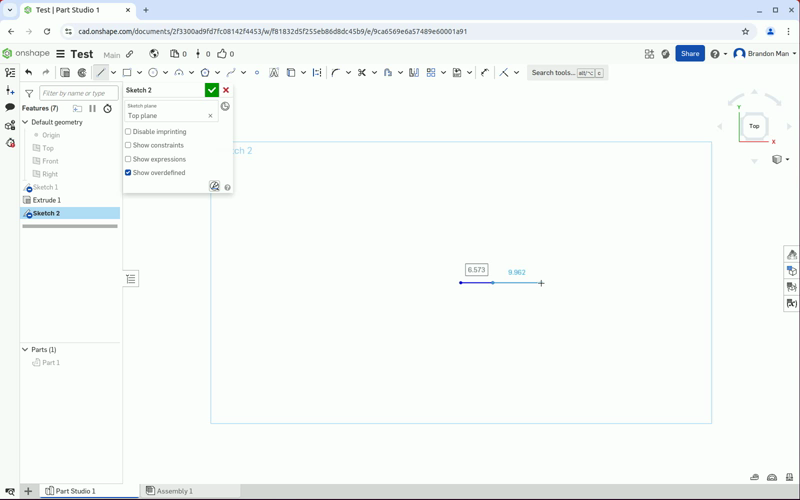
click(541, 282)
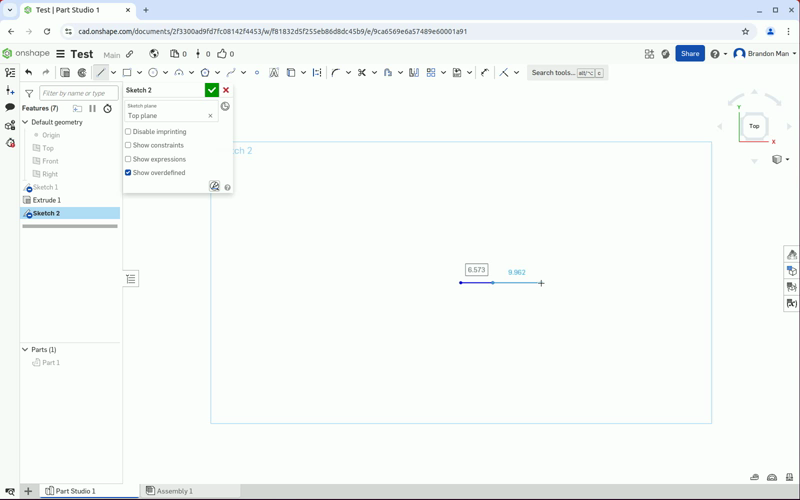
key_up(shift)
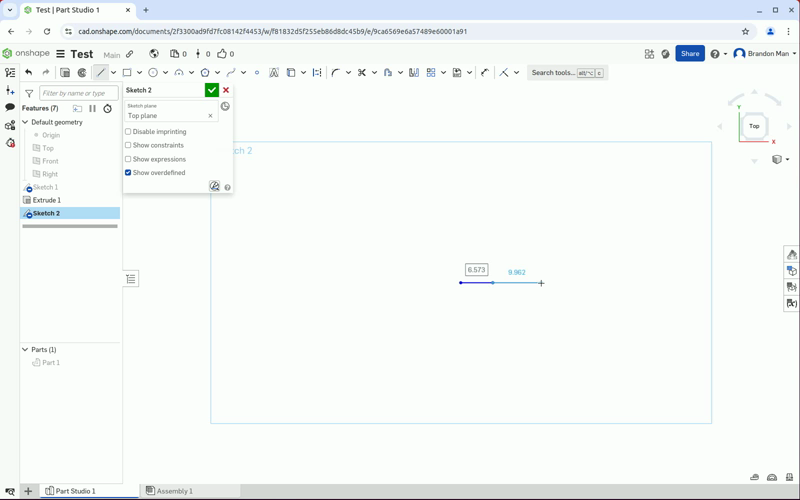
key_down(shift)
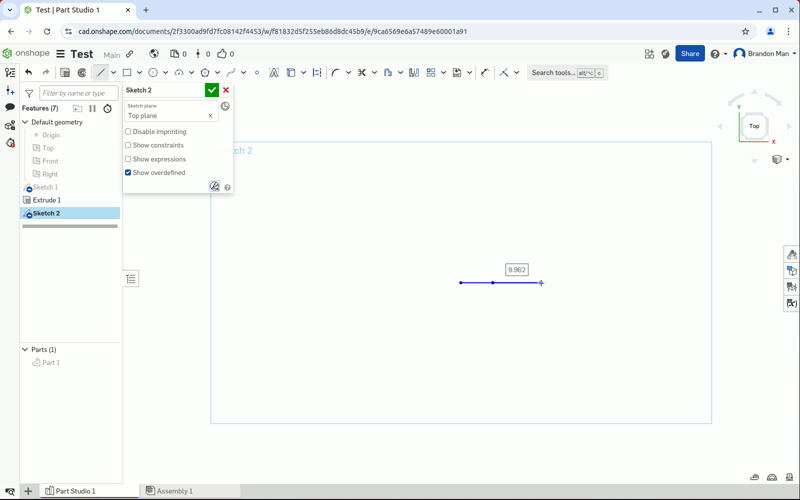
mouse_move(571, 282)
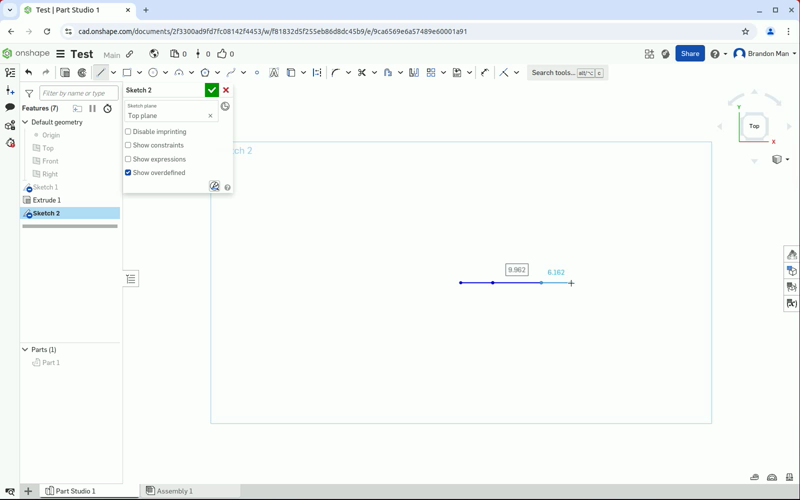
mouse_move(573, 282)
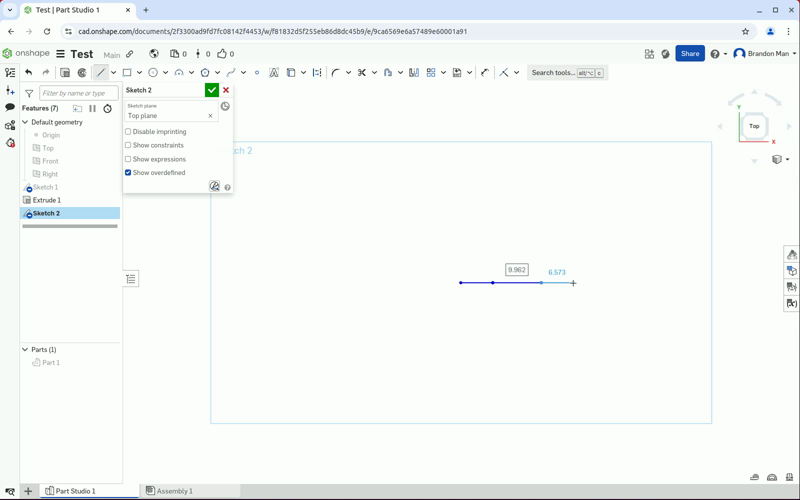
click(573, 282)
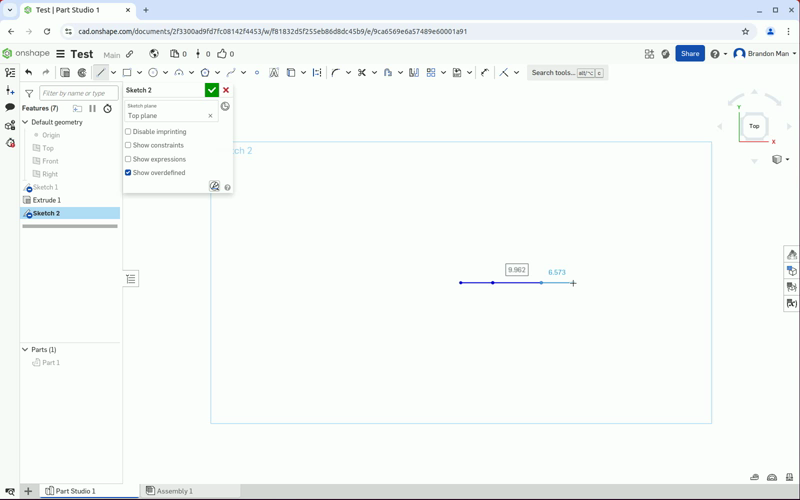
key_up(shift)
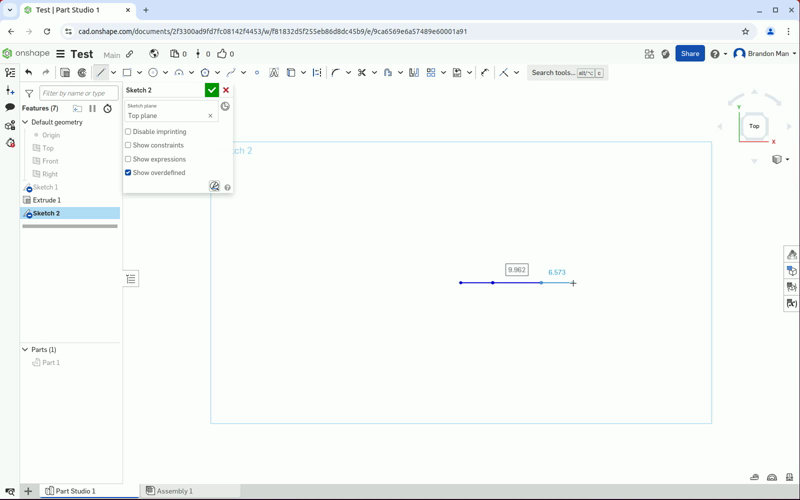
key_down(shift)
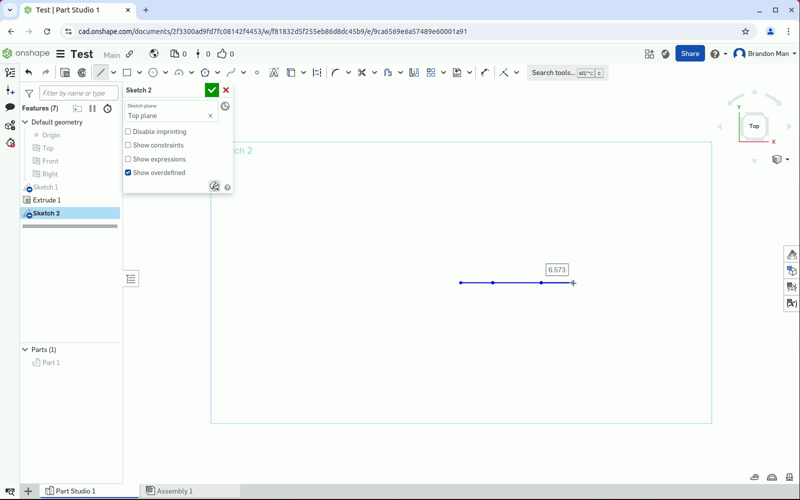
mouse_move(589, 282)
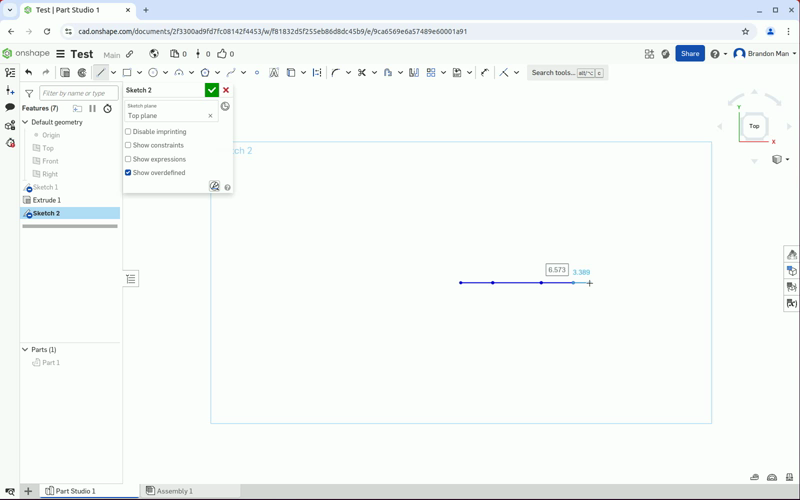
mouse_move(573, 226)
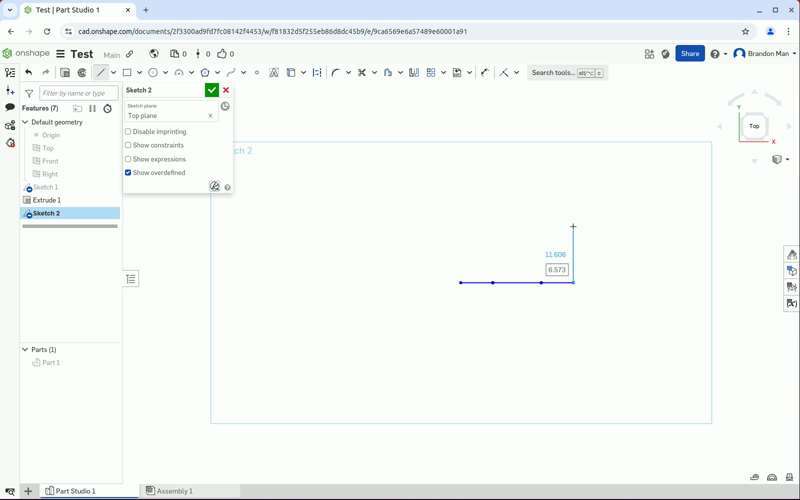
click(573, 226)
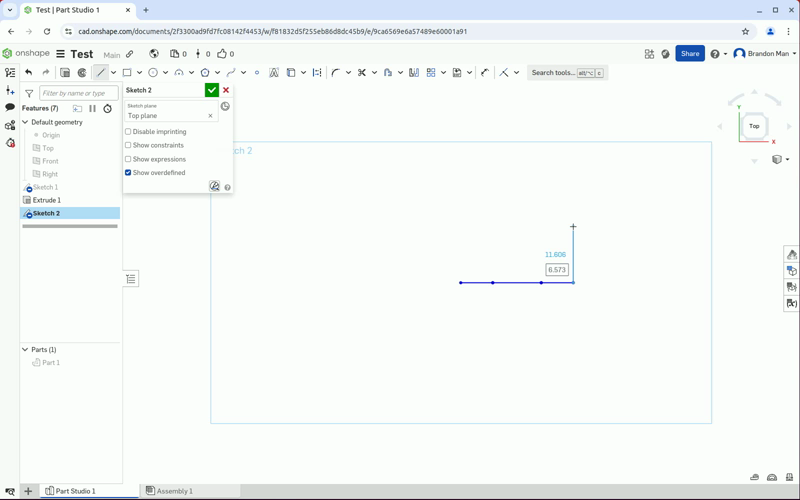
key_up(shift)
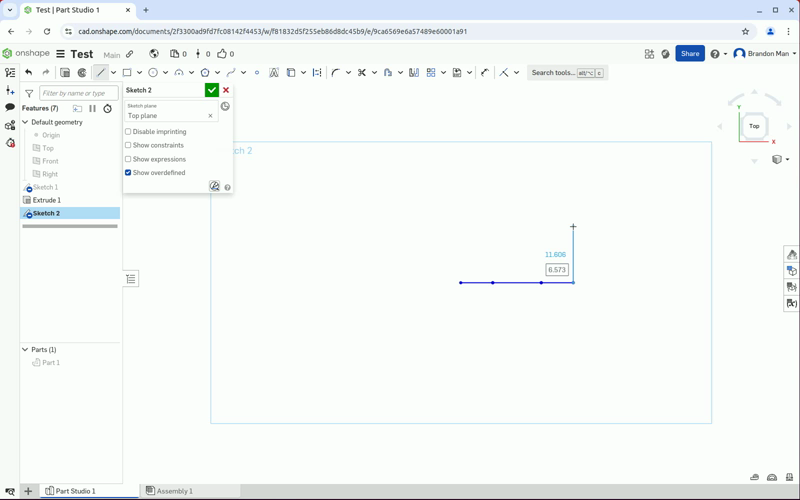
key_down(shift)
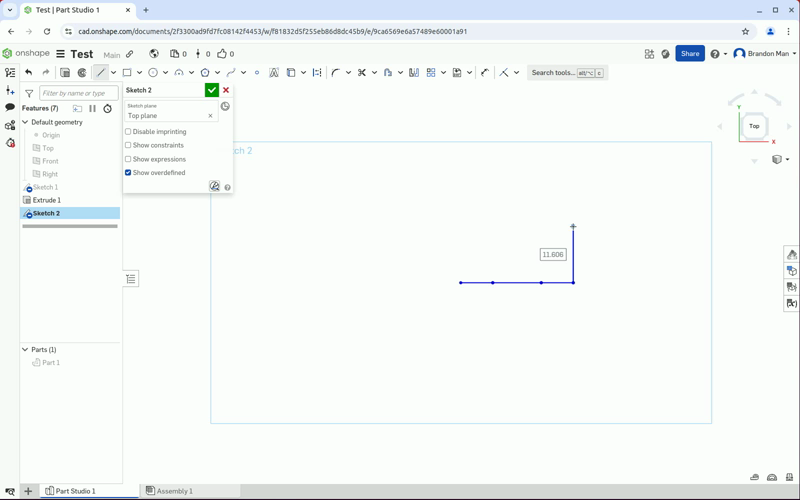
mouse_move(589, 226)
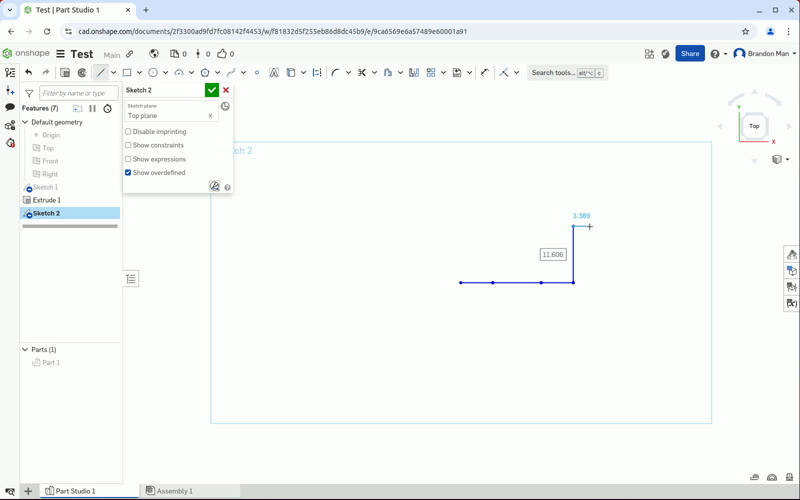
mouse_move(541, 226)
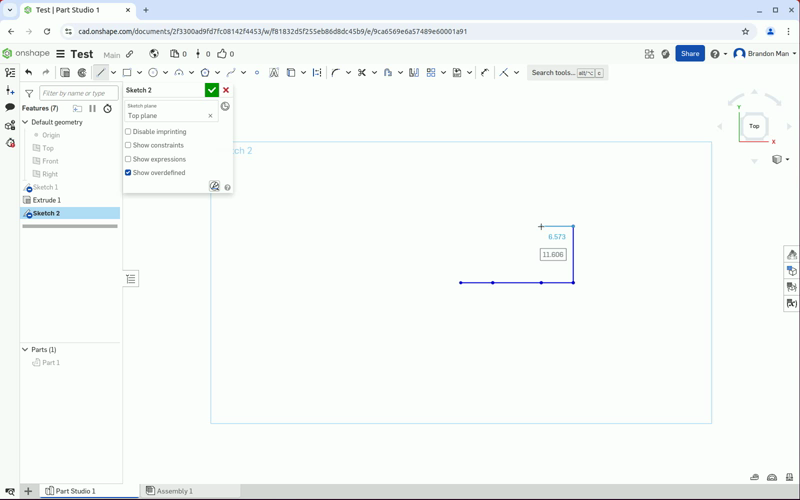
click(541, 226)
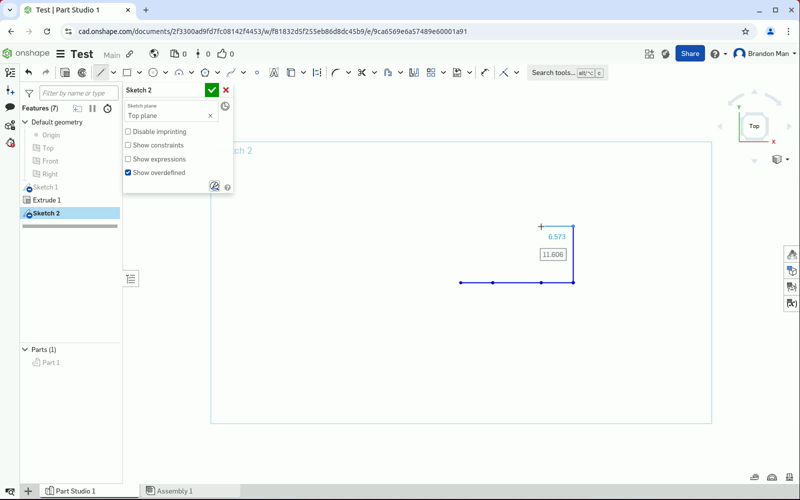
key_up(shift)
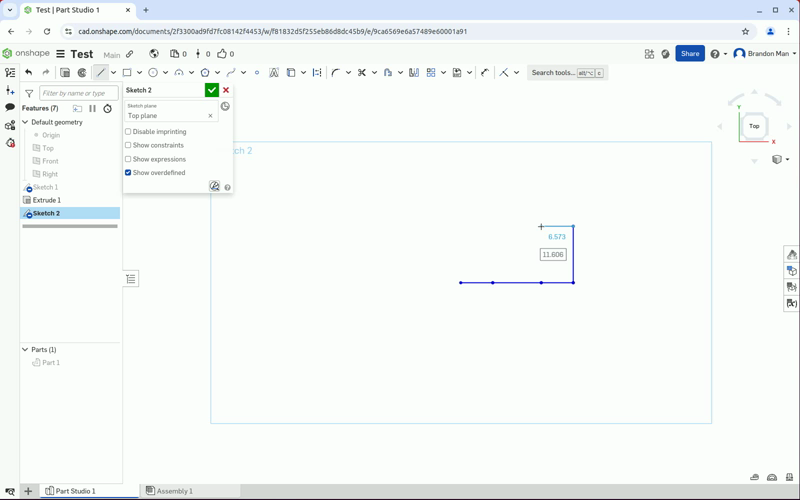
key_down(shift)
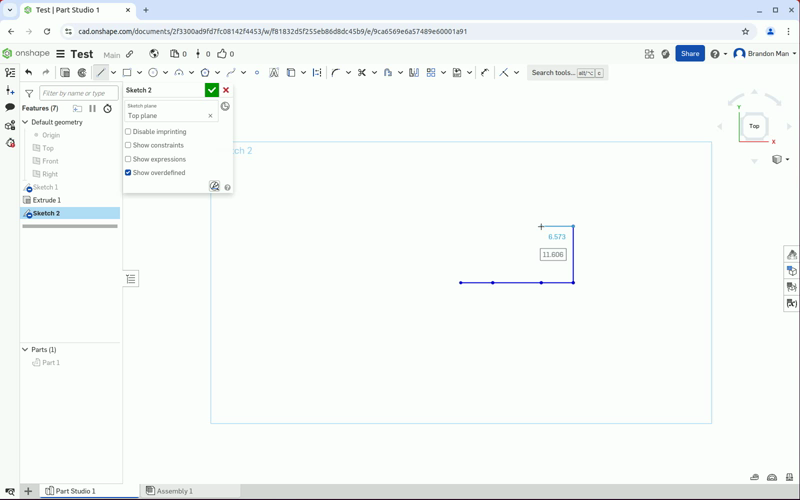
mouse_move(571, 226)
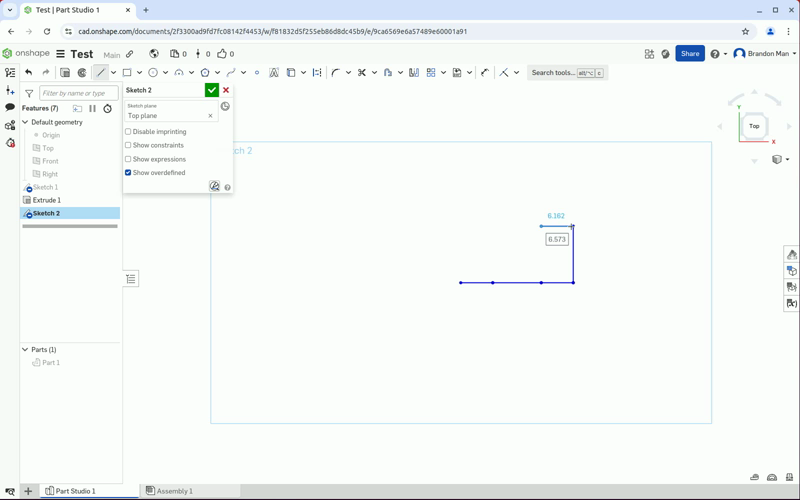
mouse_move(492, 226)
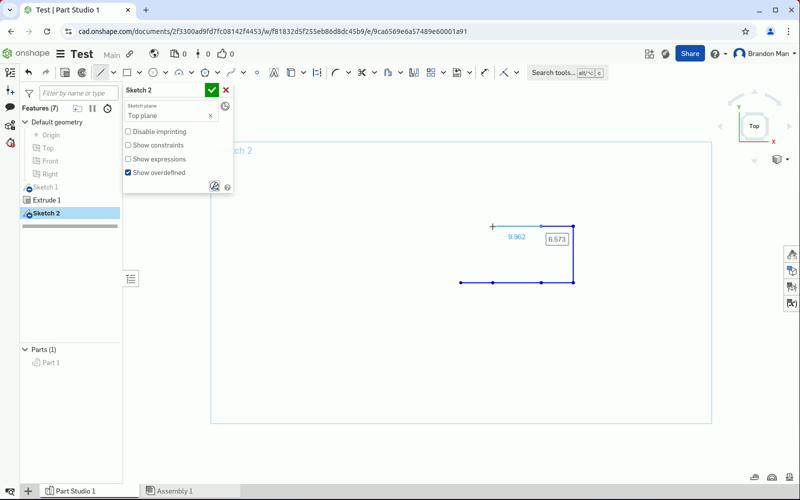
click(492, 226)
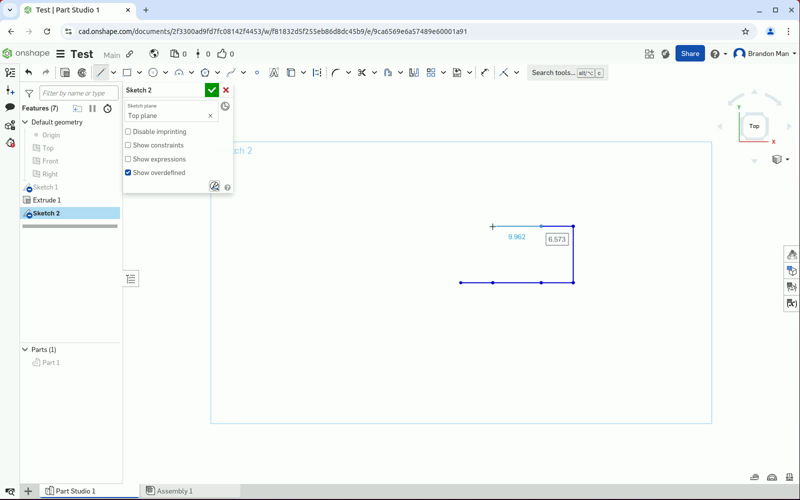
key_up(shift)
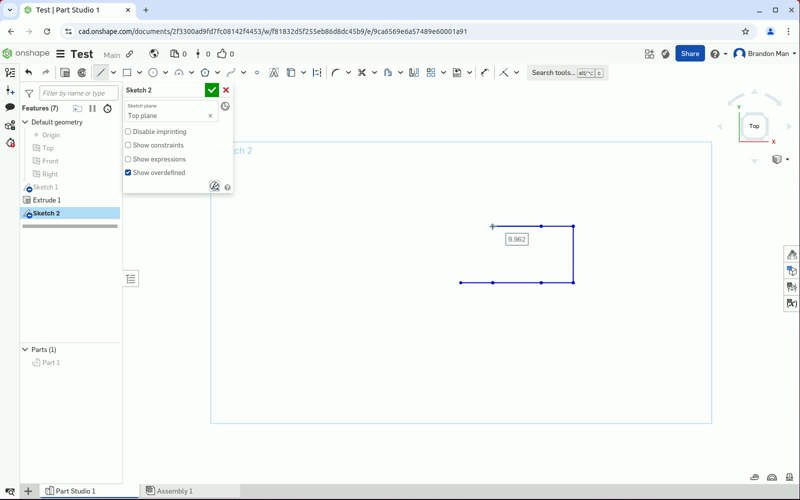
key_down(shift)
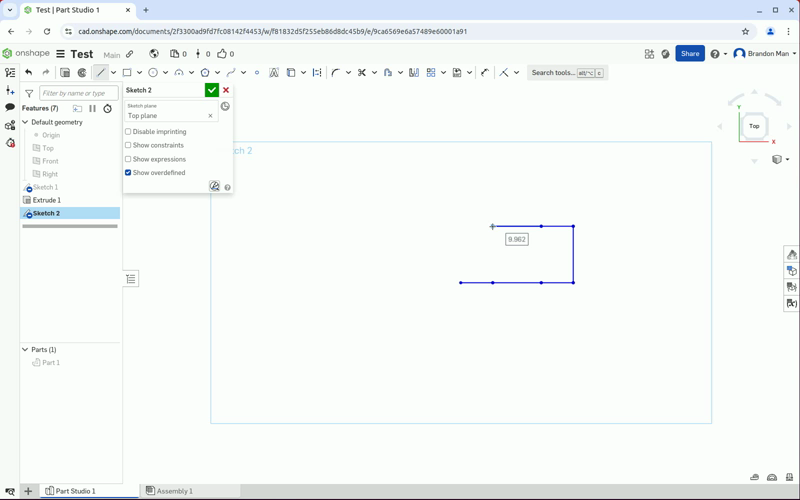
mouse_move(522, 226)
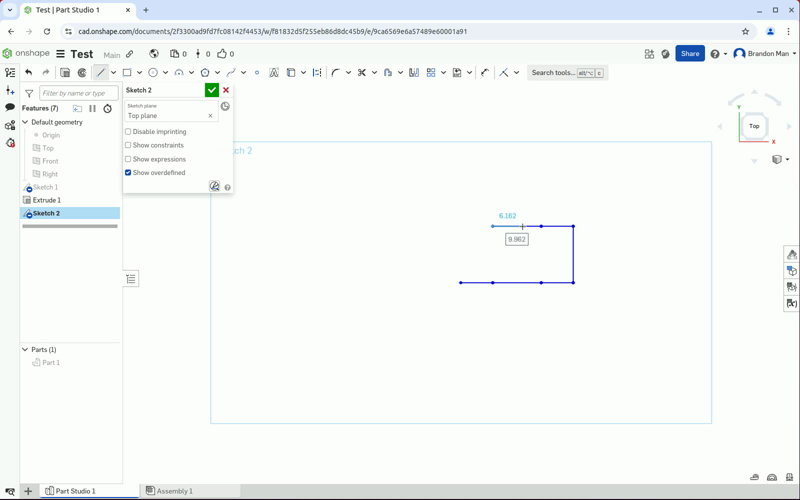
mouse_move(460, 226)
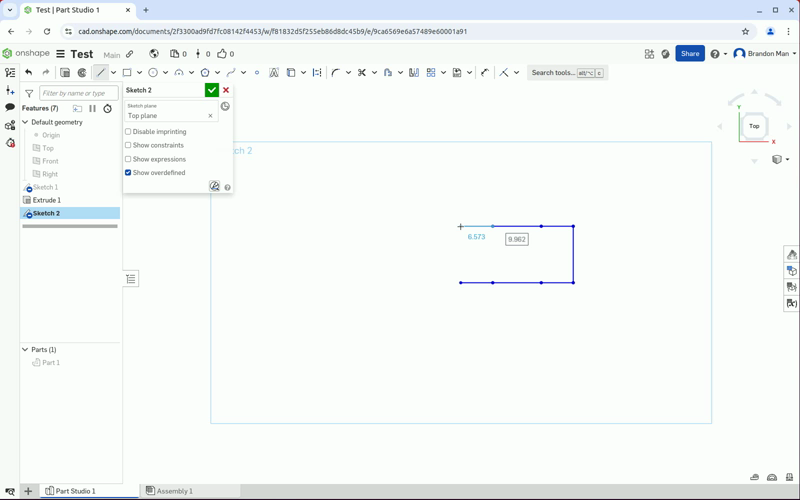
click(460, 226)
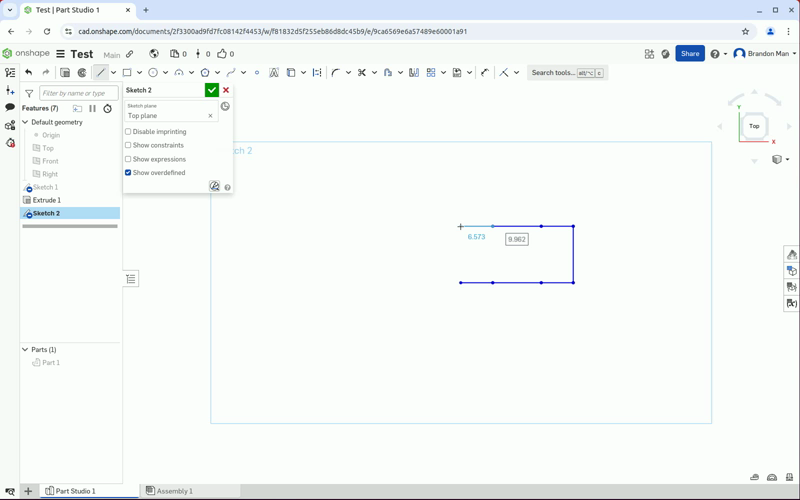
key_up(shift)
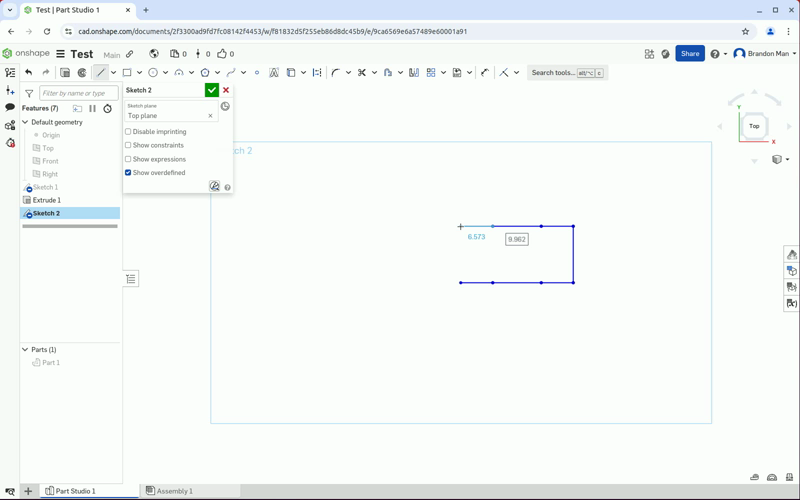
mouse_move(490, 226)
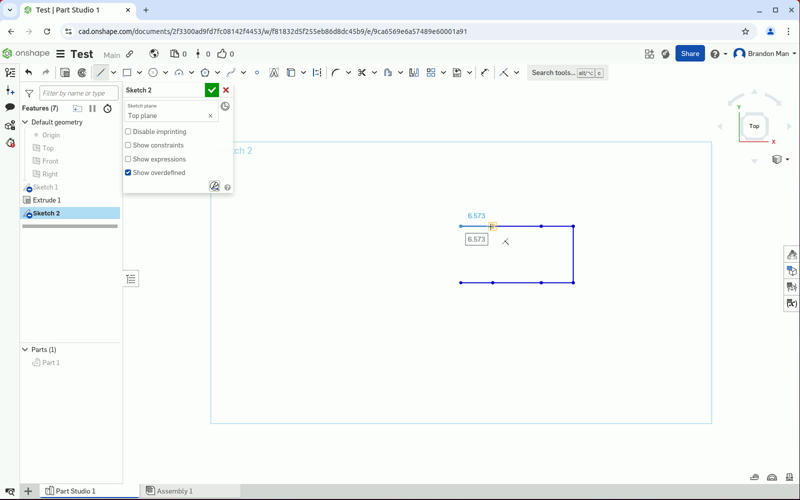
key_down(shift)
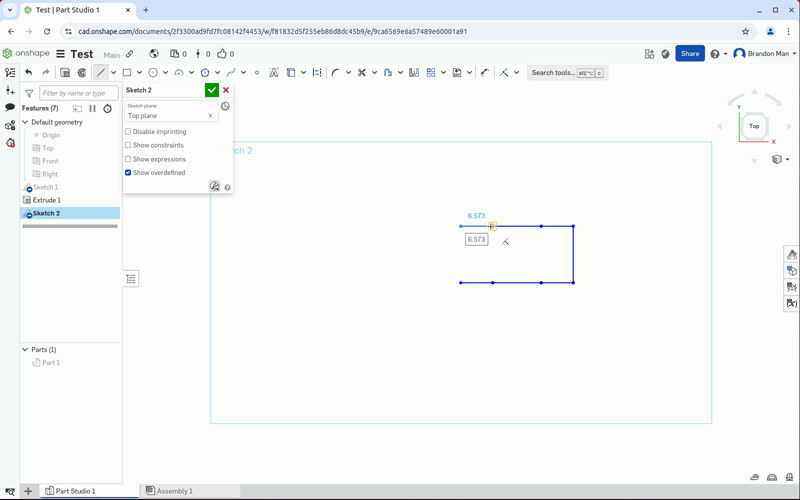
mouse_move(460, 282)
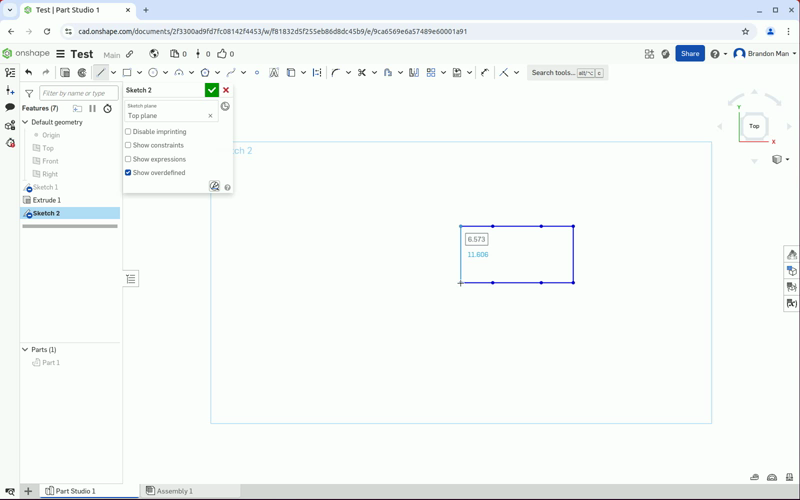
key_up(shift)
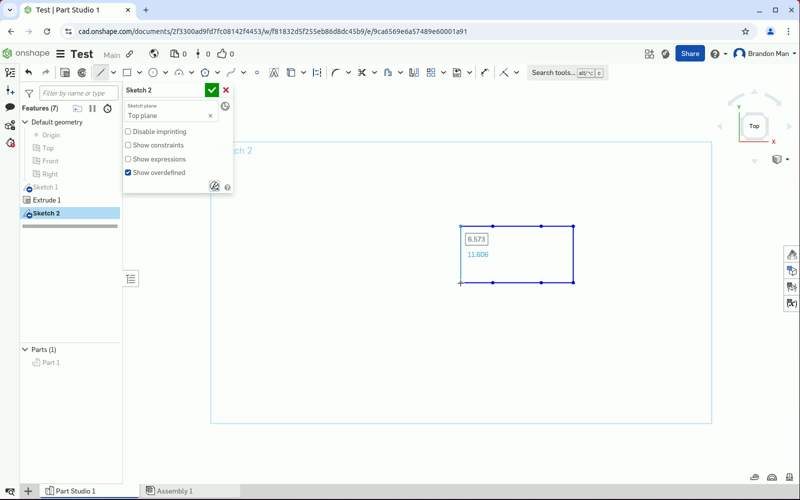
click(460, 282)
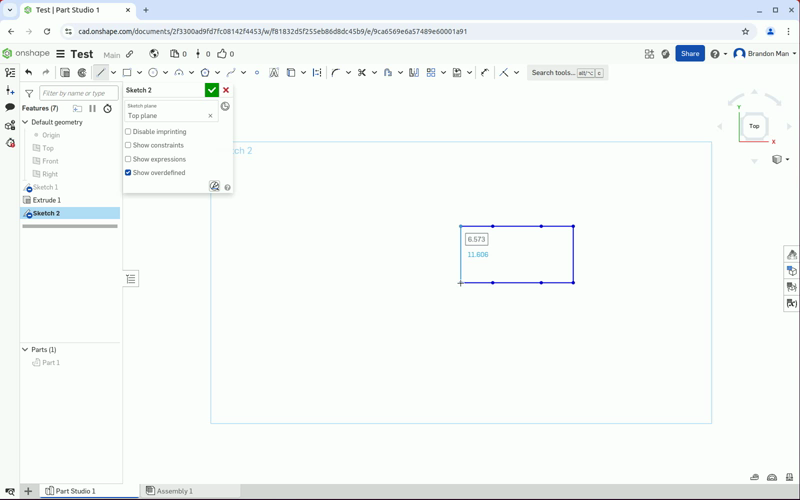
key(esc)
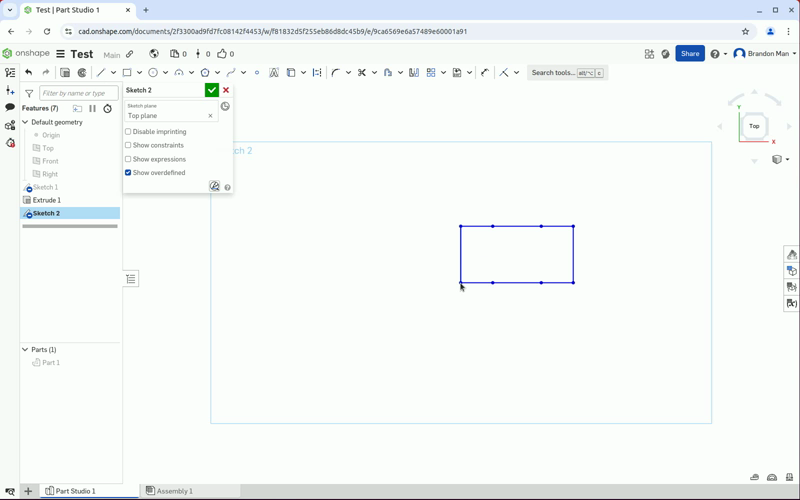
key(c)
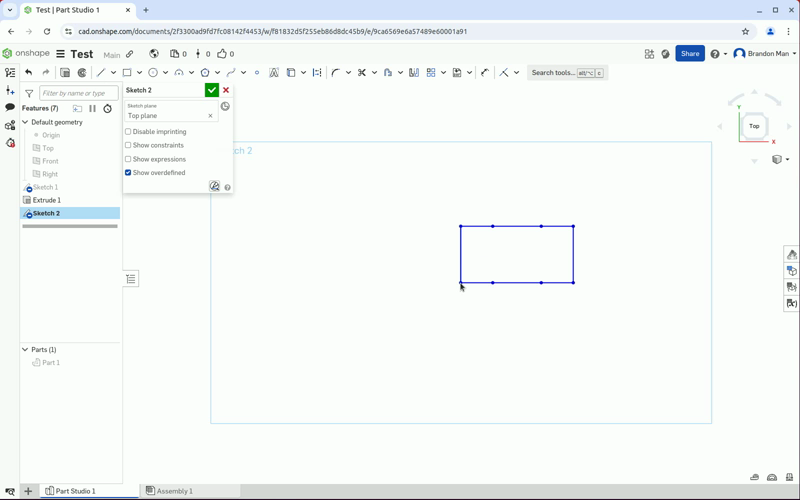
key_down(shift)
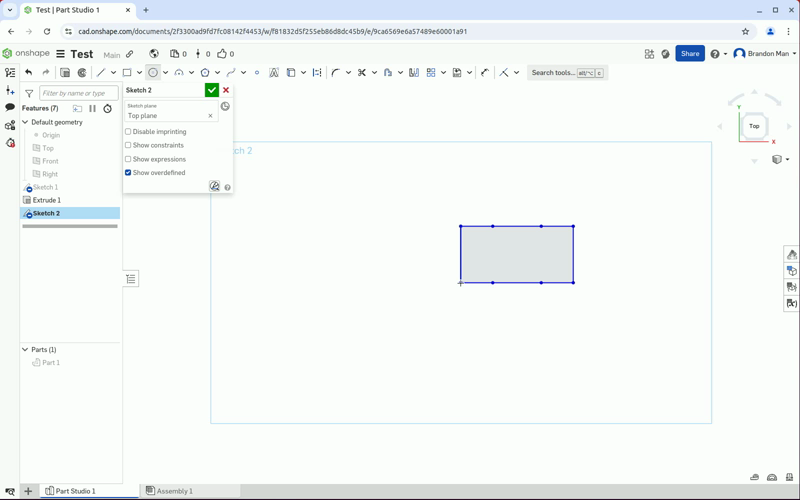
mouse_move(517, 254)
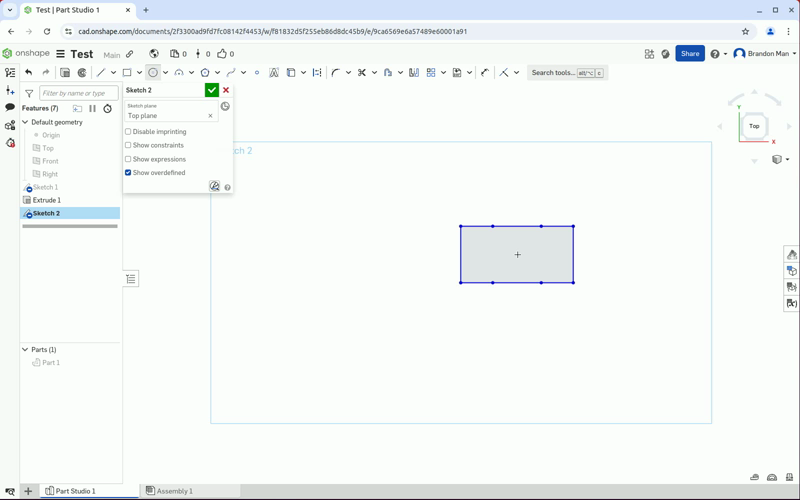
click(517, 254)
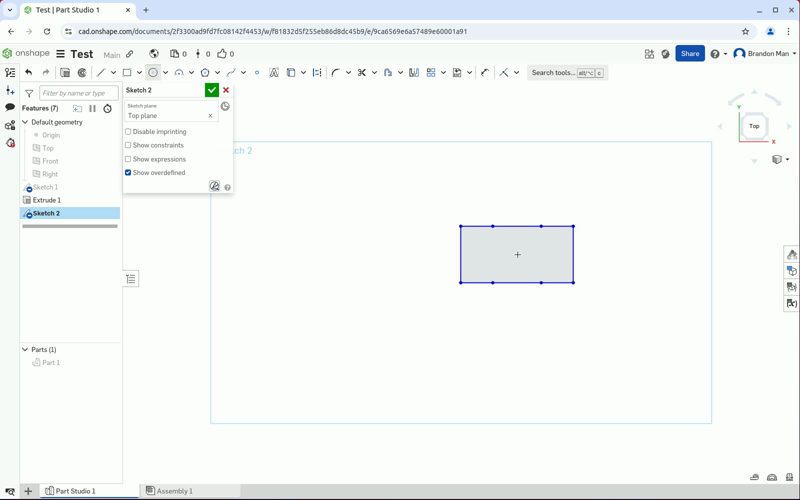
key_up(shift)
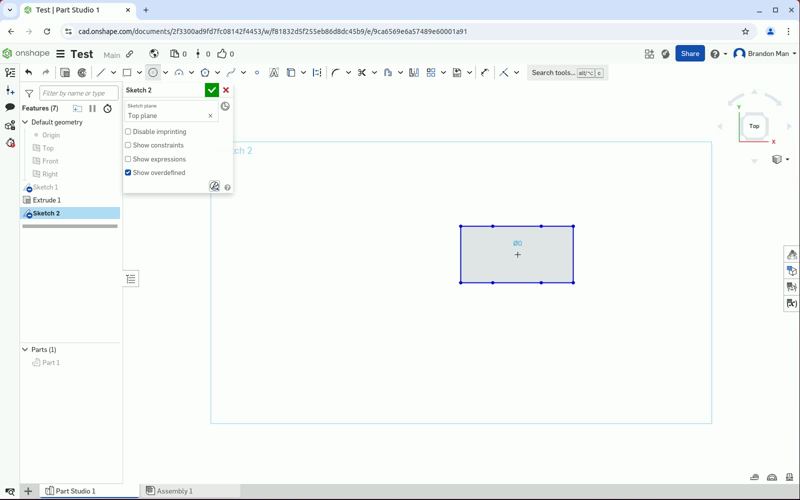
mouse_move(536, 254)
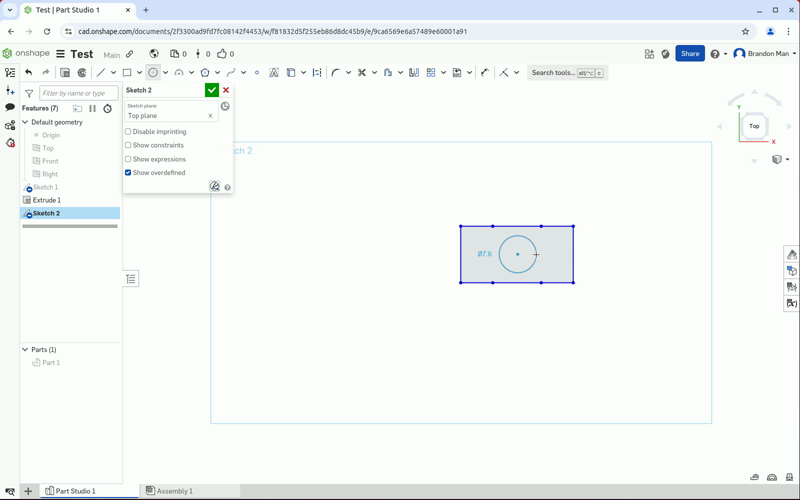
click(536, 254)
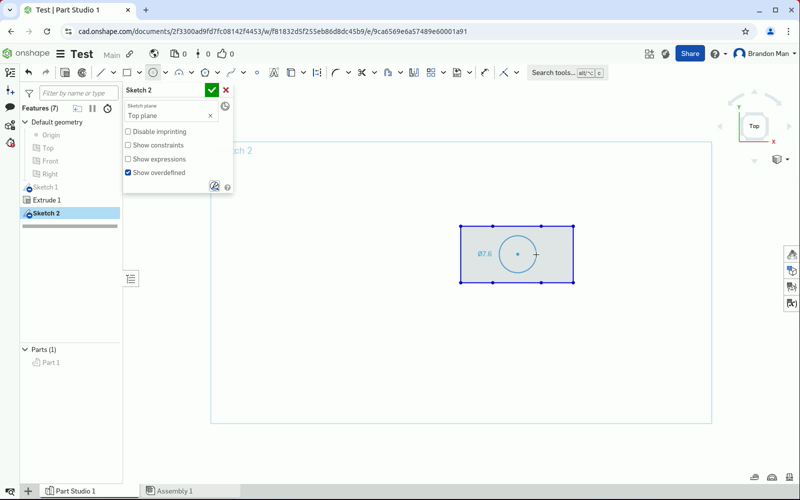
key(esc)
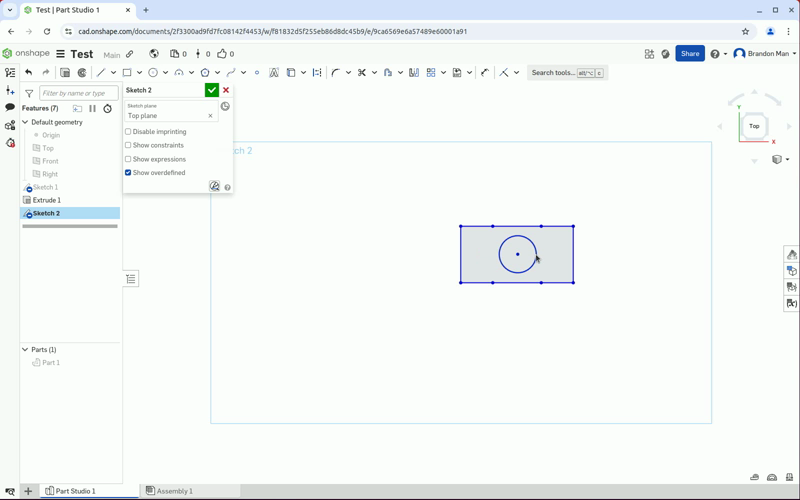
mouse_move(554, 273)
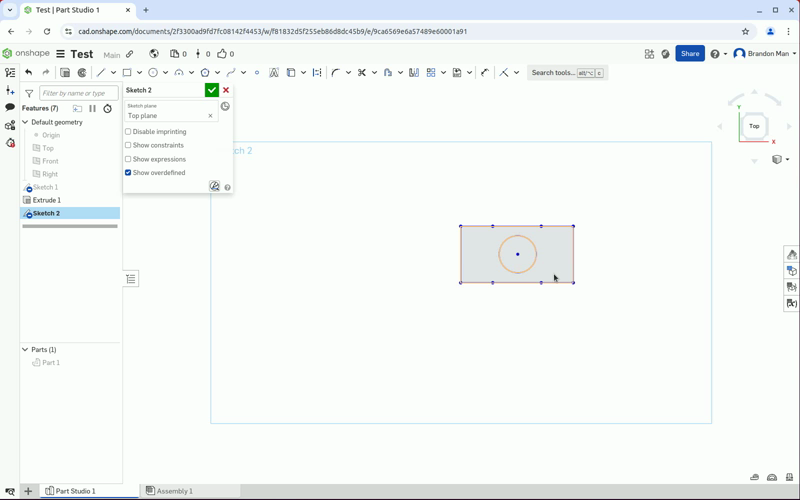
click(554, 273)
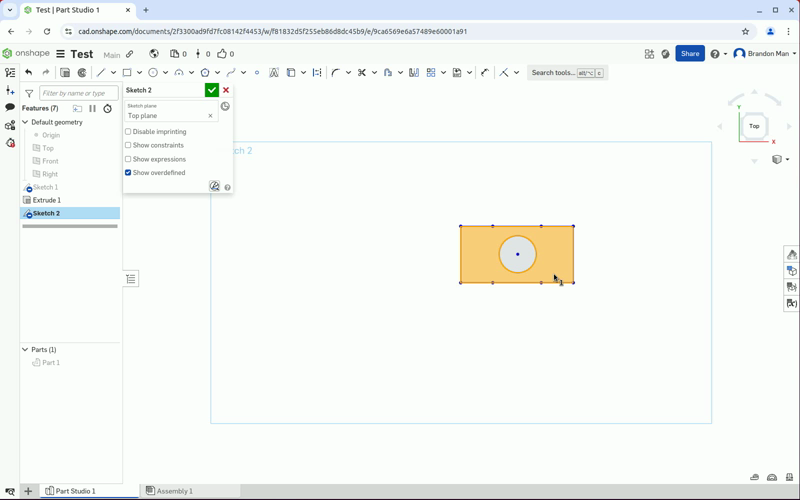
mouse_move(73, 352)
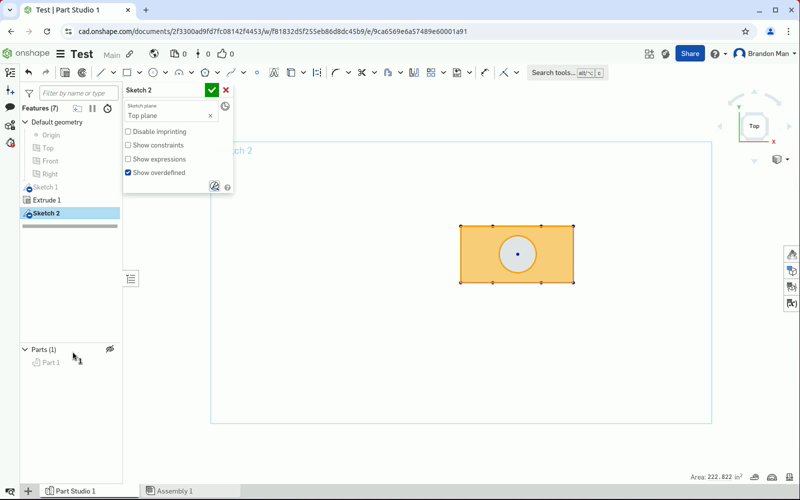
key(shift+y)
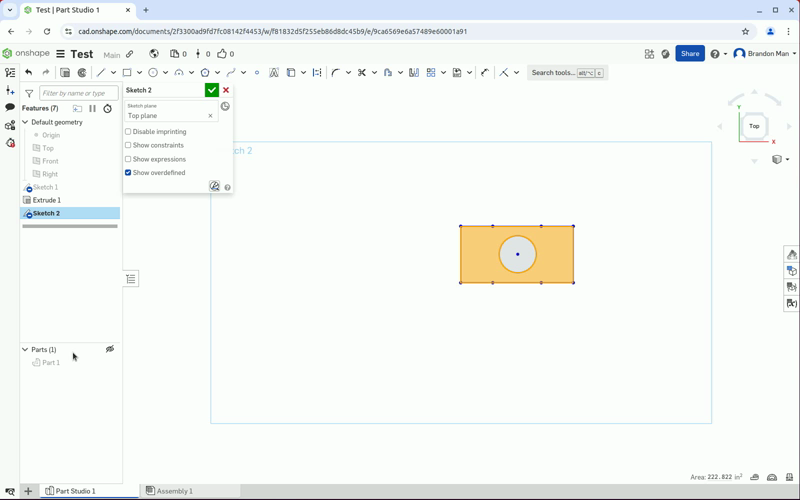
key(shift+e)
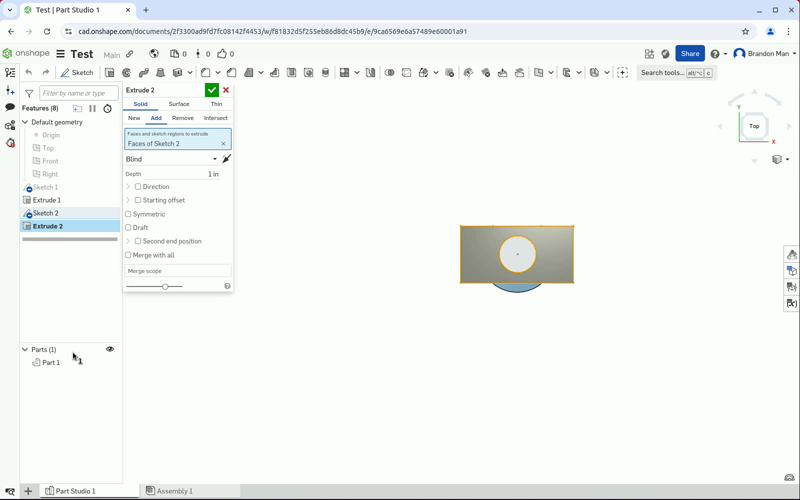
mouse_move(143, 106)
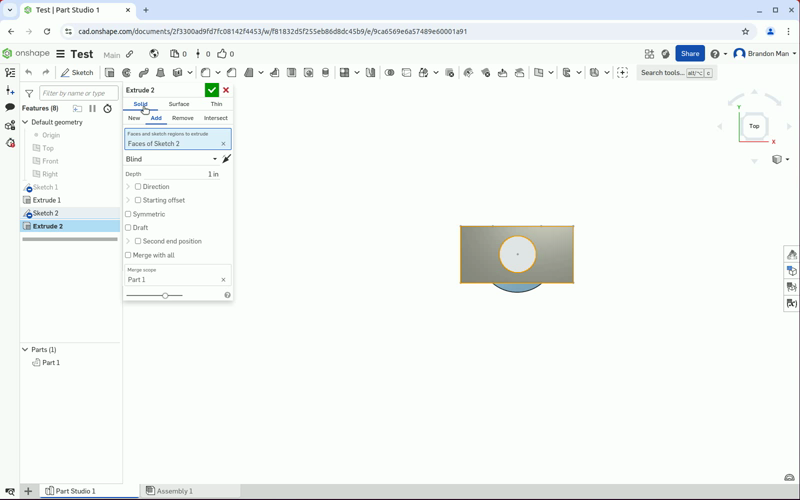
click(143, 106)
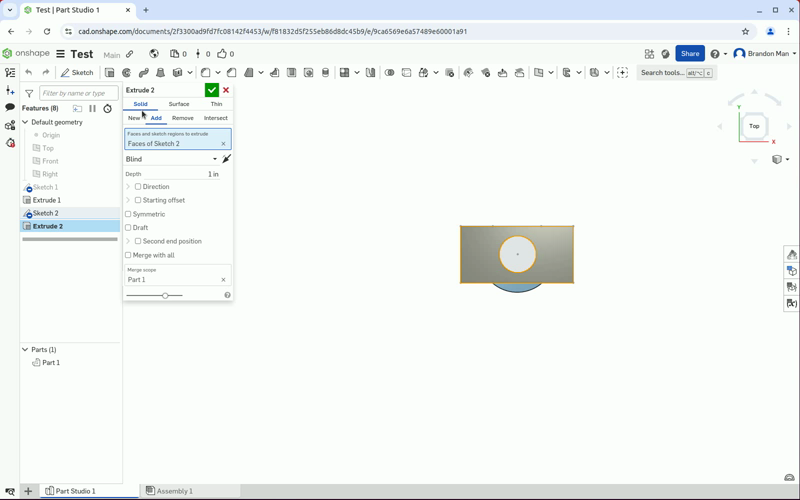
mouse_move(137, 120)
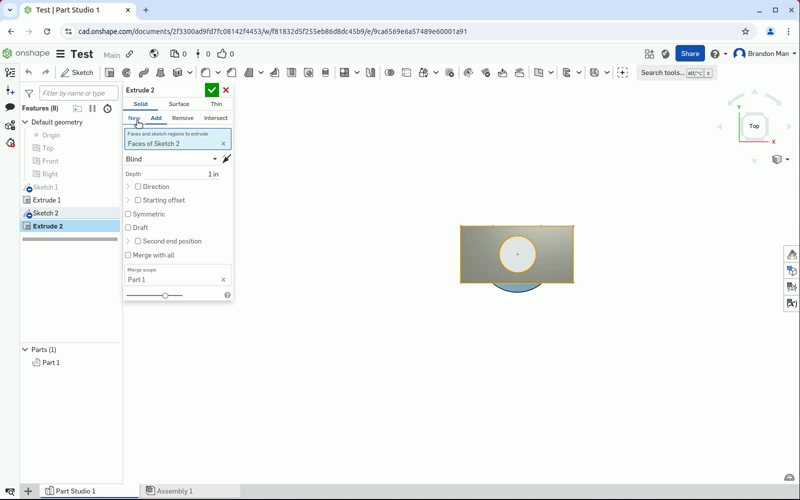
click(137, 120)
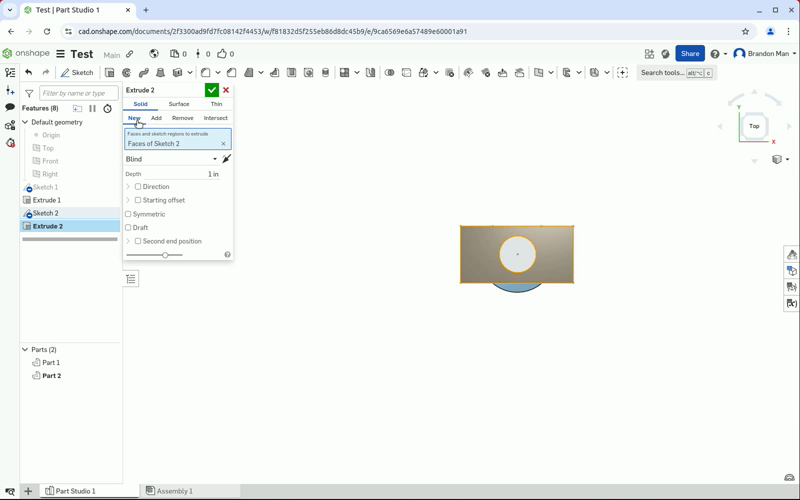
key(tab, 4)
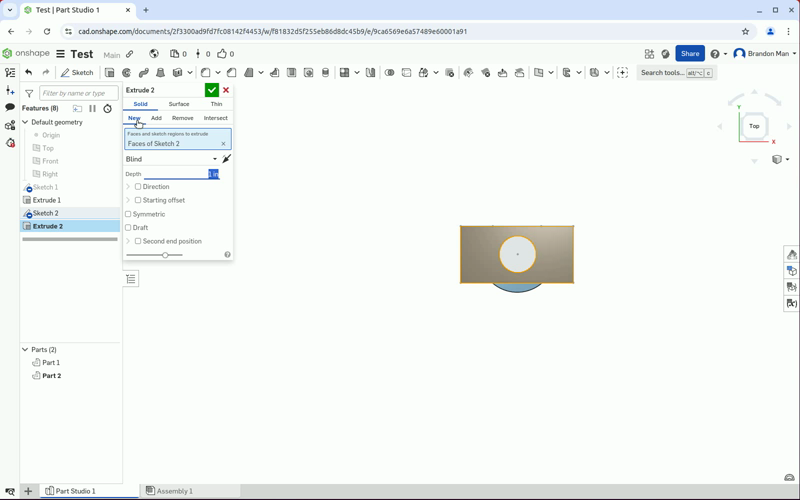
text(19.257)
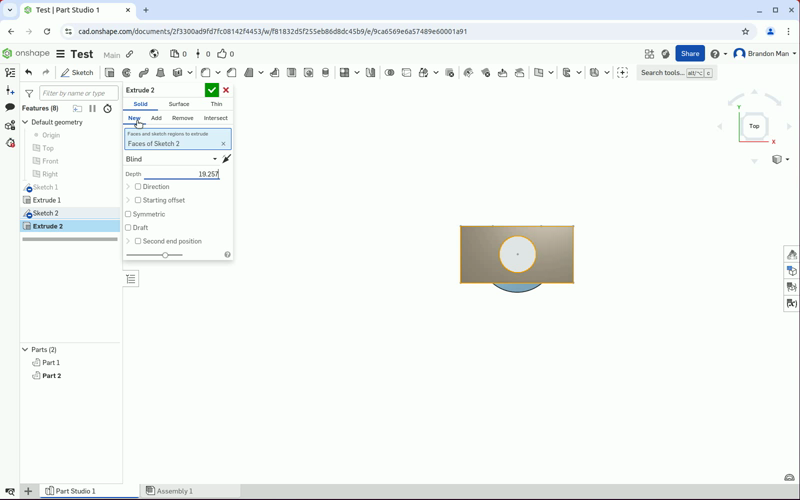
key(enter)
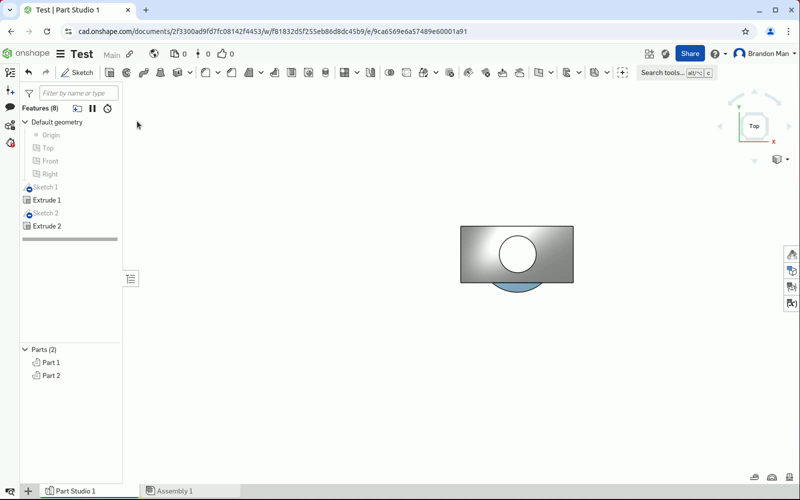
key(shift+h)
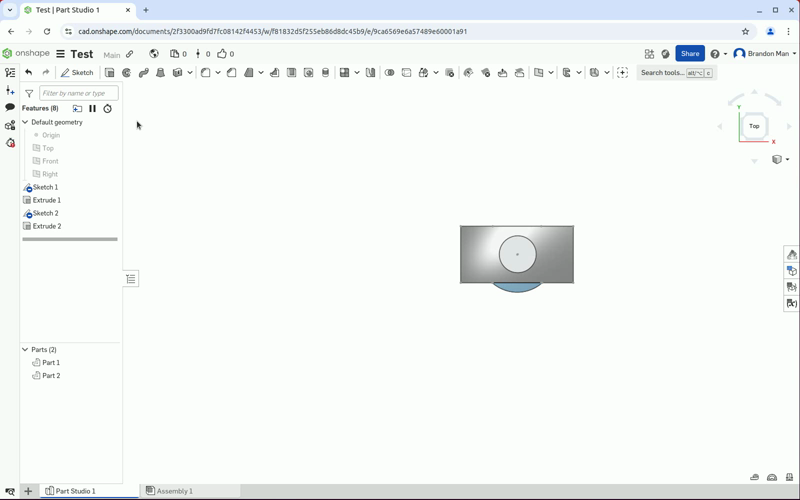
key(shift+h)
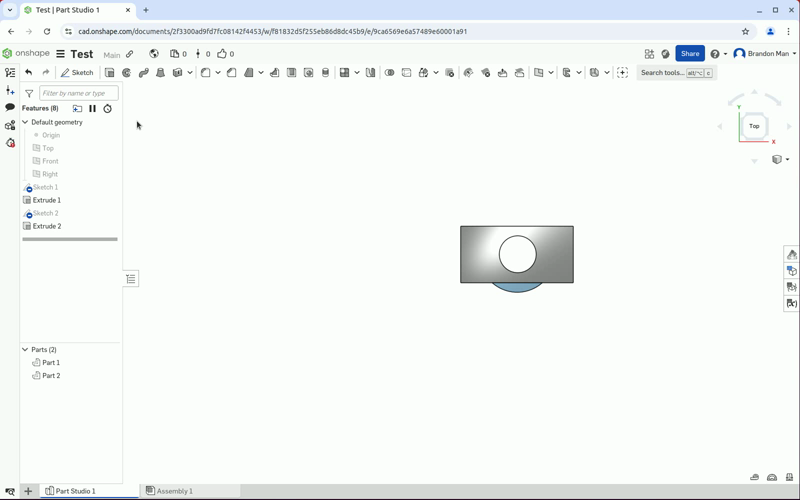
mouse_move(73, 189)
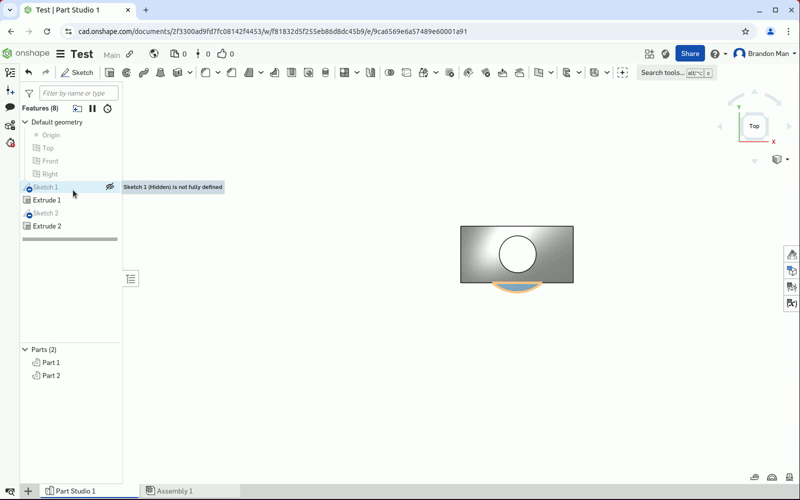
click(73, 189)
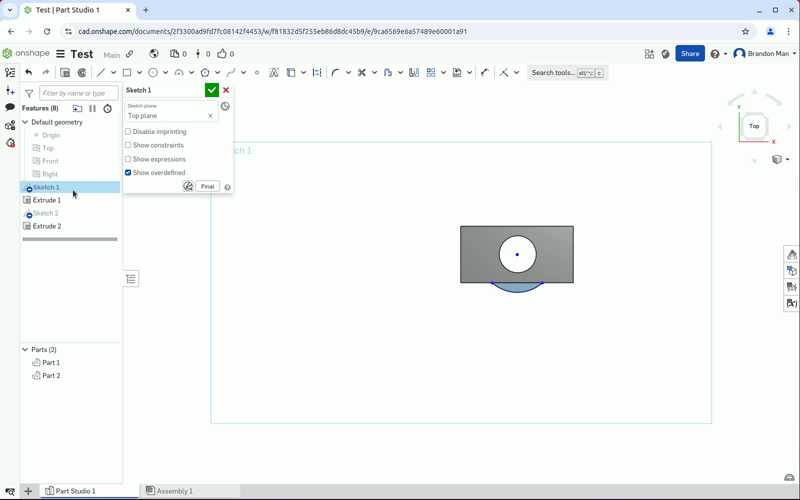
mouse_move(229, 92)
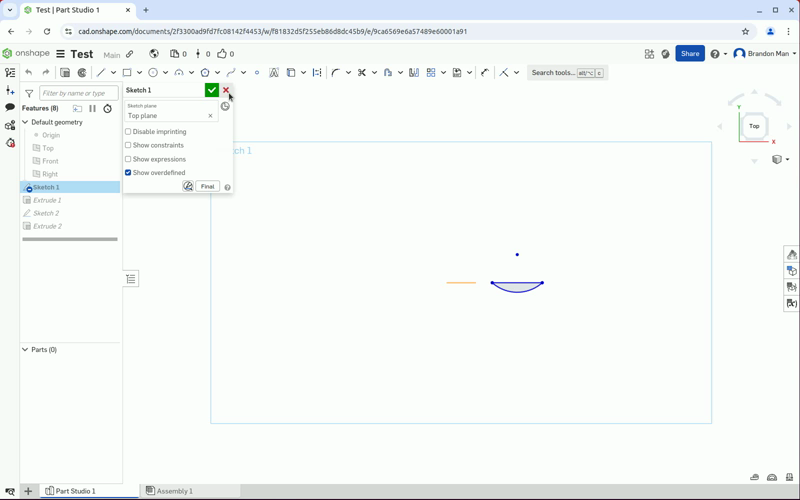
click(229, 92)
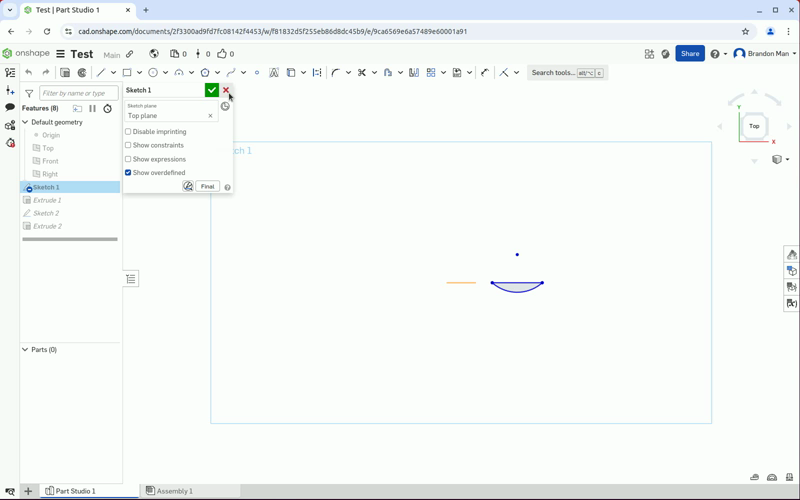
key(shift+s)
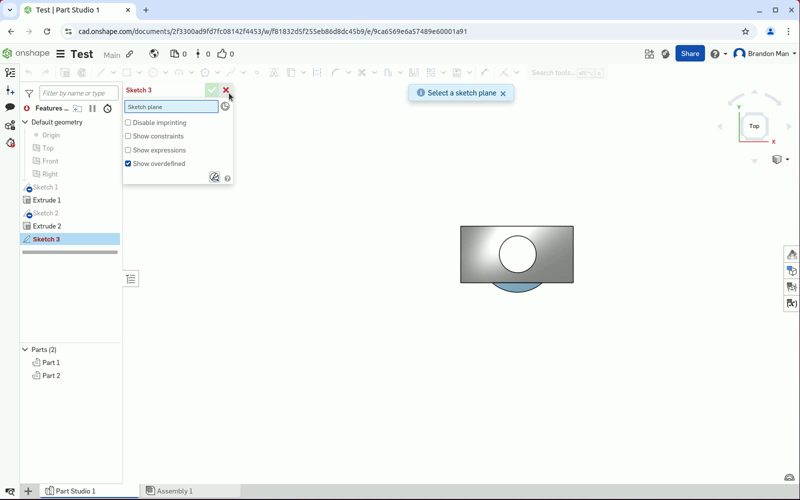
mouse_move(73, 150)
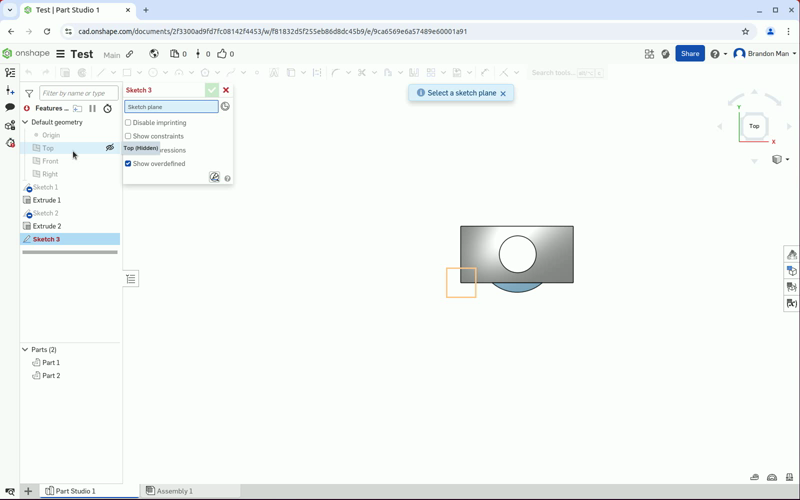
click(73, 150)
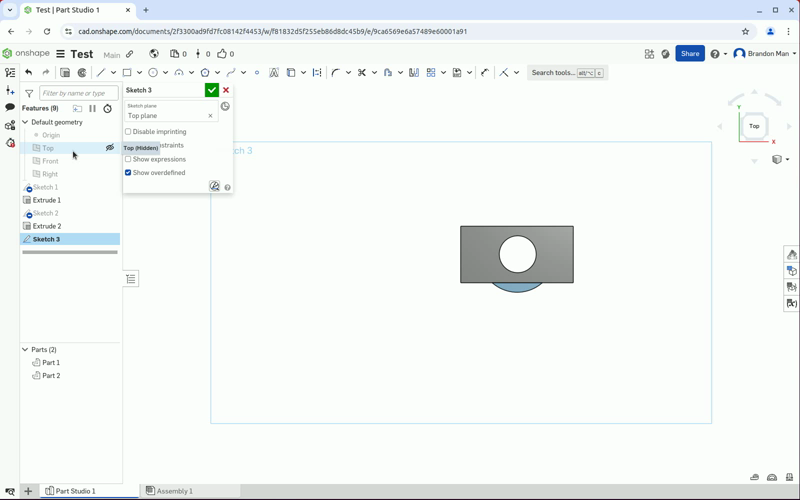
mouse_move(73, 352)
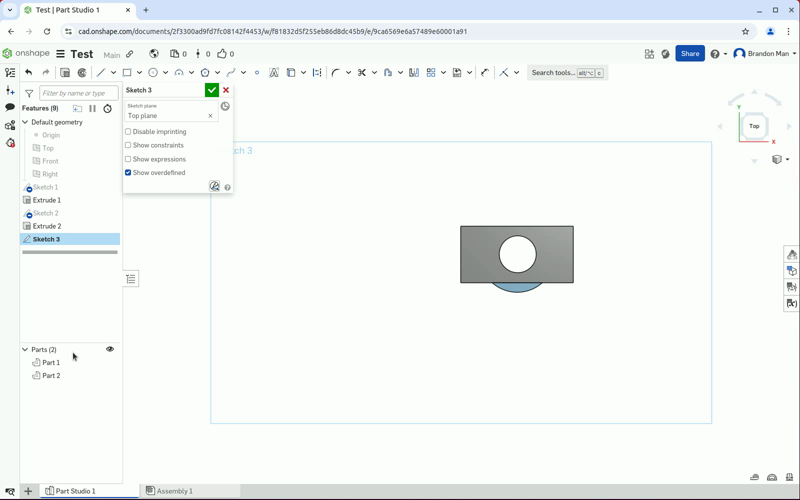
key(y)
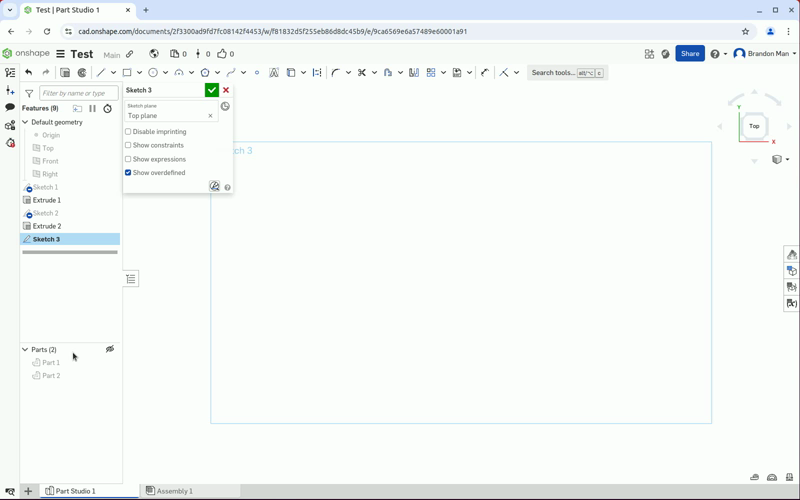
key(l)
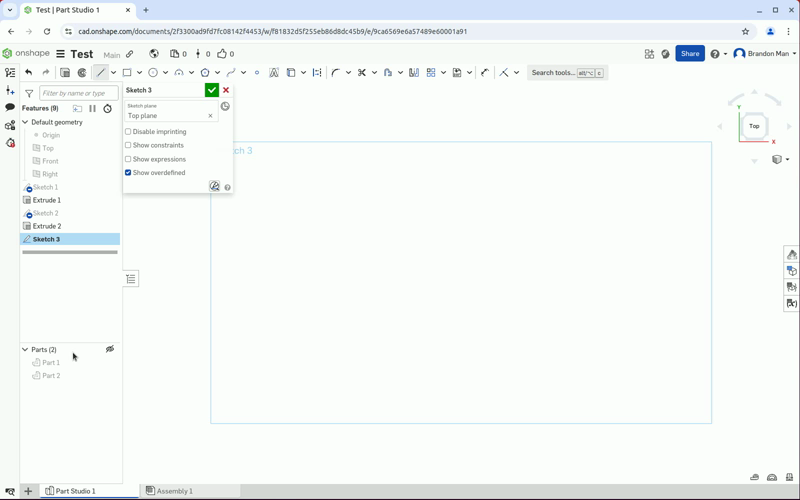
key_down(shift)
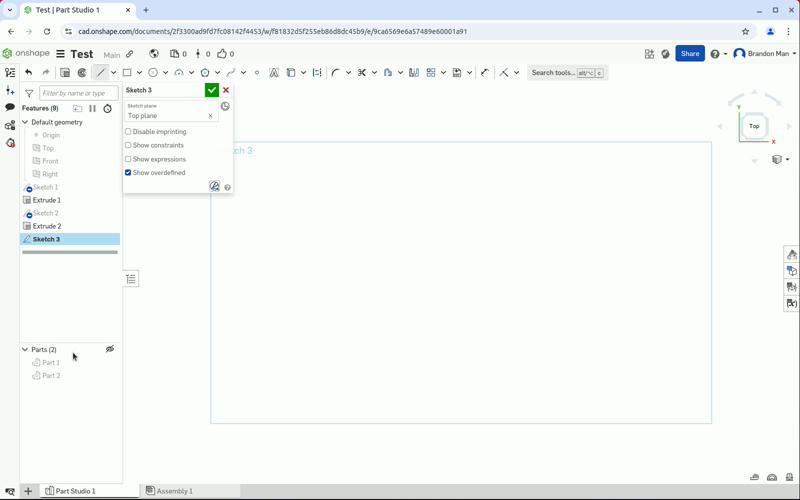
mouse_move(492, 226)
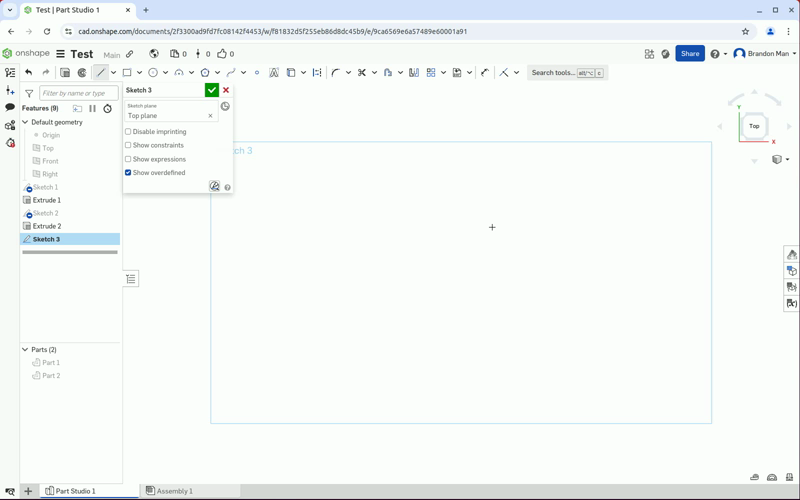
click(492, 226)
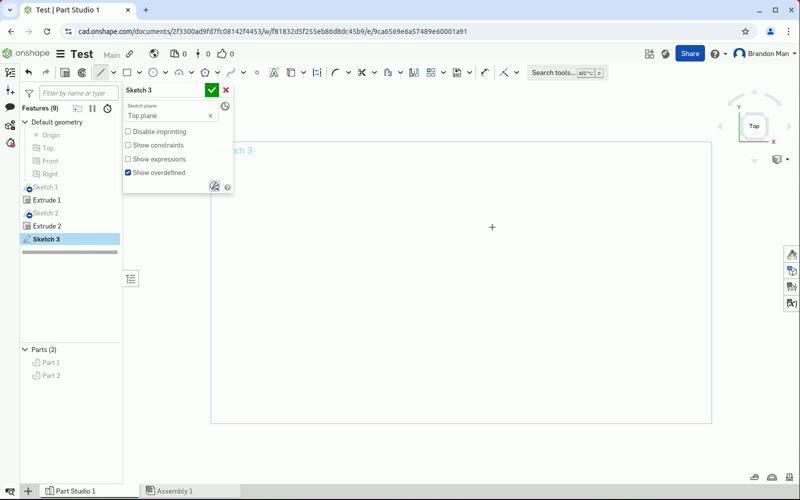
key_up(shift)
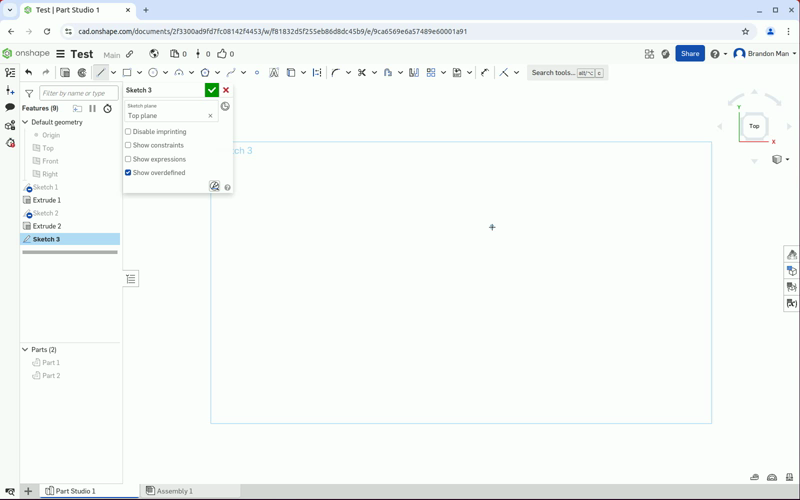
key_down(shift)
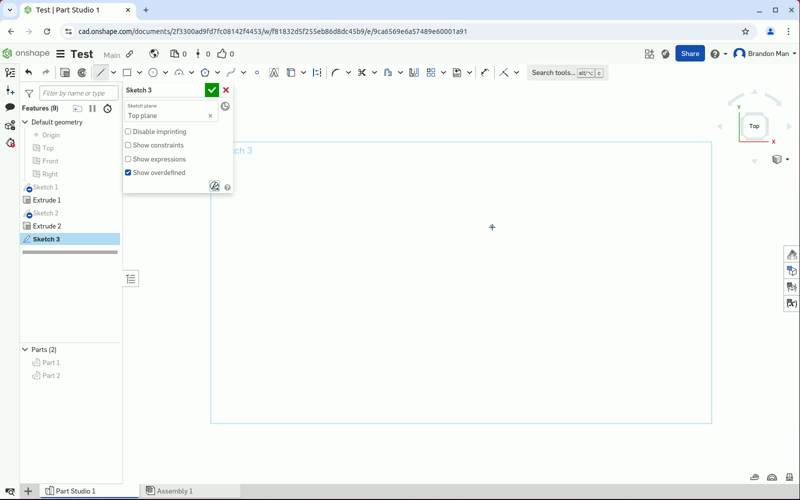
mouse_move(522, 226)
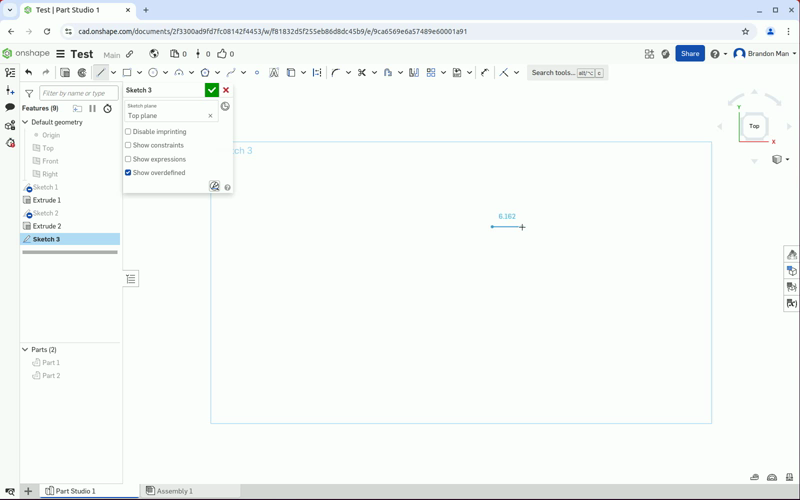
mouse_move(542, 226)
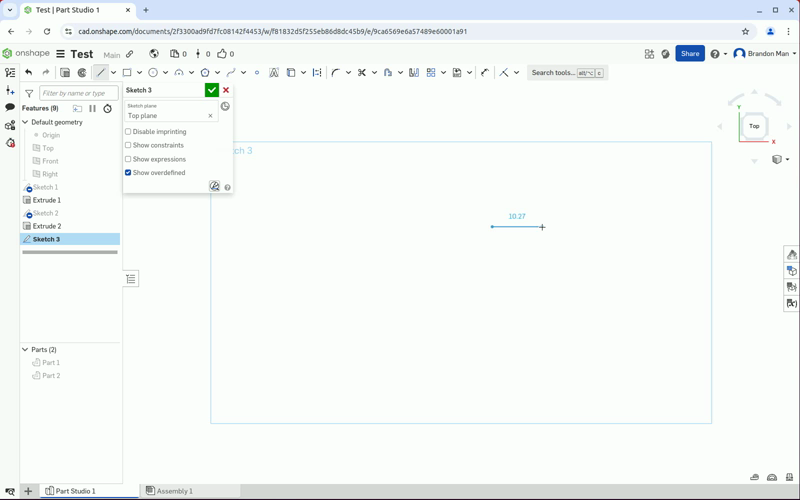
click(542, 226)
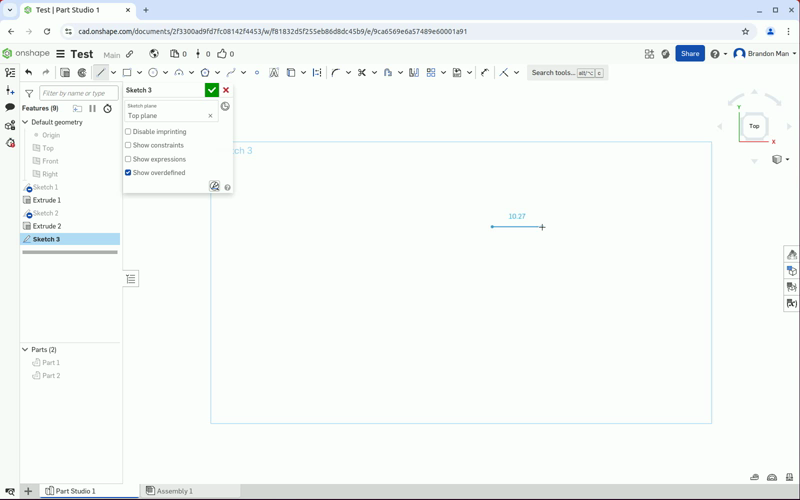
key_up(shift)
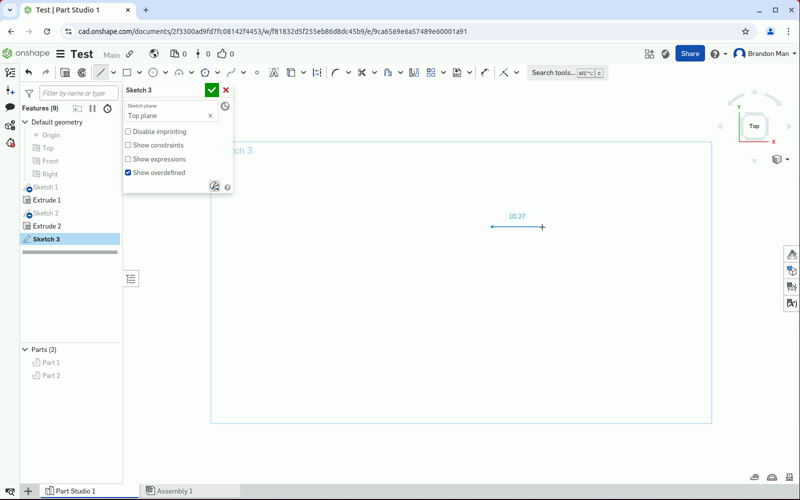
key(esc)
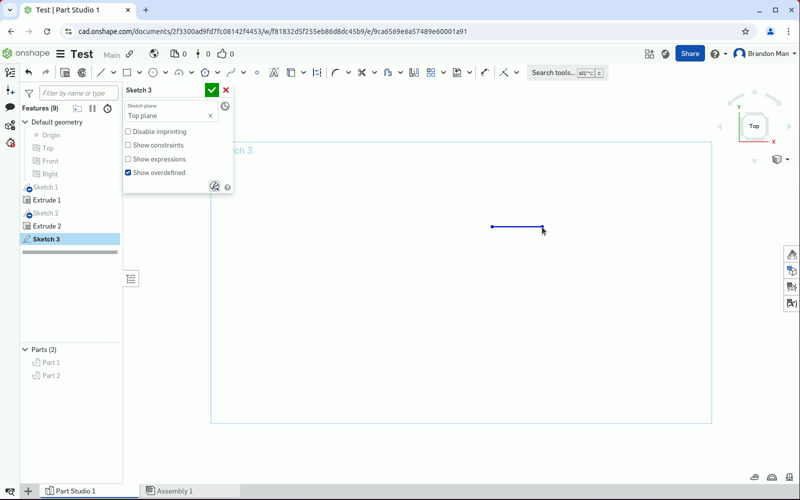
key(a)
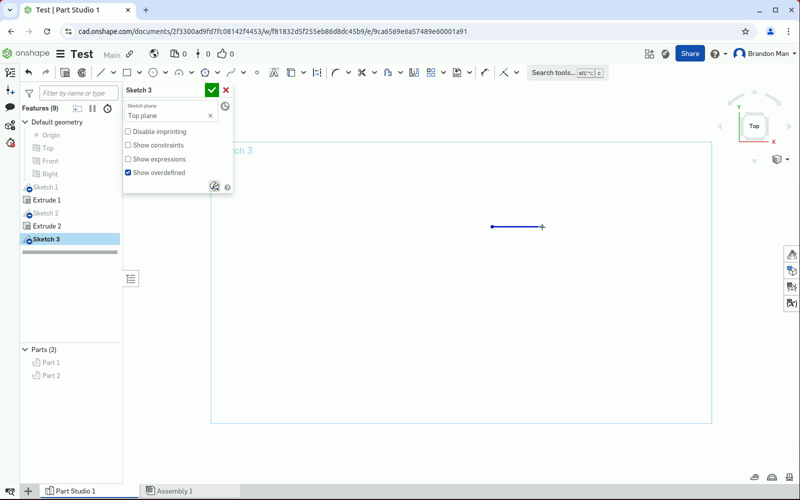
mouse_move(542, 226)
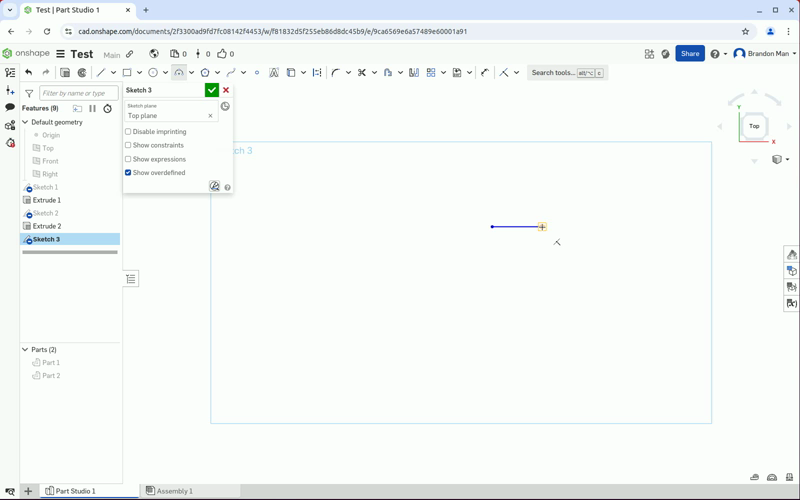
click(542, 226)
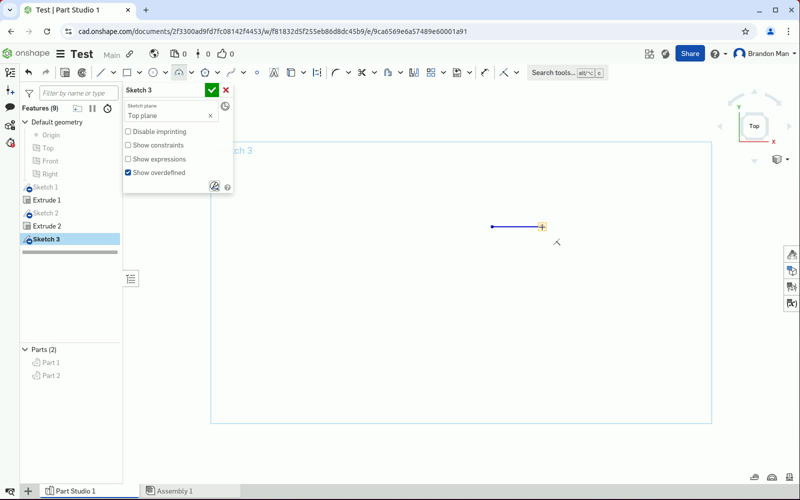
mouse_move(492, 226)
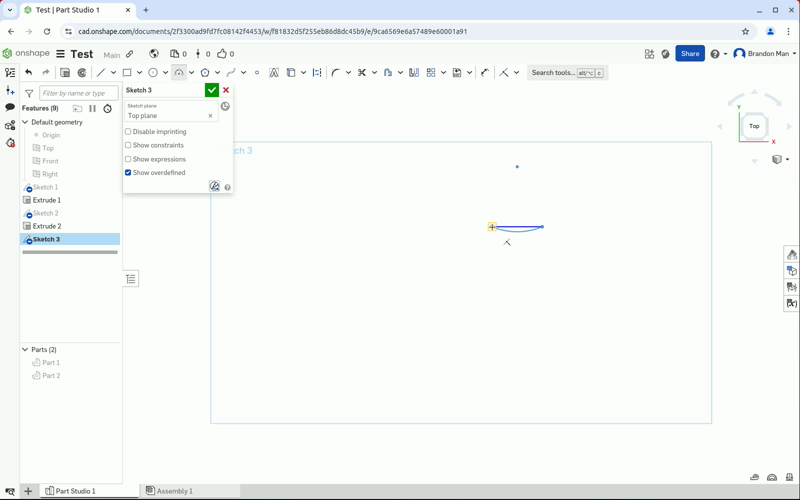
click(492, 226)
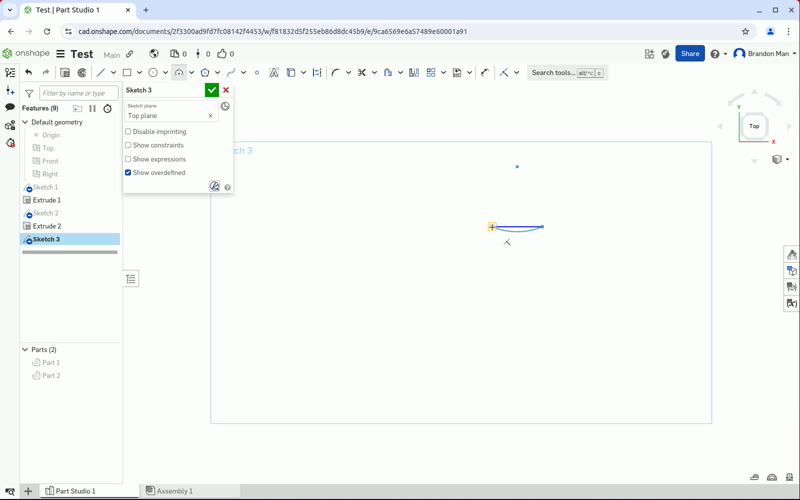
key_down(shift)
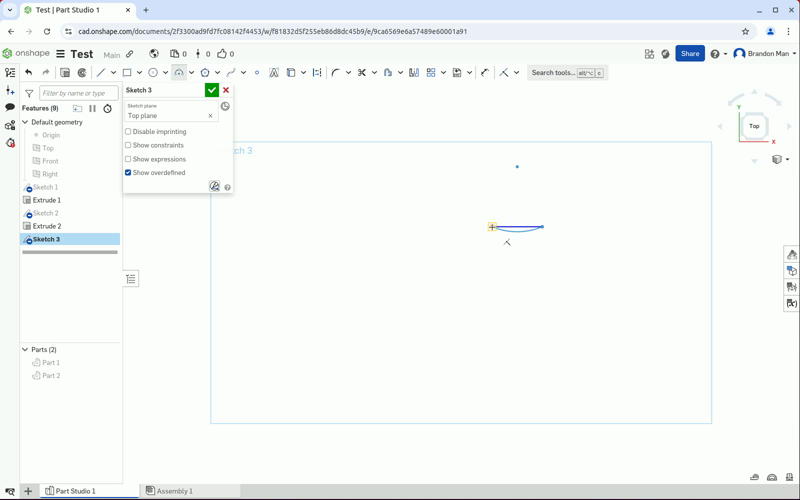
mouse_move(517, 217)
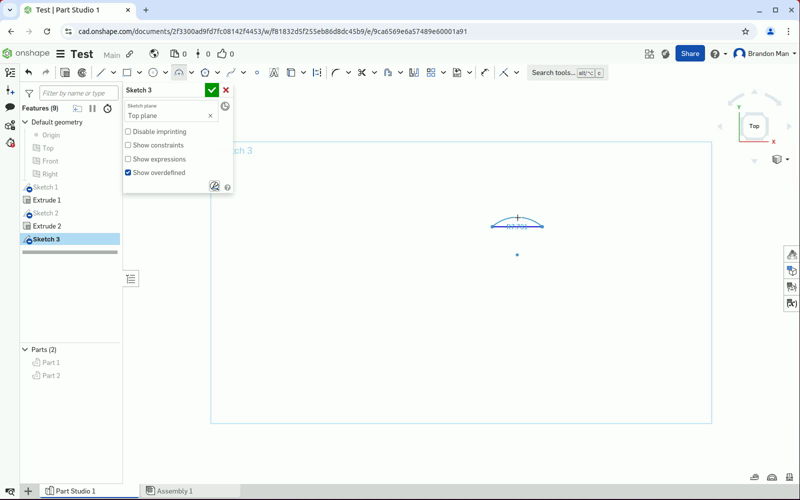
click(517, 217)
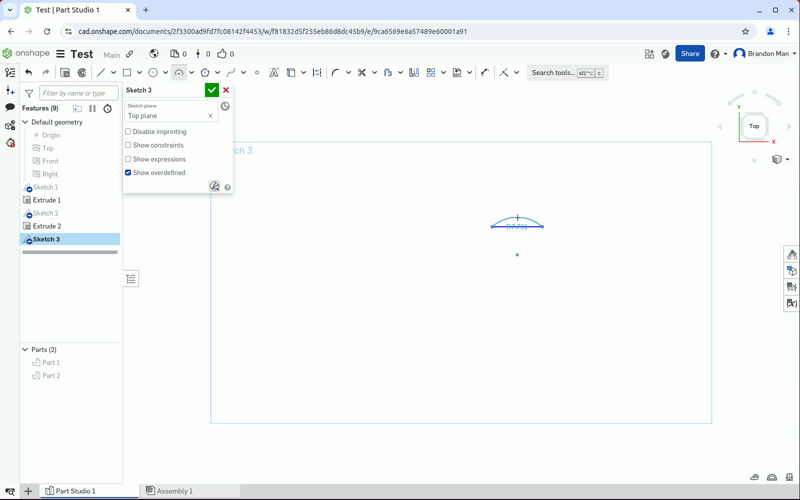
key_up(shift)
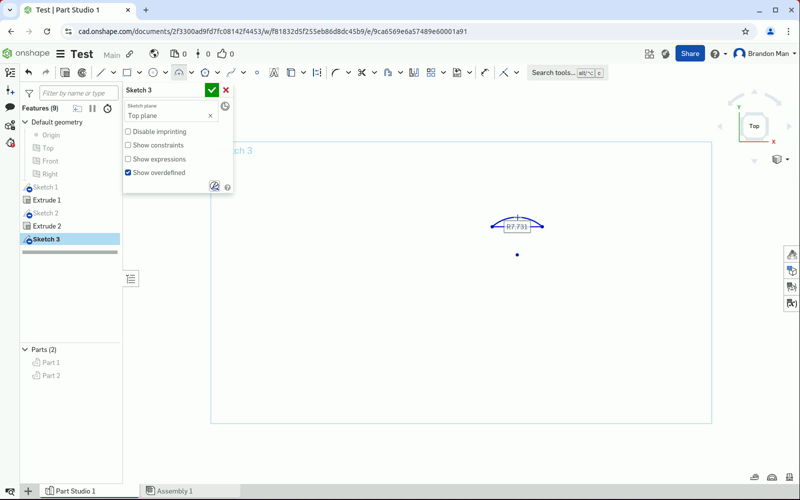
key(esc)
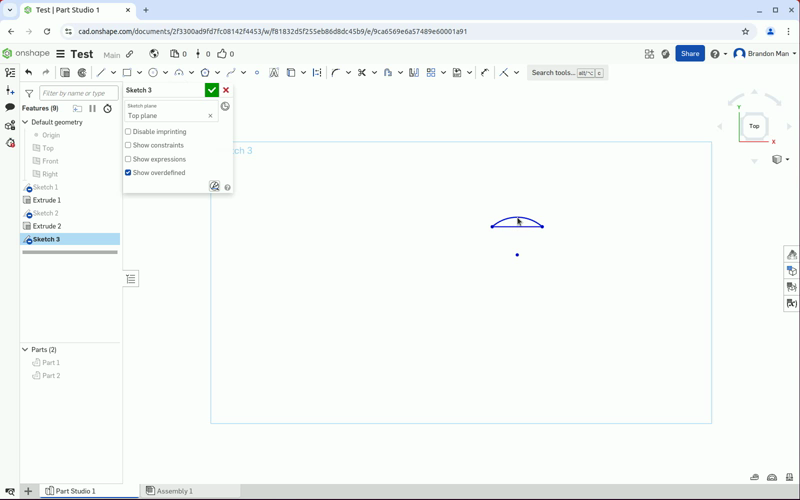
mouse_move(499, 224)
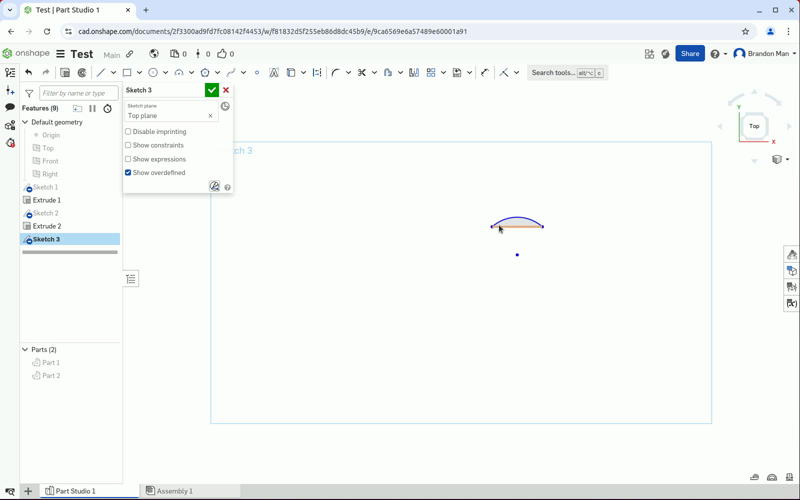
scroll(6)
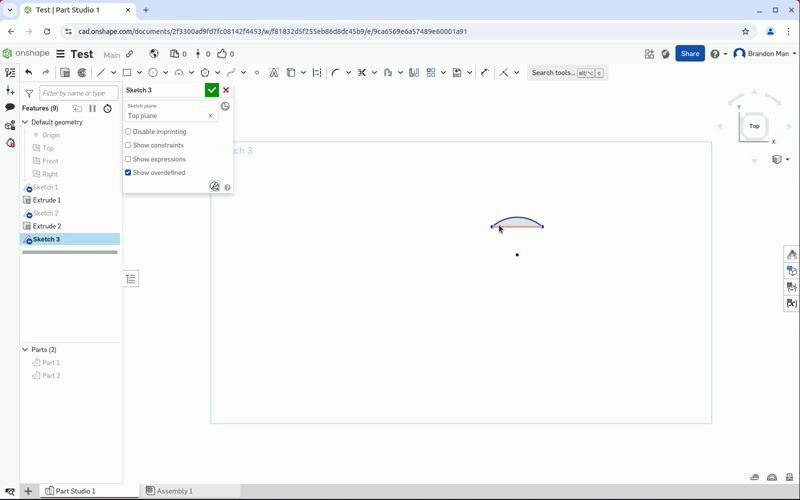
scroll(6)
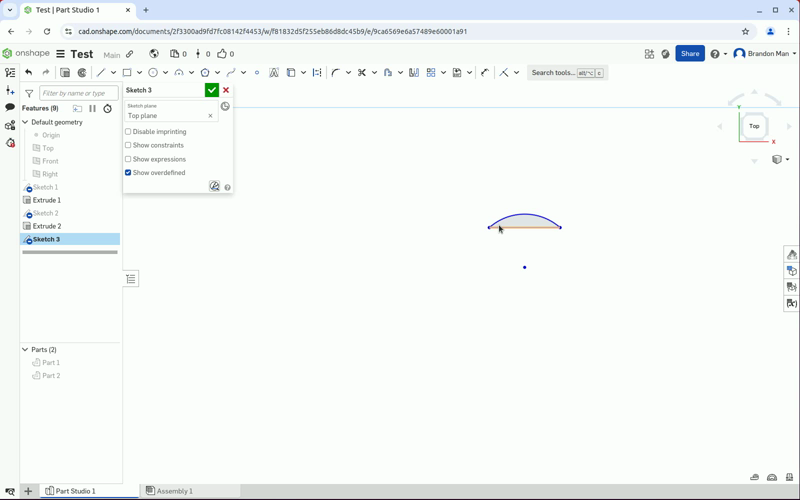
scroll(6)
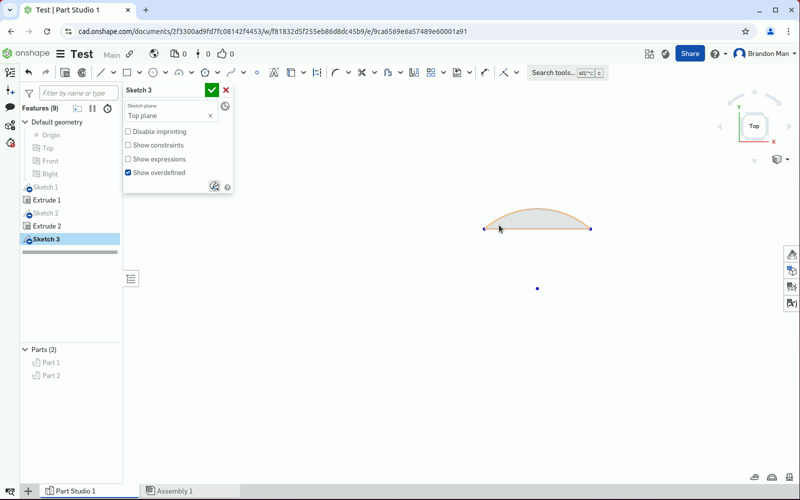
scroll(6)
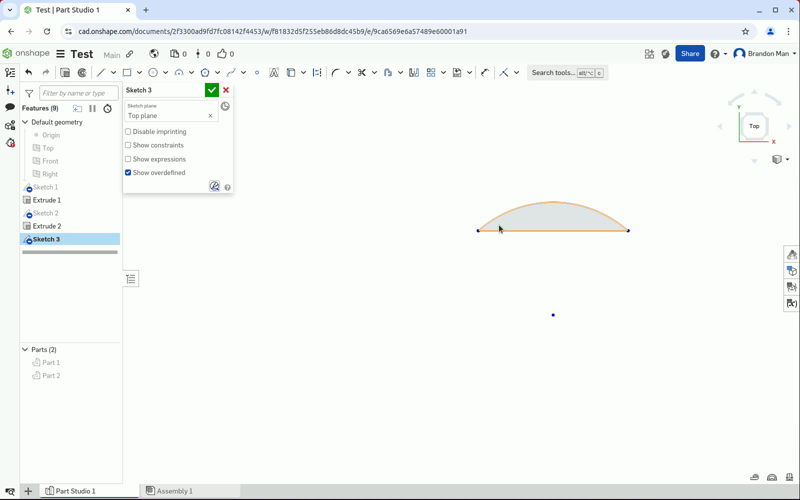
scroll(6)
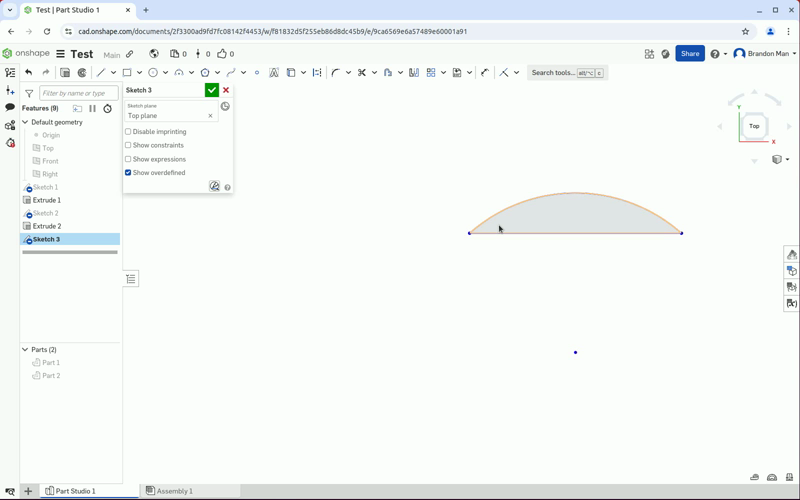
scroll(6)
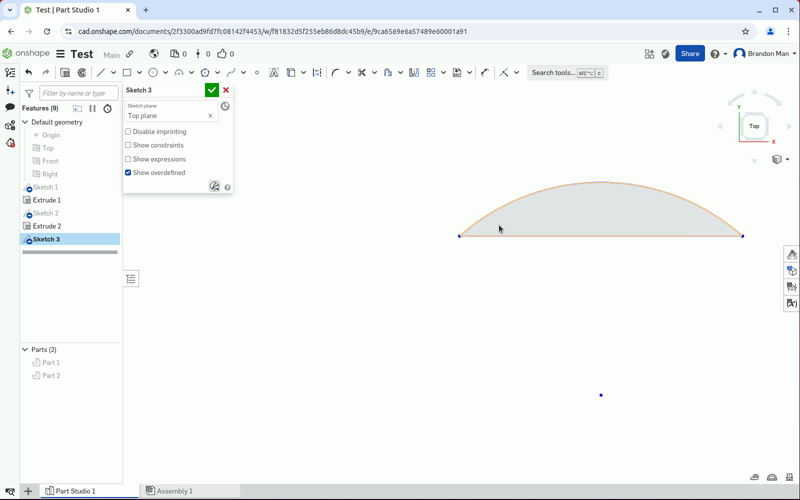
scroll(6)
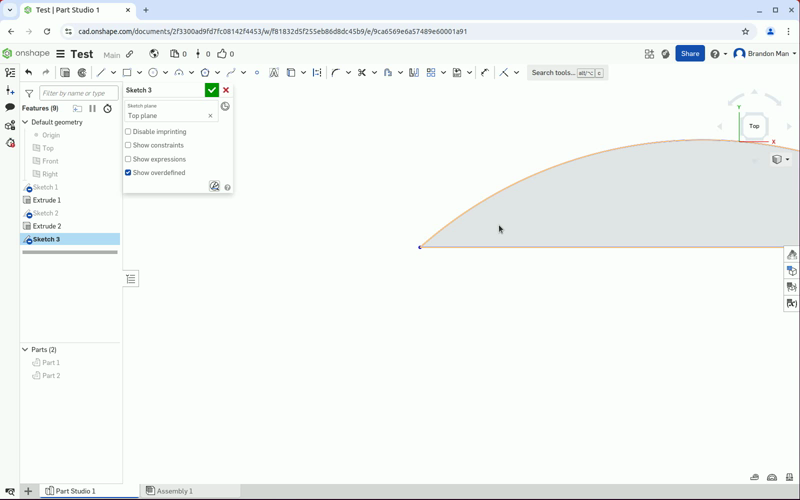
click(499, 224)
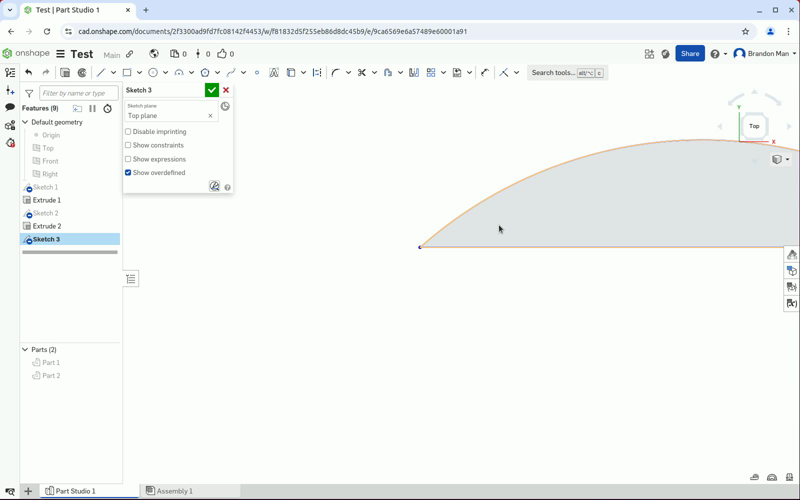
scroll(-6)
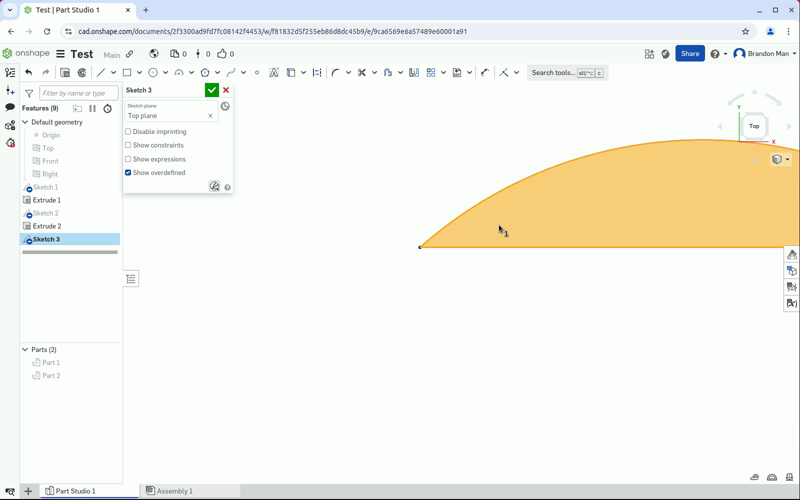
scroll(-6)
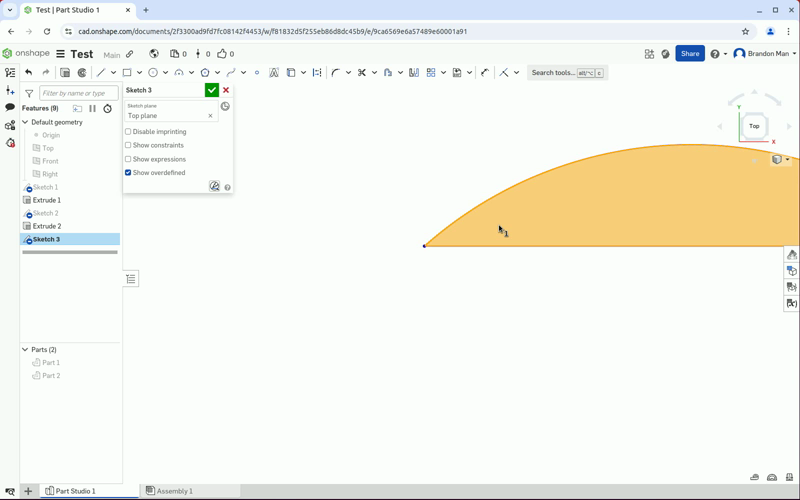
scroll(-6)
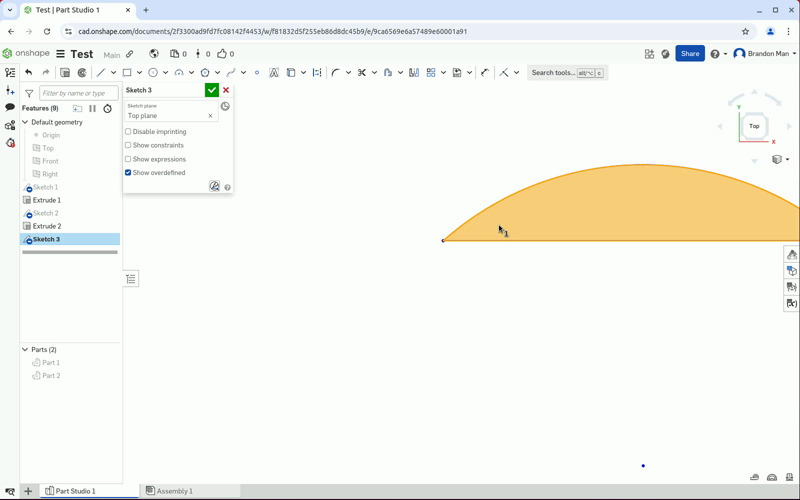
scroll(-6)
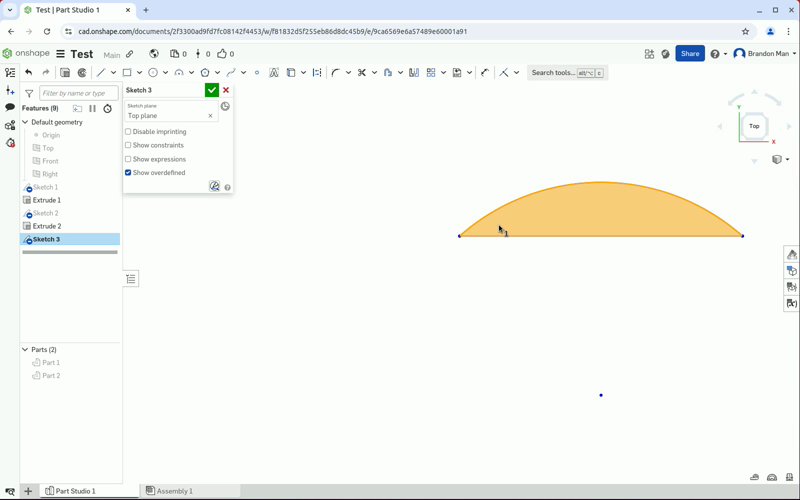
scroll(-6)
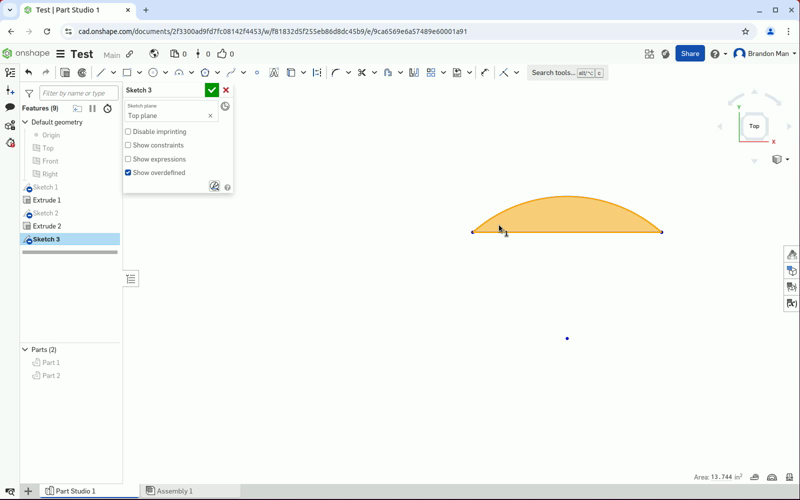
scroll(-6)
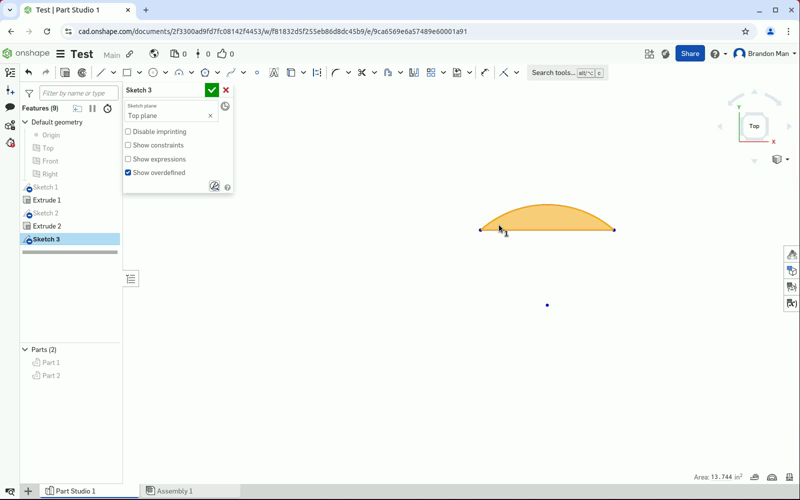
scroll(-6)
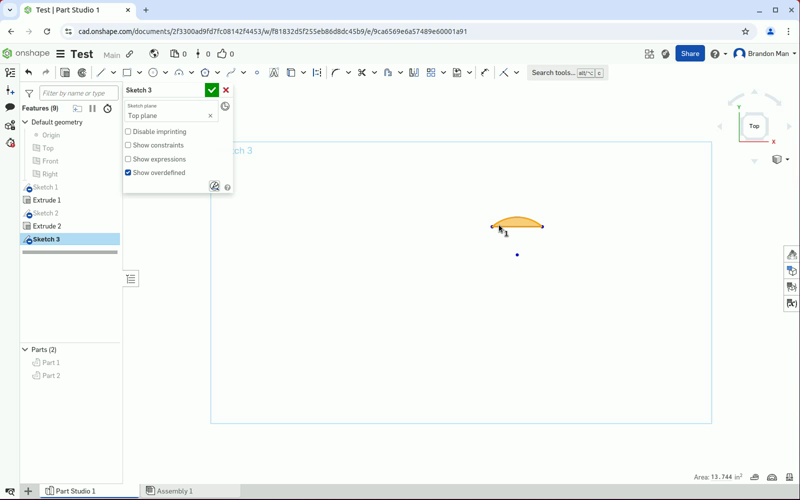
mouse_move(73, 352)
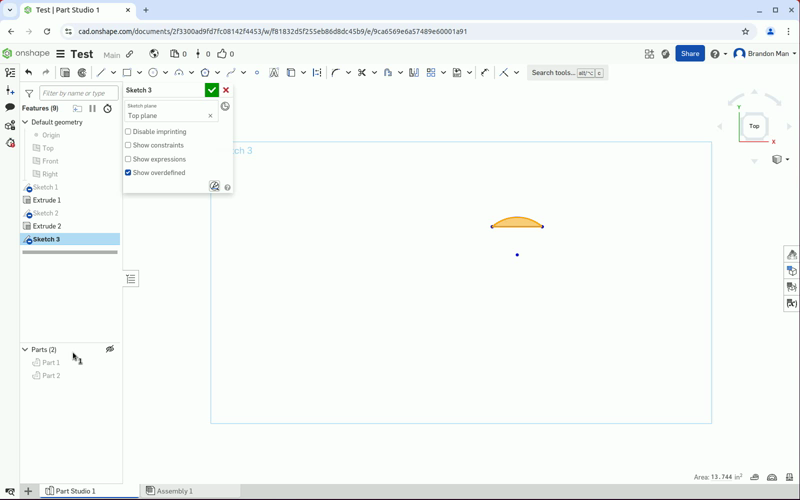
key(shift+y)
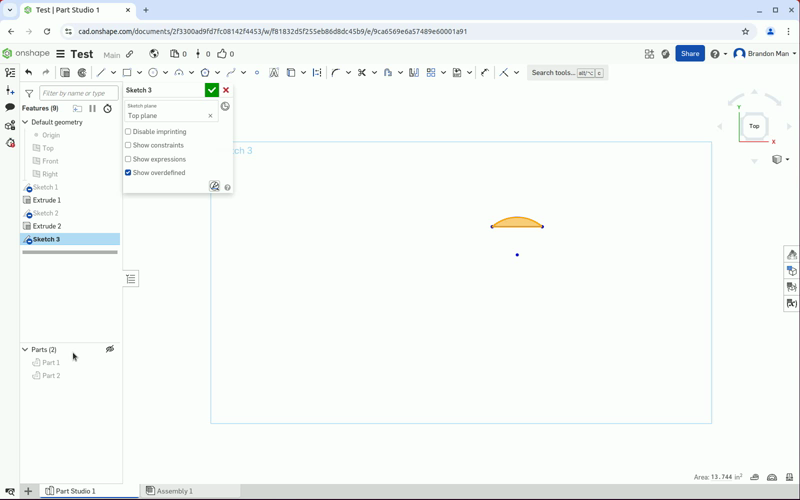
key(shift+e)
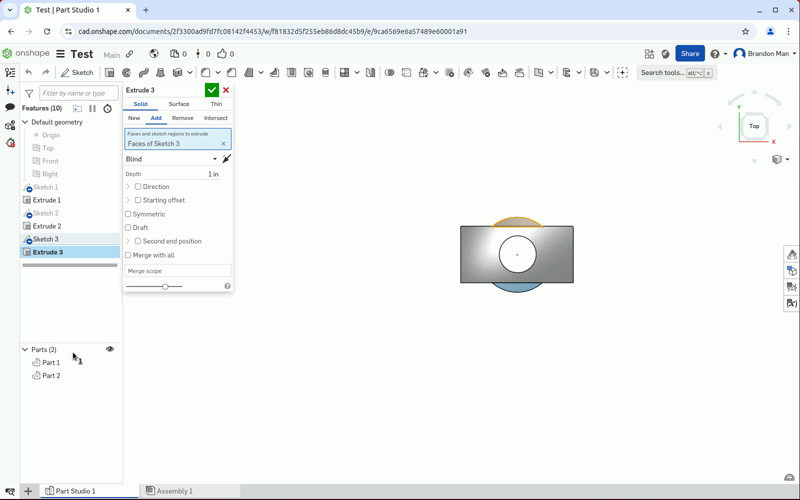
mouse_move(143, 106)
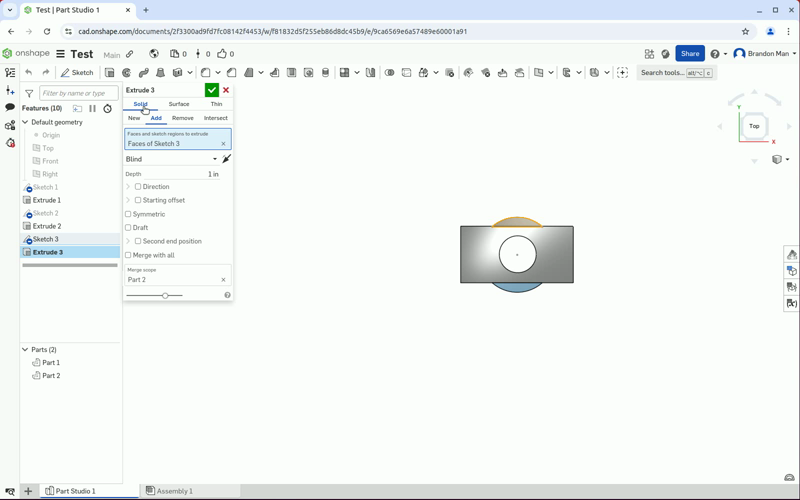
click(143, 106)
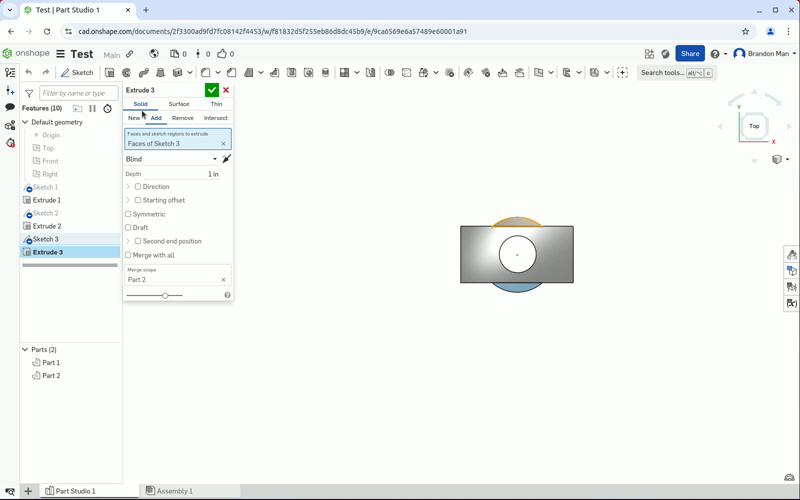
mouse_move(137, 120)
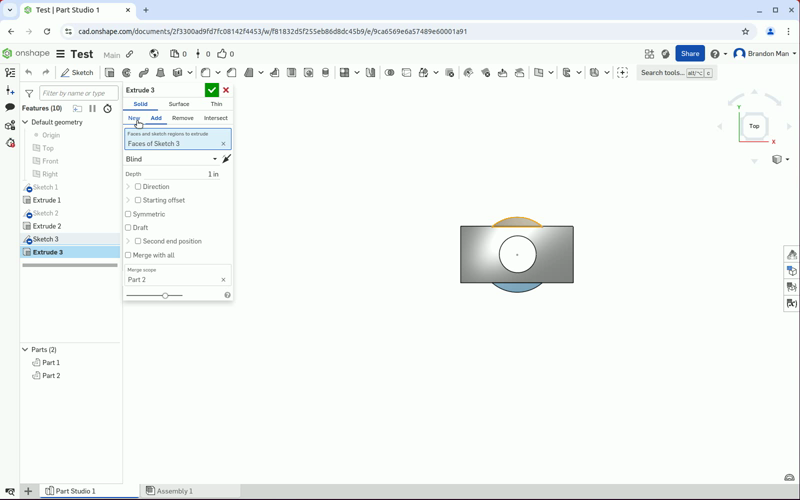
click(137, 120)
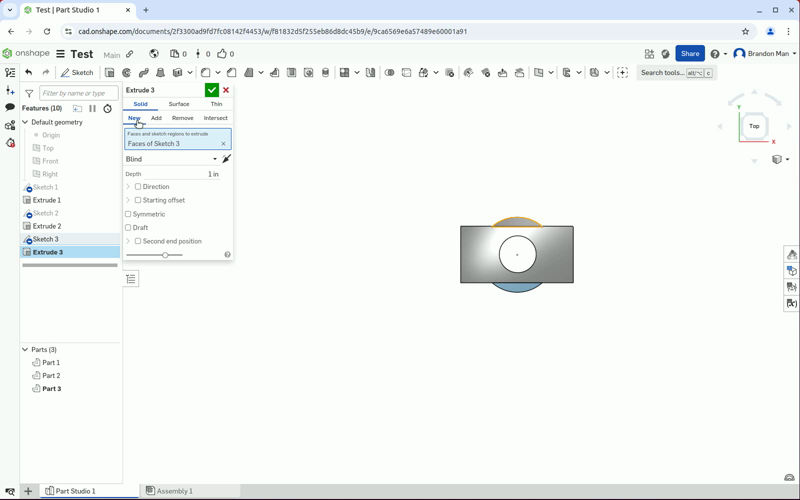
key(tab, 4)
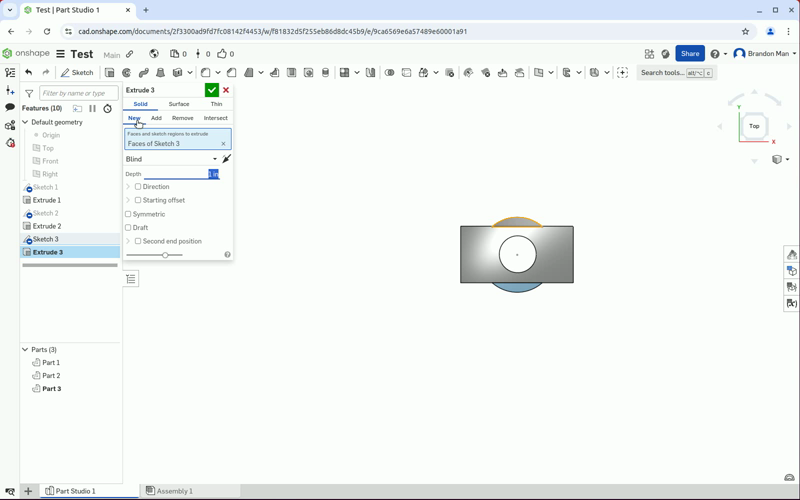
text(19.257)
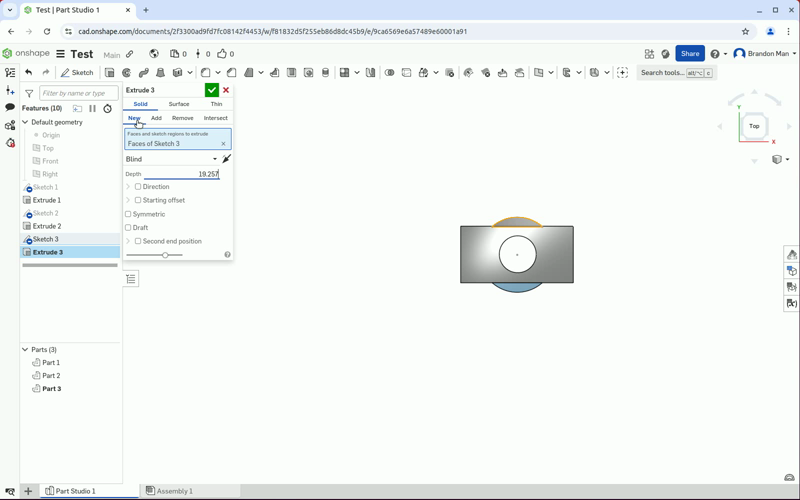
key(enter)
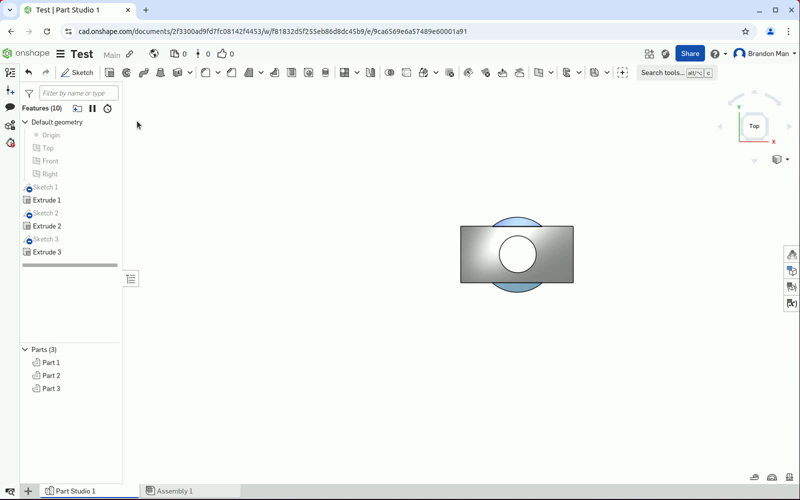
key(shift+h)
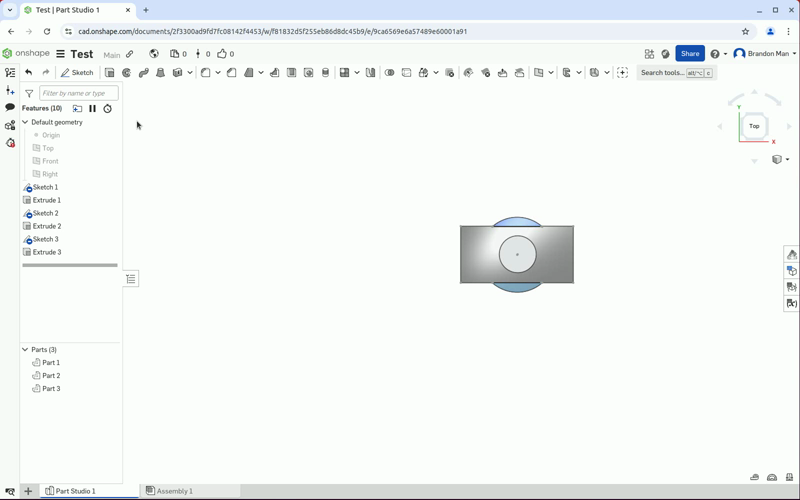
key(shift+h)
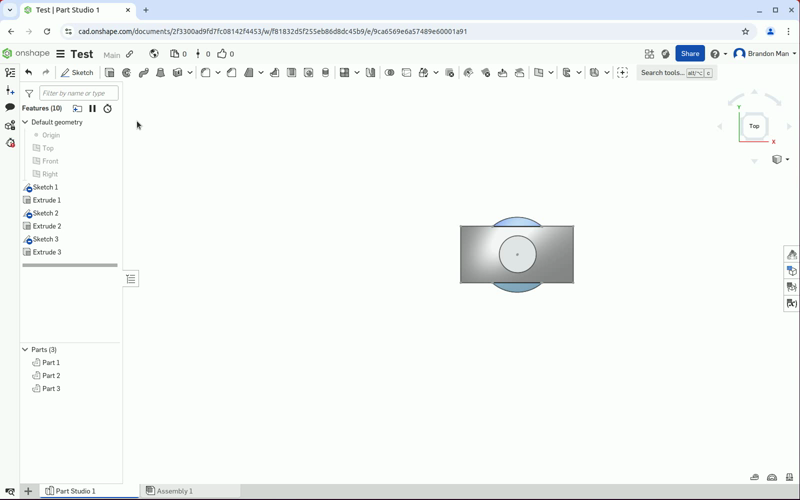
key(shift+7)
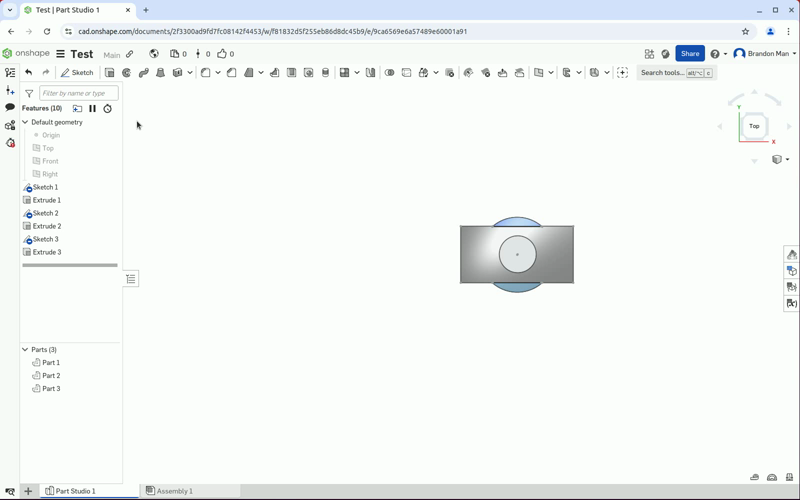
key(up, 3)
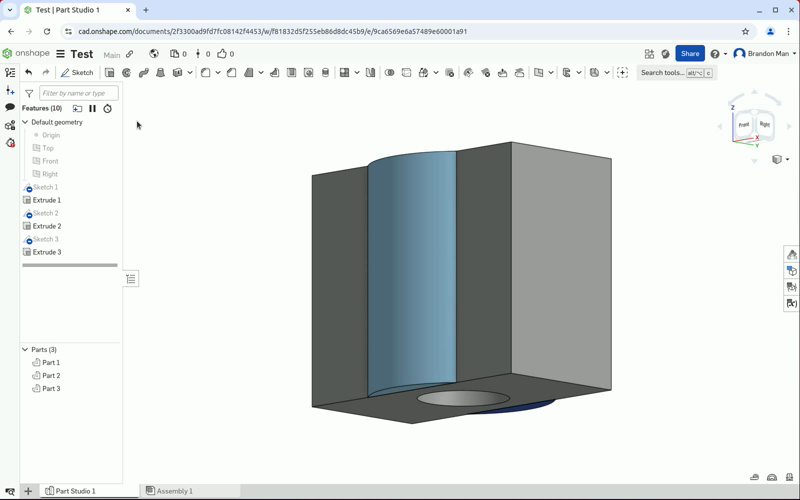
key(left, 3)
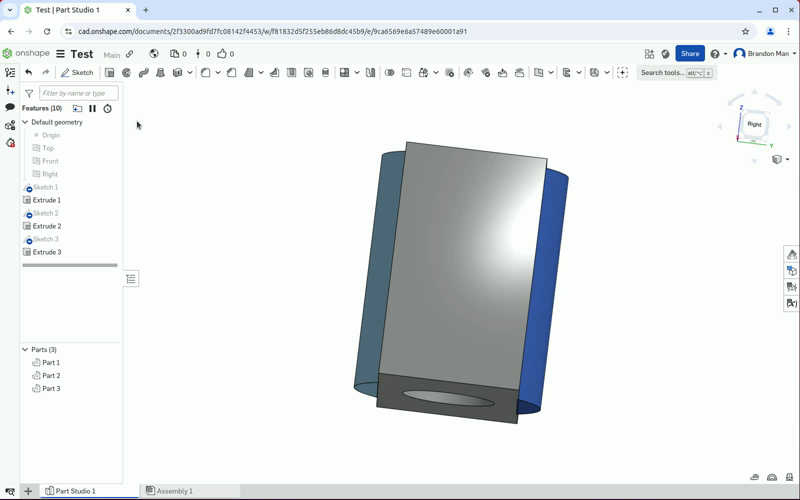
key(right, 3)
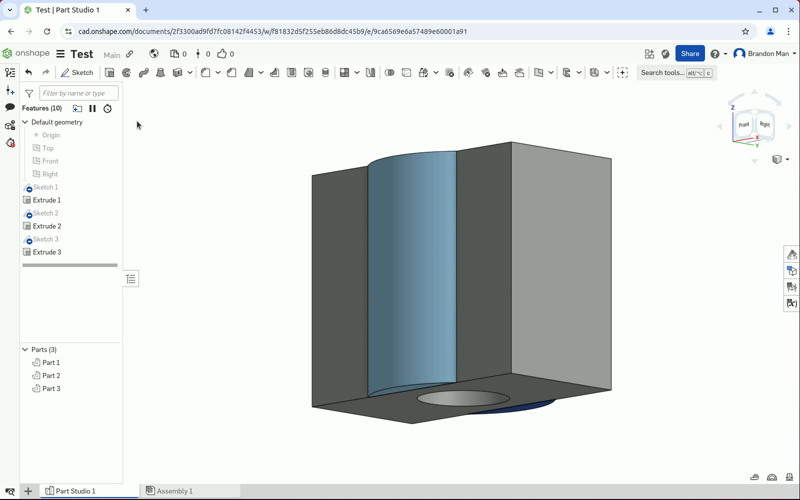
key(down, 3)
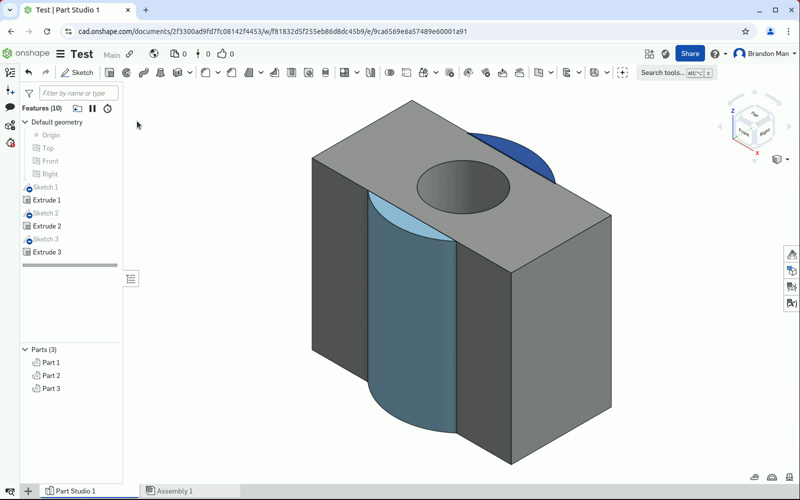
mouse_move(73, 189)
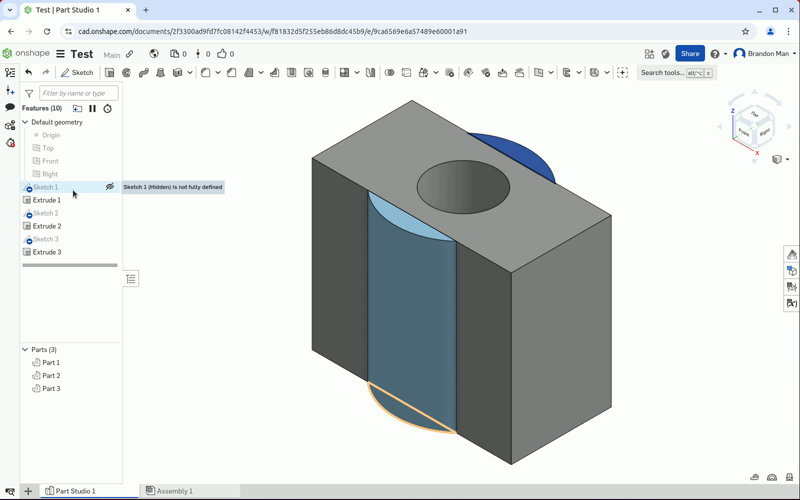
click(73, 189)